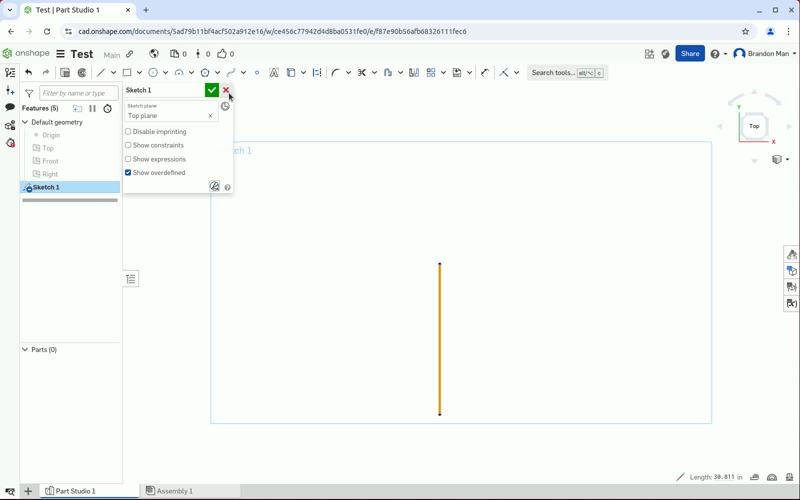
key(shift+h)
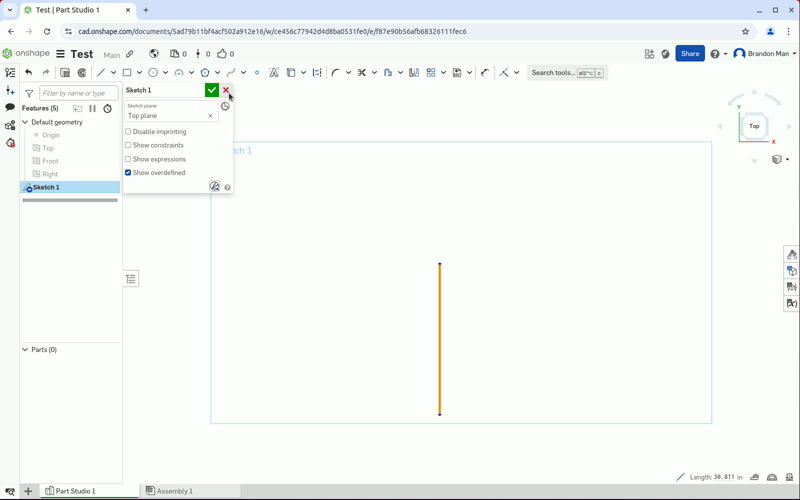
key(shift+s)
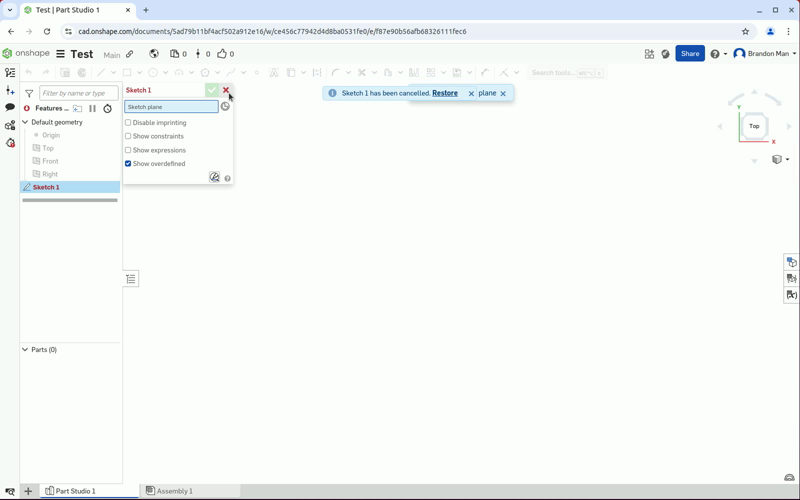
mouse_move(73, 150)
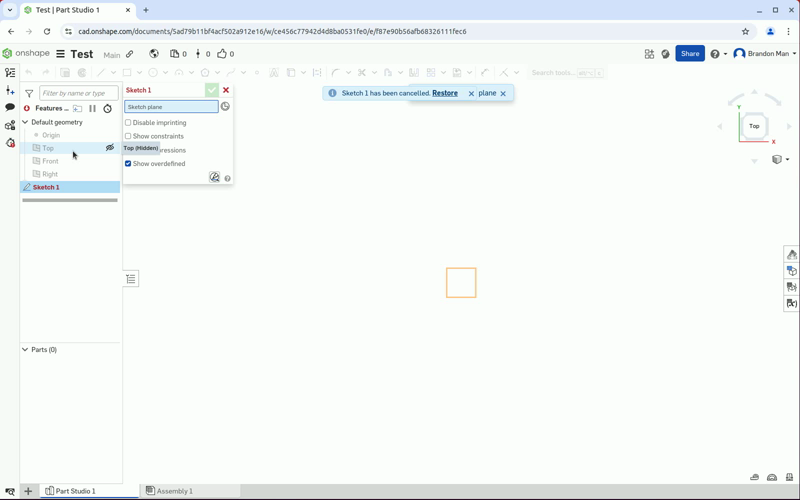
click(73, 150)
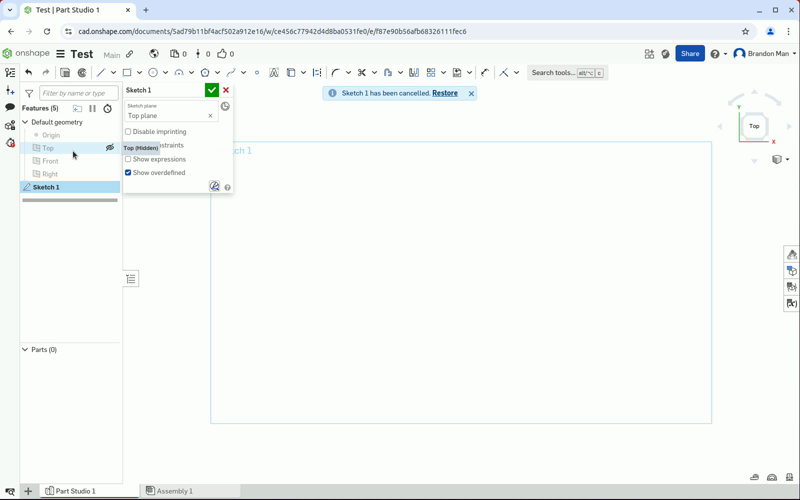
mouse_move(73, 352)
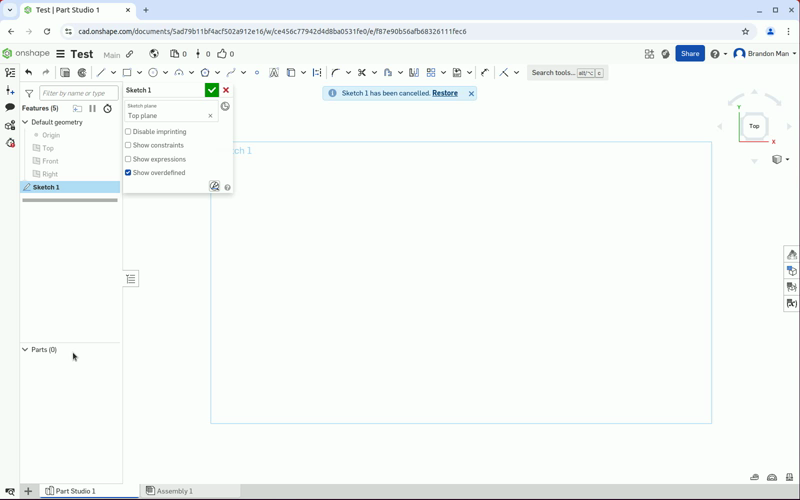
key(y)
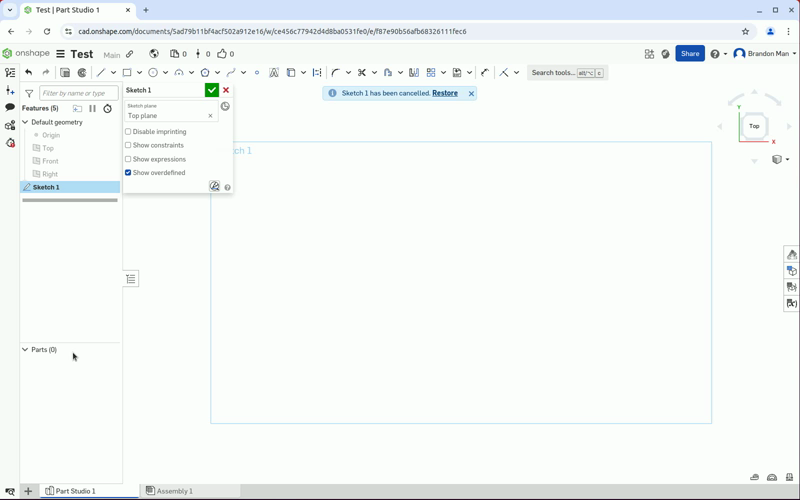
key(c)
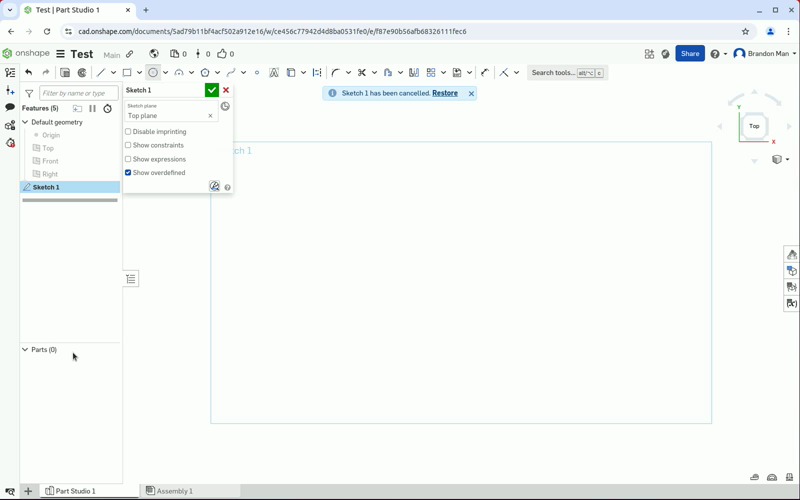
key_down(shift)
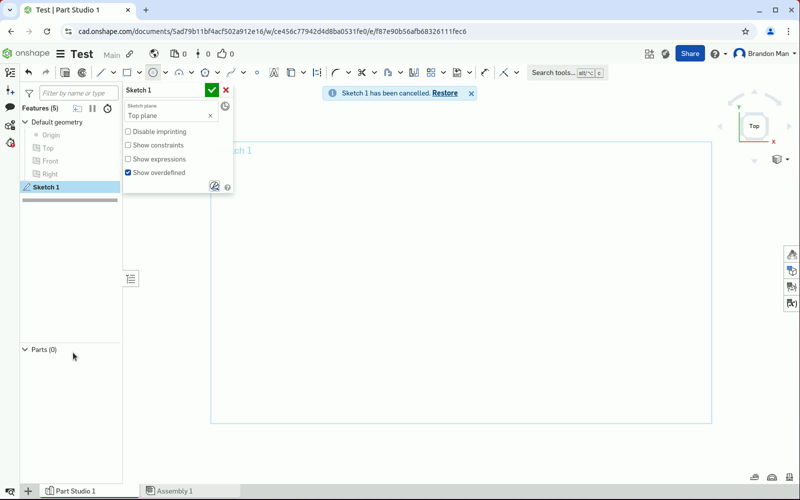
mouse_move(461, 282)
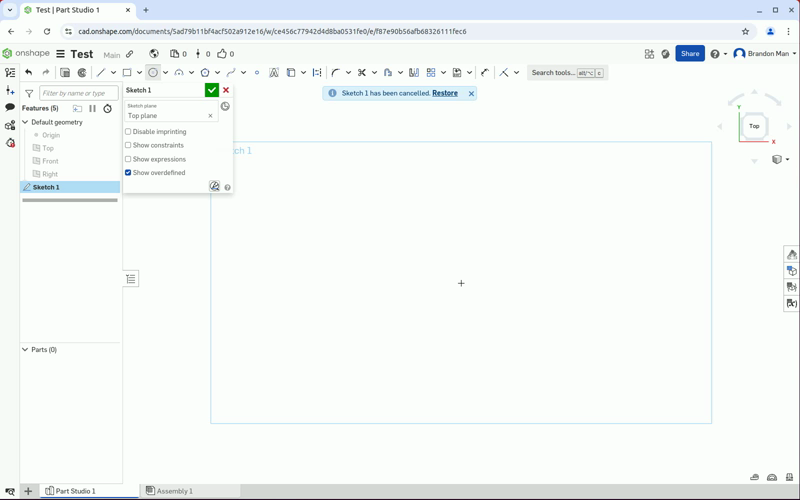
click(461, 282)
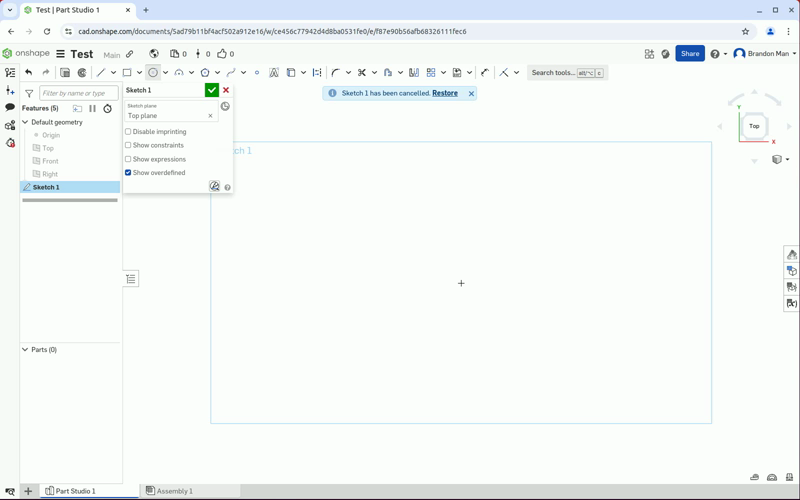
key_up(shift)
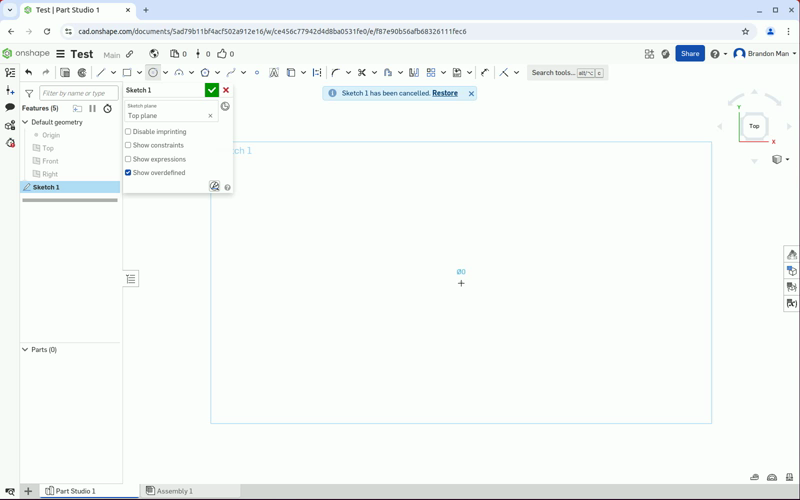
mouse_move(574, 282)
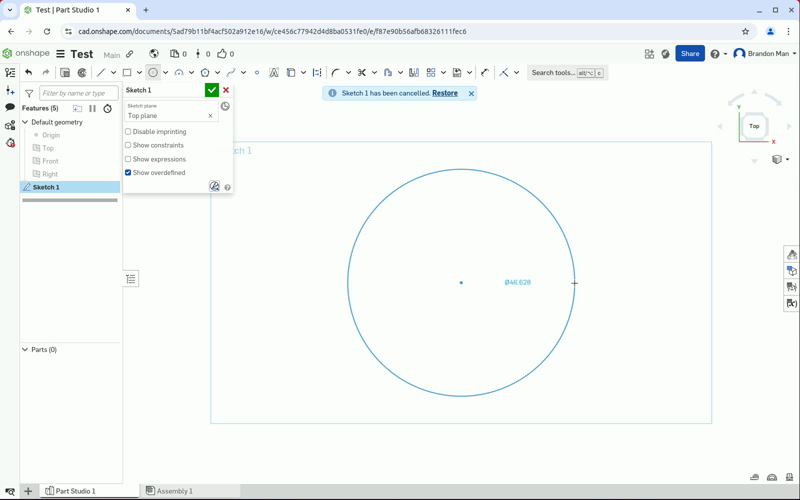
click(574, 282)
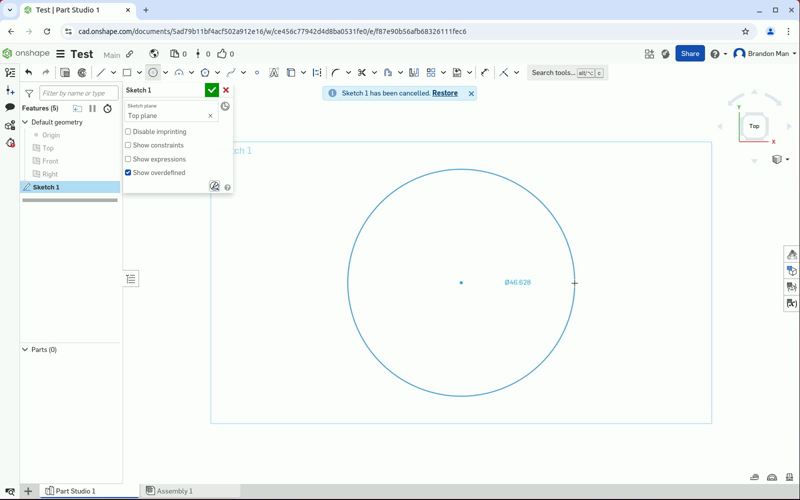
key(esc)
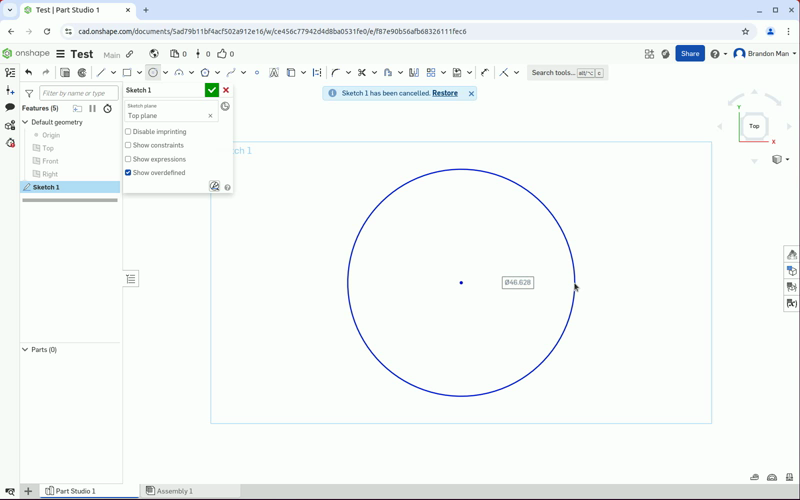
key(c)
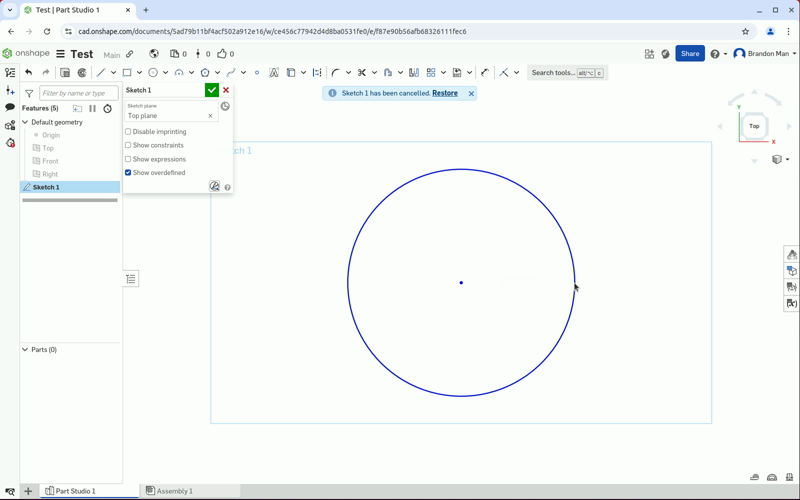
key_down(shift)
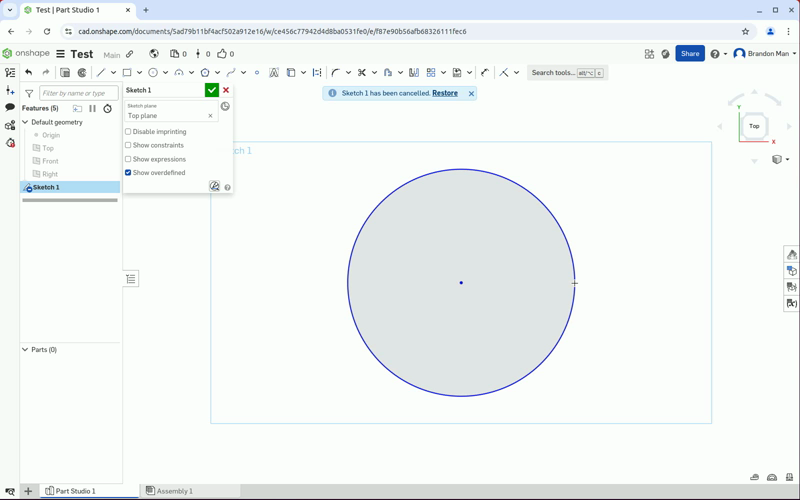
mouse_move(461, 282)
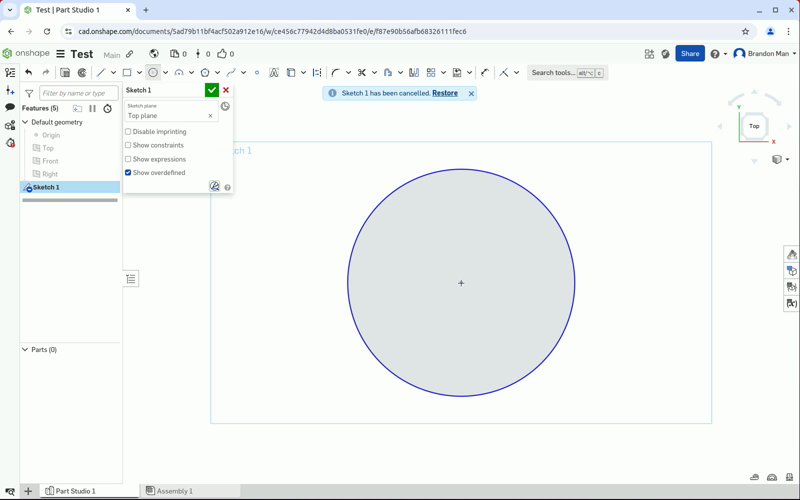
click(461, 282)
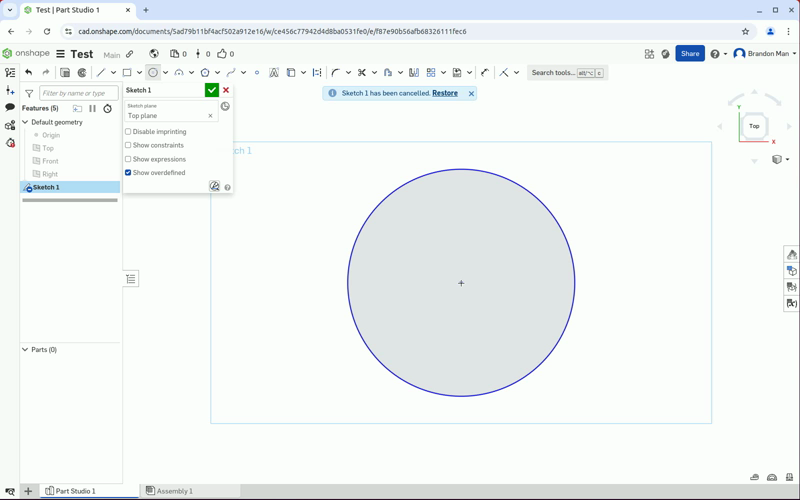
key_up(shift)
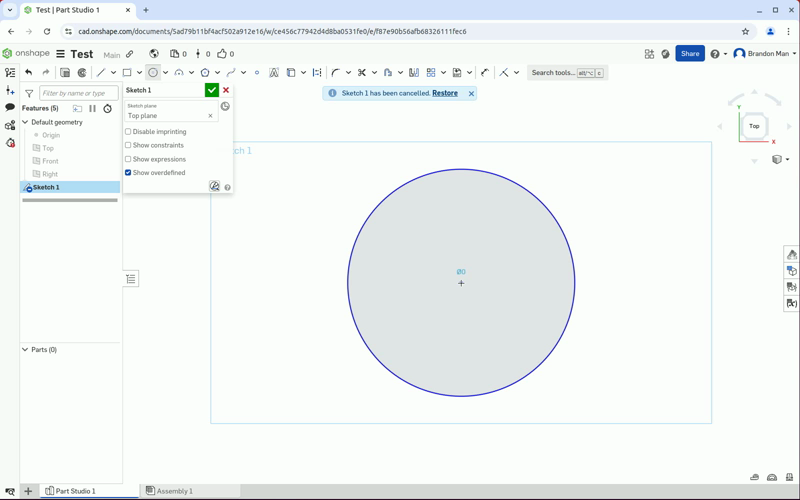
mouse_move(525, 282)
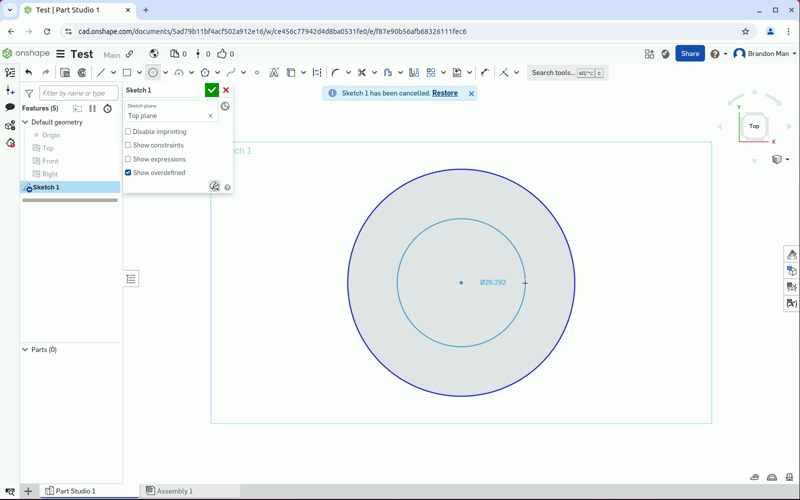
click(525, 282)
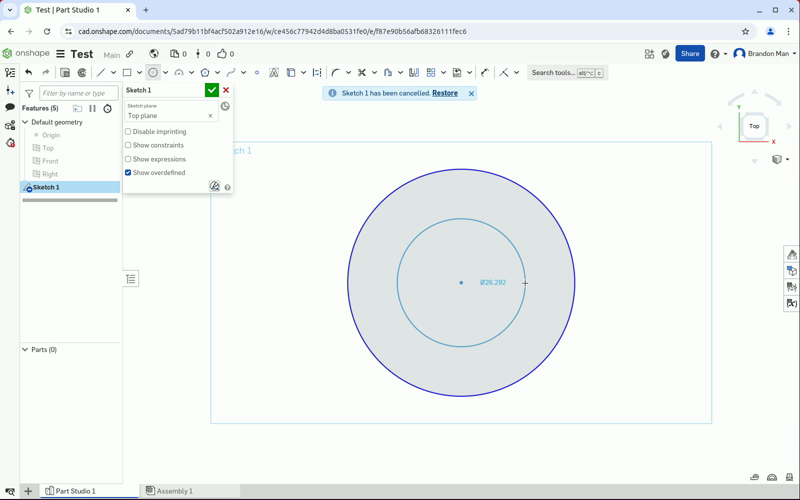
key(esc)
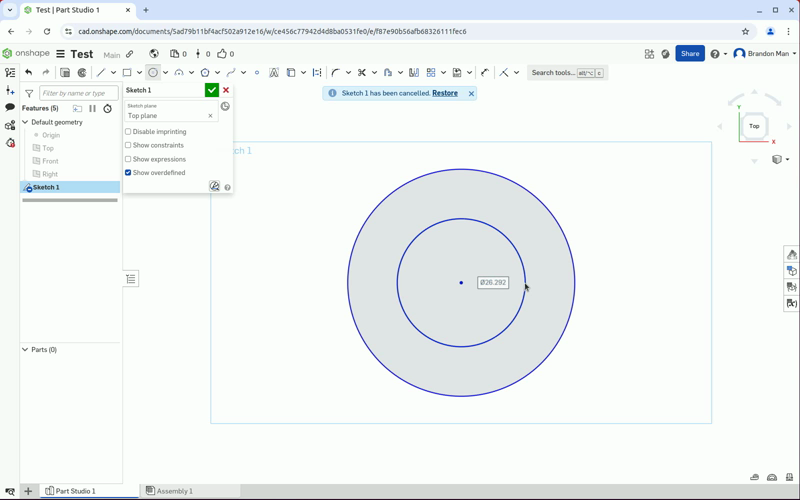
mouse_move(373, 285)
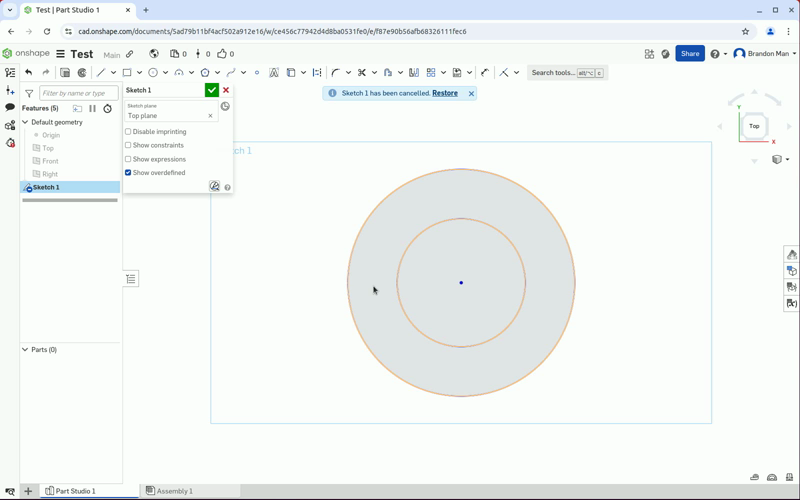
click(373, 285)
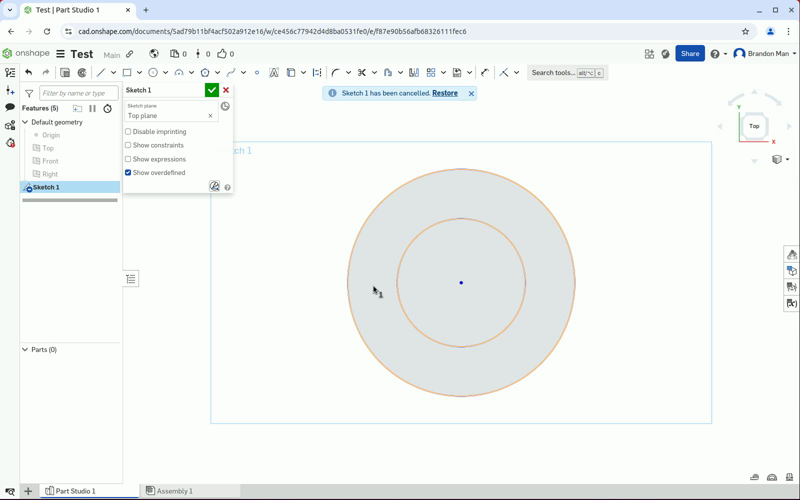
mouse_move(73, 352)
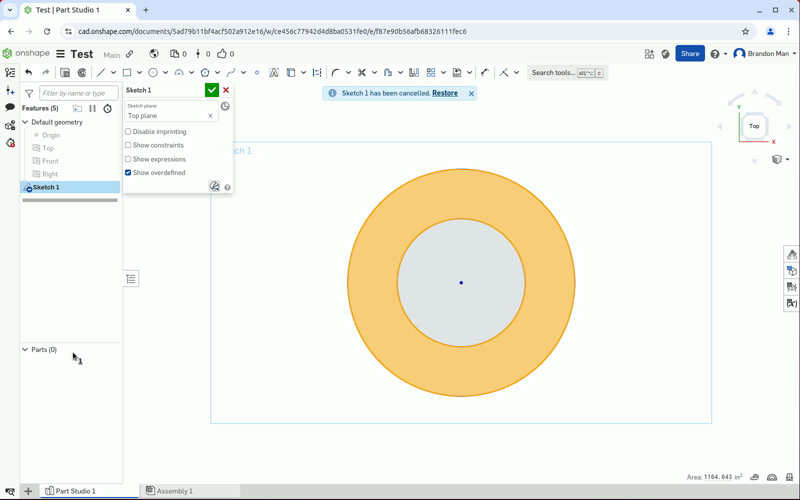
key(shift+y)
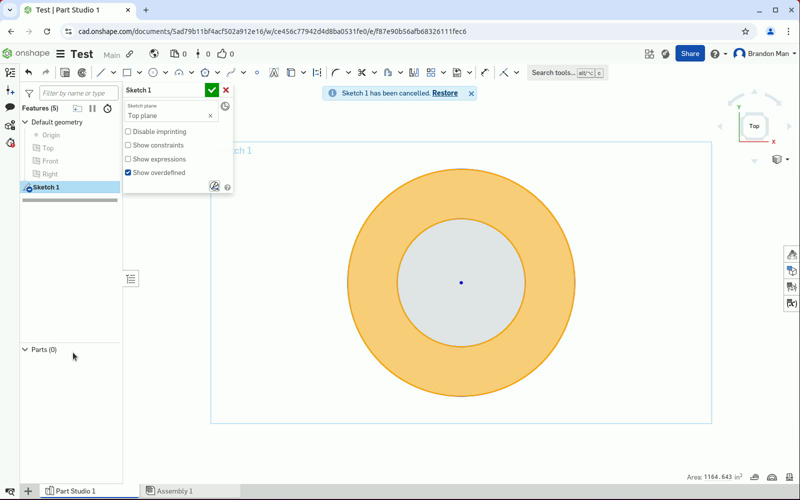
key(shift+e)
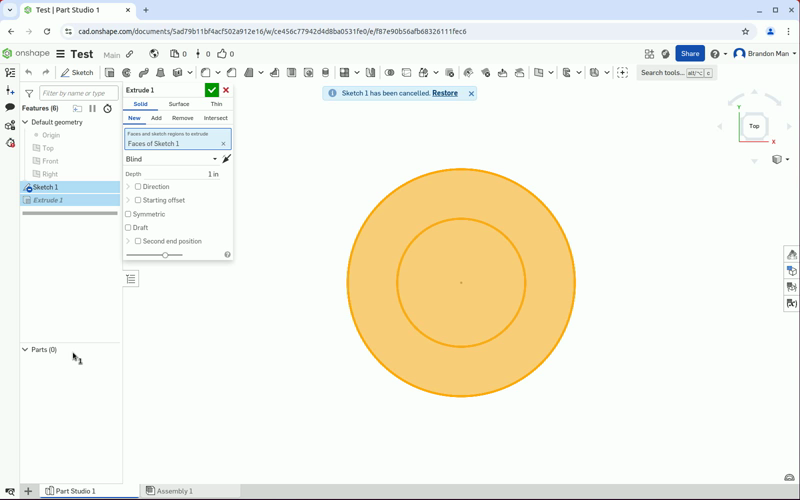
mouse_move(143, 106)
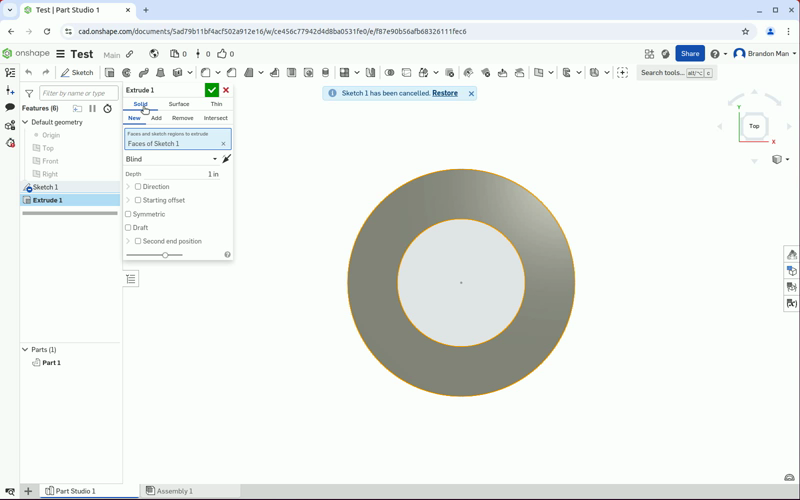
click(143, 106)
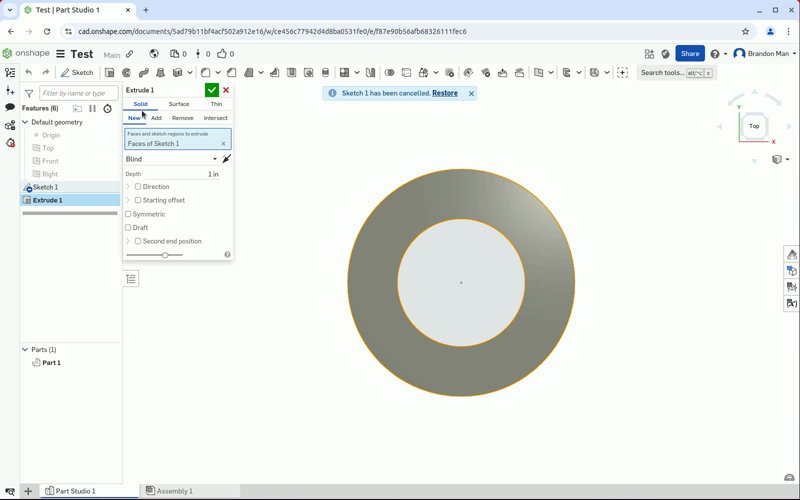
mouse_move(137, 120)
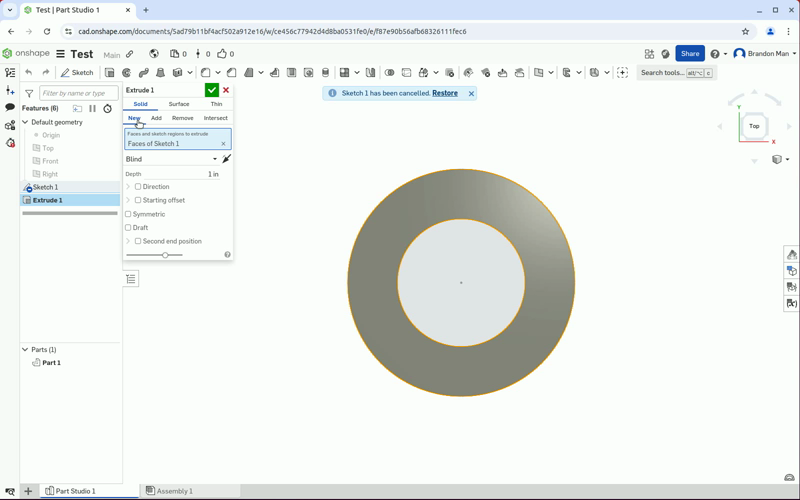
click(137, 120)
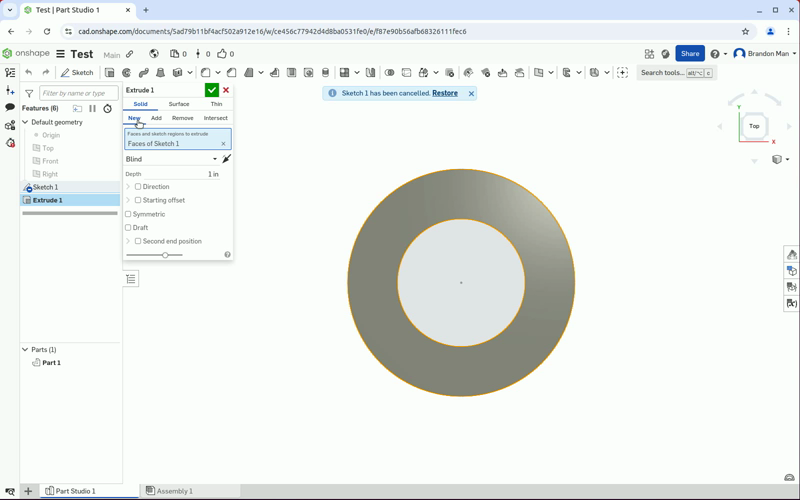
key(tab, 4)
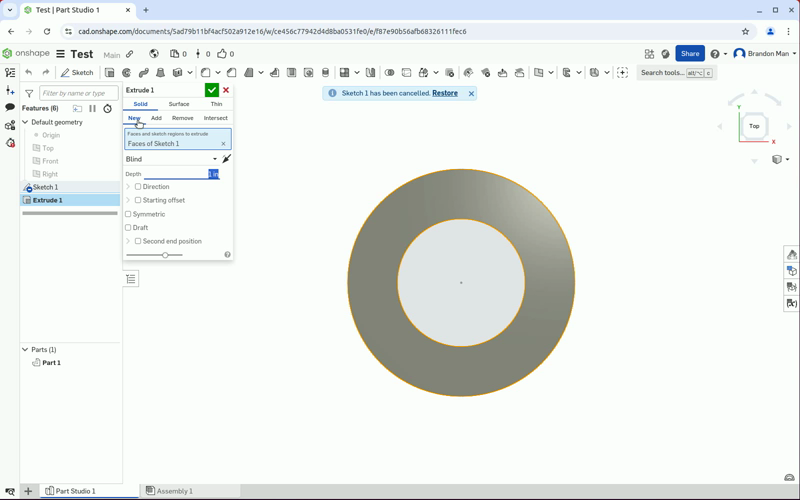
text(13.961)
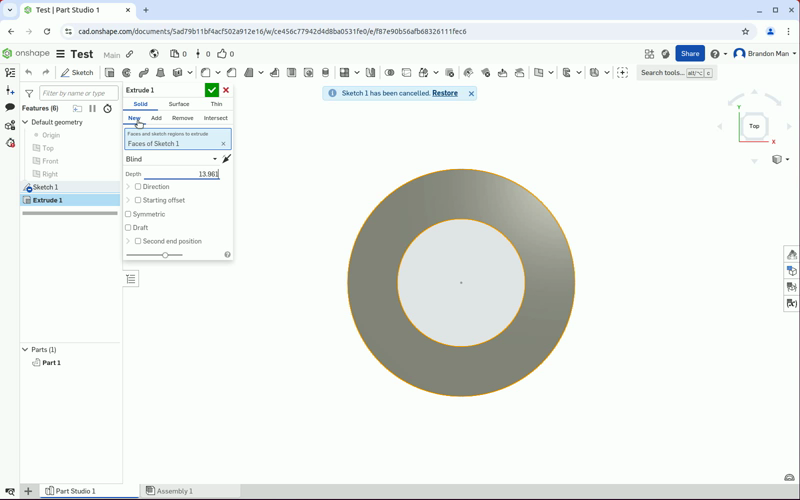
key(enter)
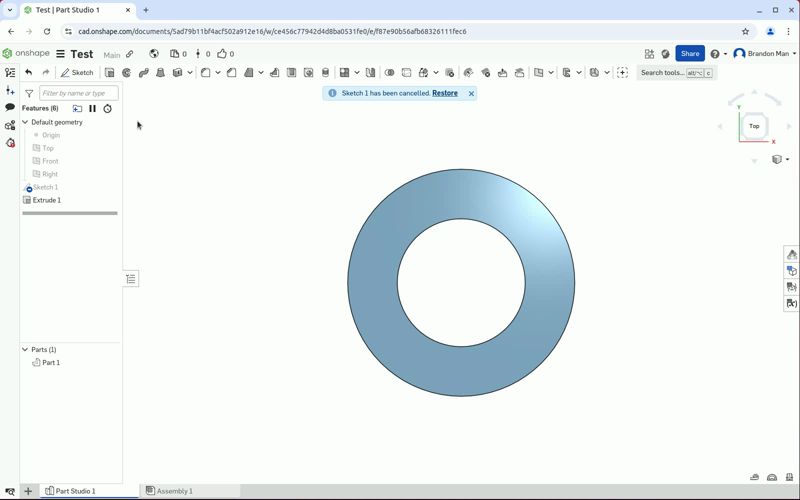
key(shift+h)
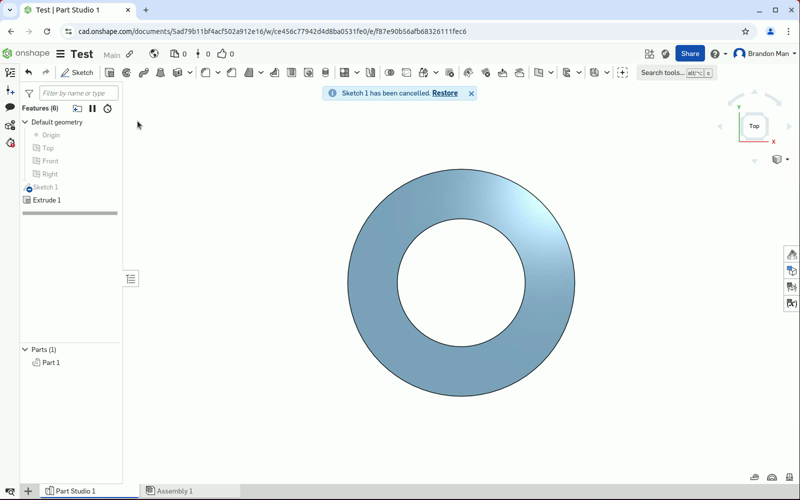
key(shift+h)
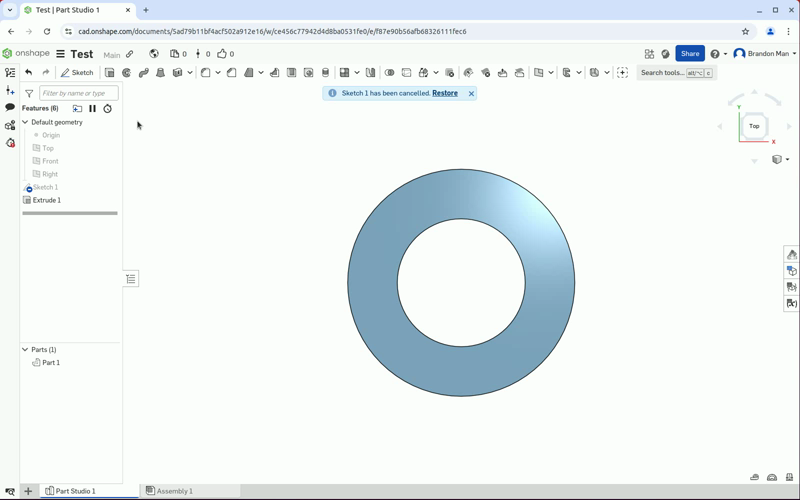
mouse_move(73, 189)
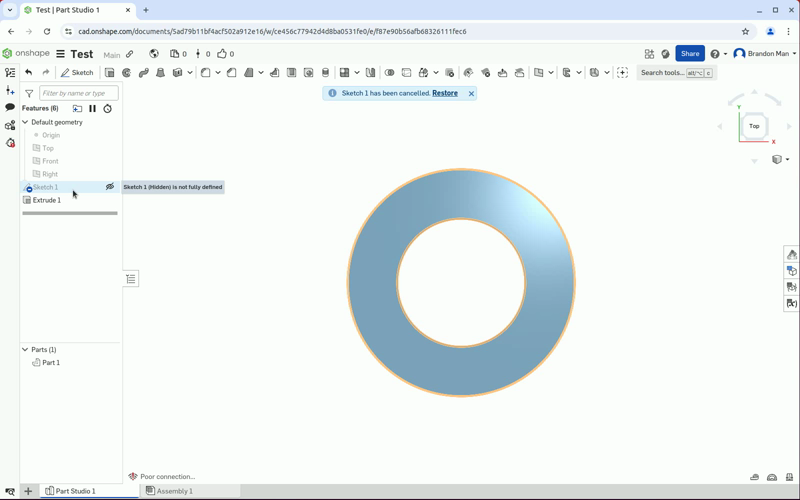
click(73, 189)
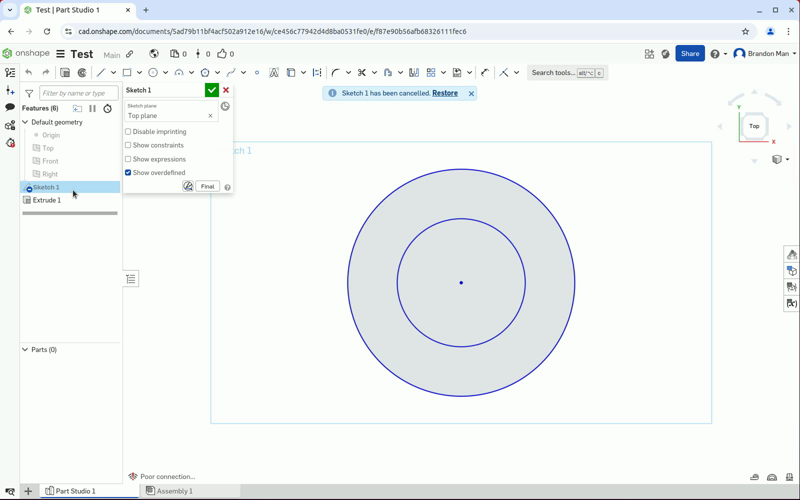
mouse_move(229, 92)
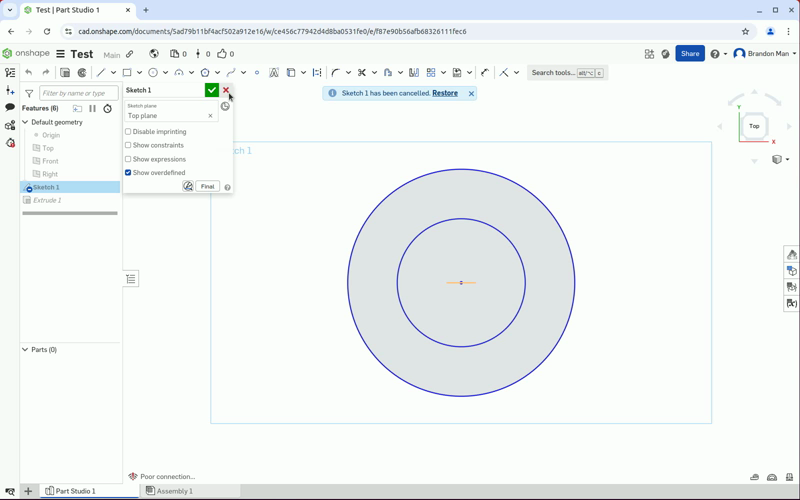
click(229, 92)
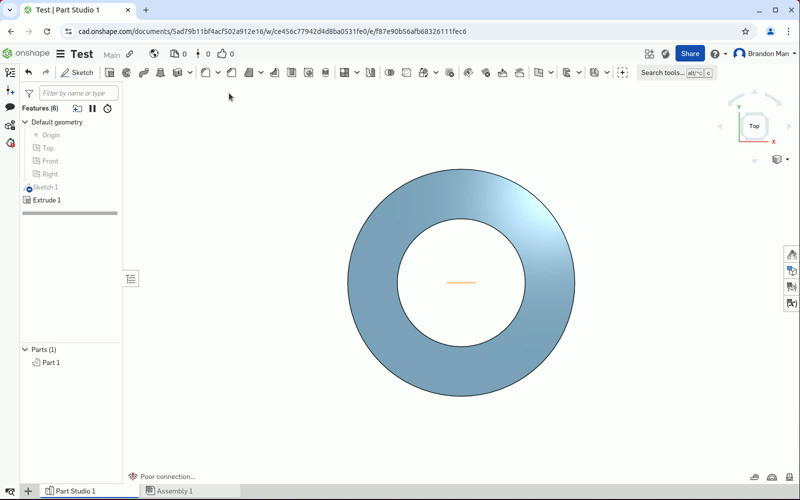
mouse_move(541, 75)
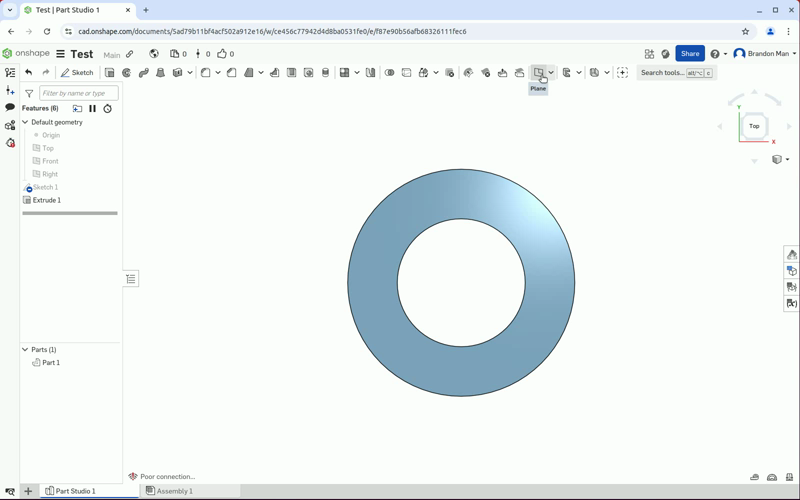
click(541, 75)
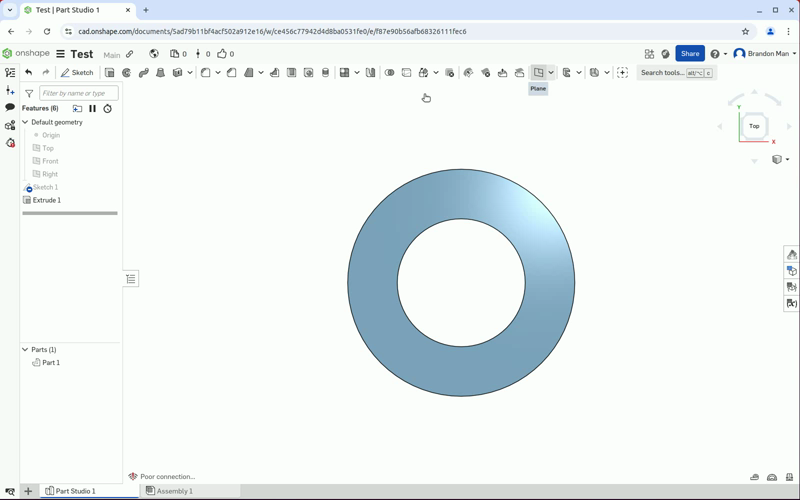
mouse_move(73, 150)
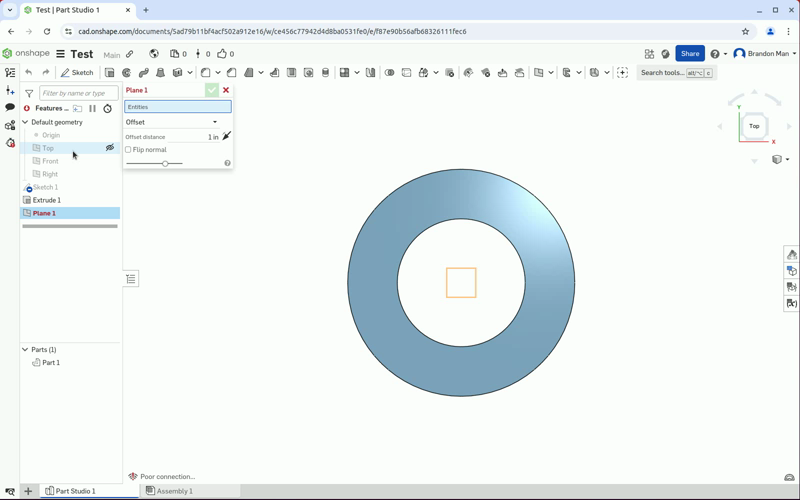
click(73, 150)
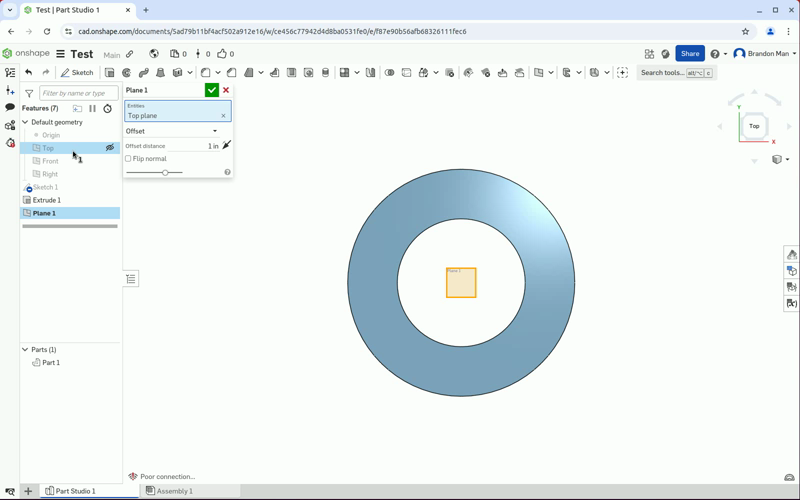
key(tab, 2)
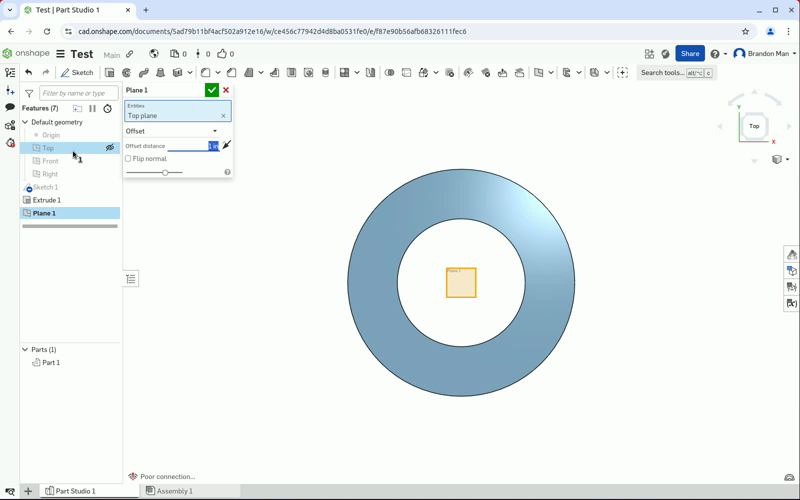
text(13.957)
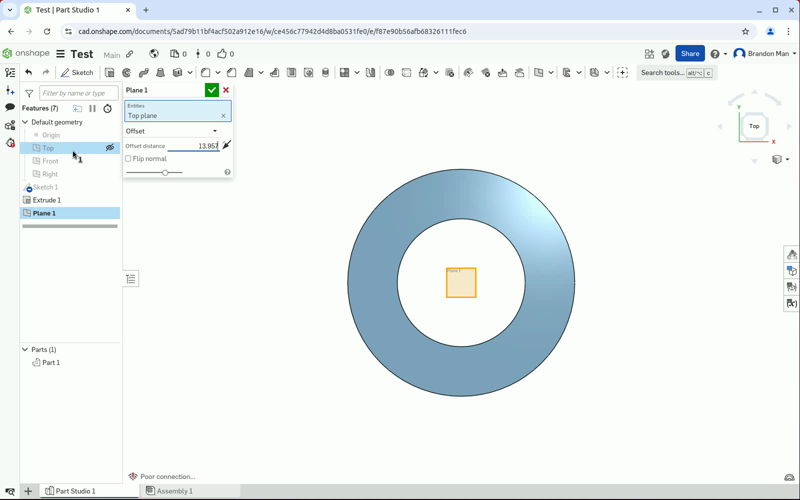
key(enter, 2)
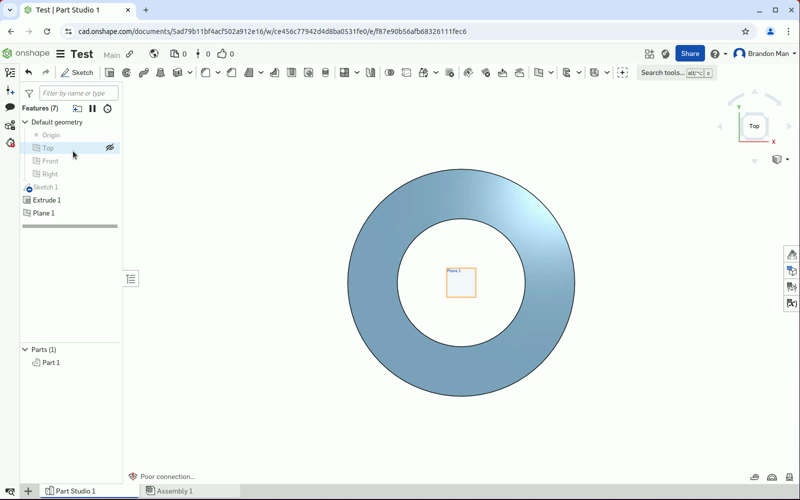
key(shift+s)
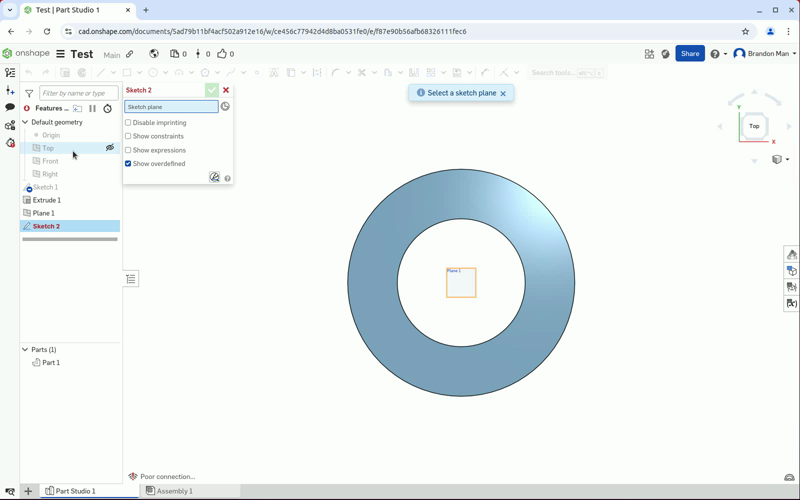
mouse_move(73, 215)
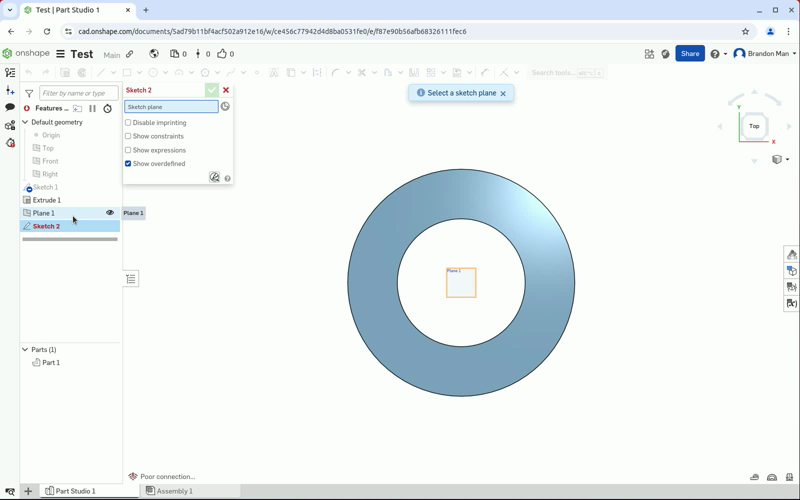
click(73, 215)
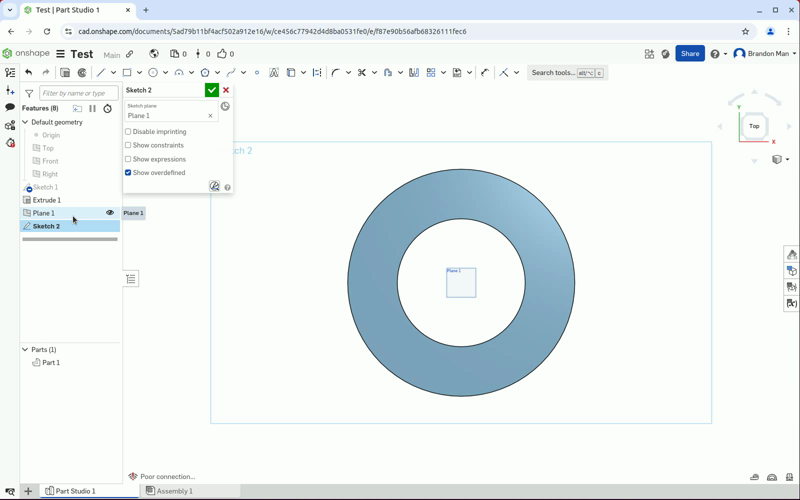
mouse_move(73, 352)
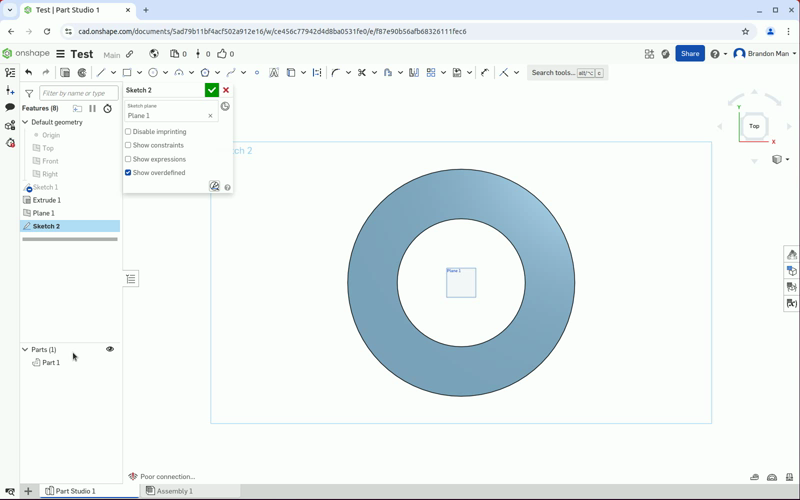
key(y)
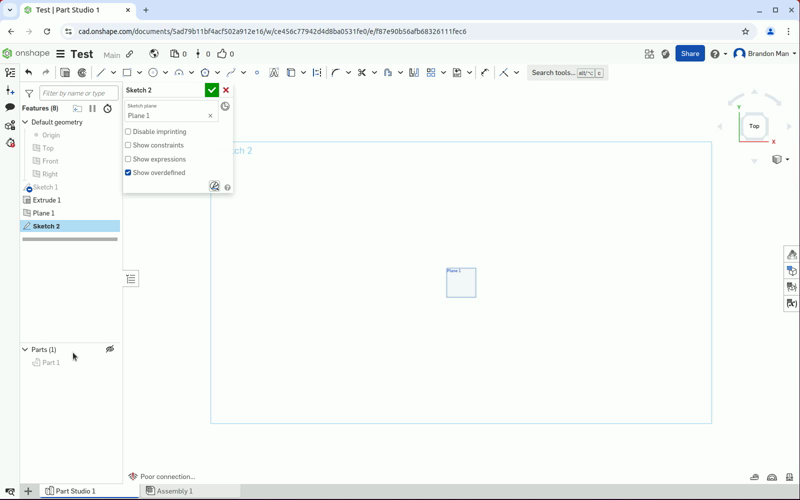
key(a)
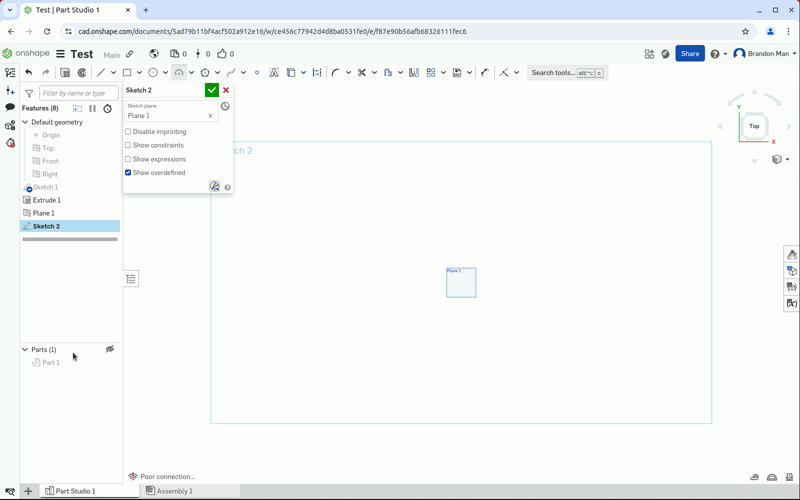
key_down(shift)
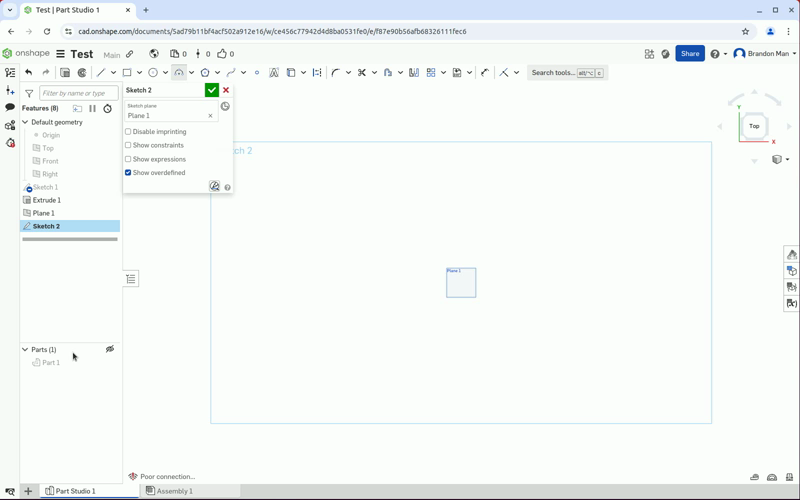
mouse_move(460, 170)
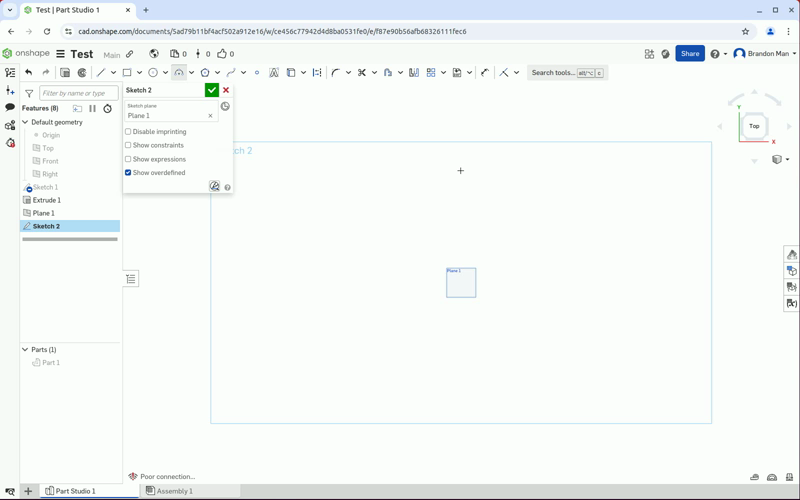
click(460, 170)
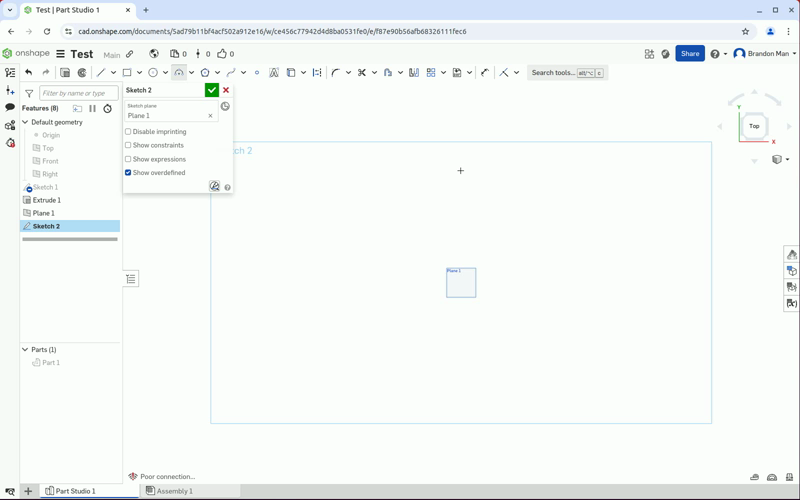
key_up(shift)
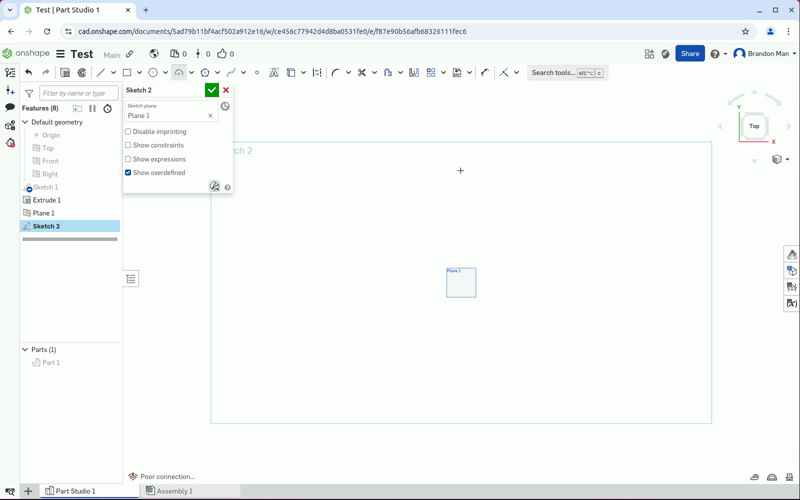
key_down(shift)
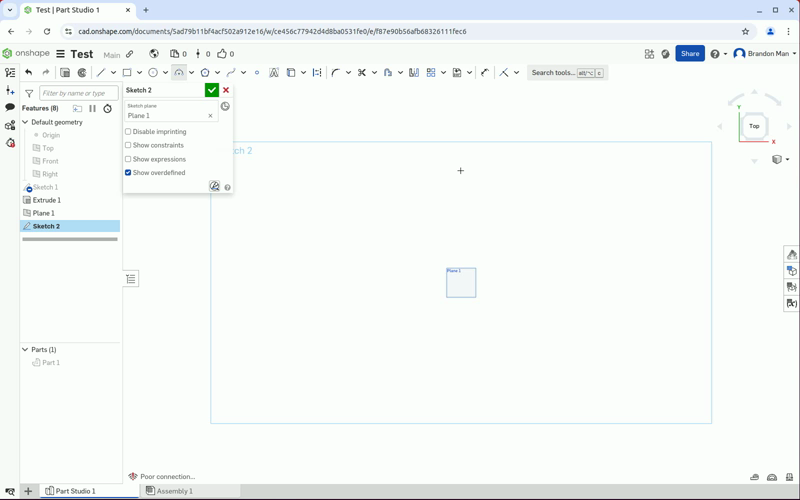
mouse_move(482, 172)
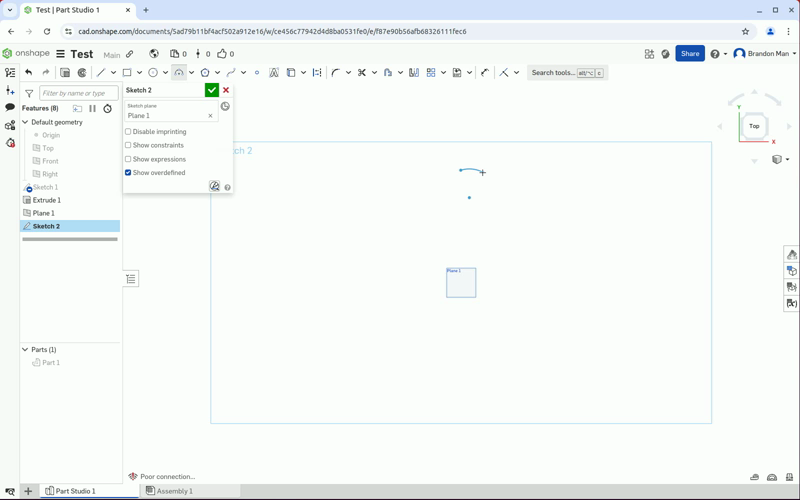
click(482, 172)
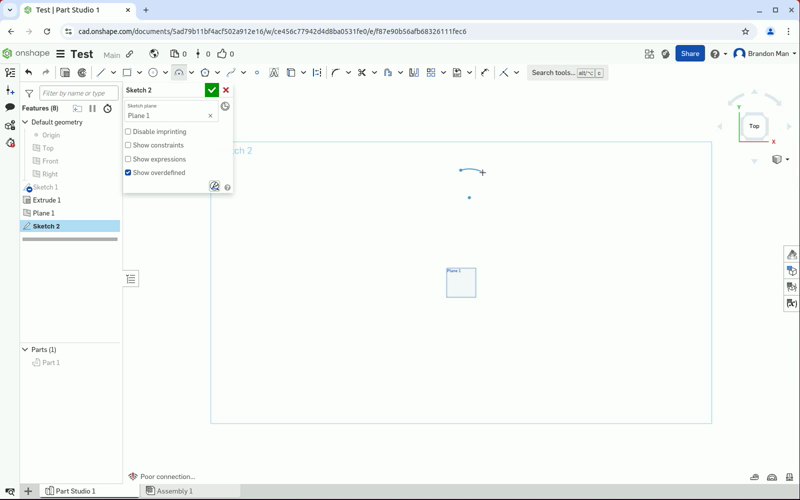
mouse_move(471, 170)
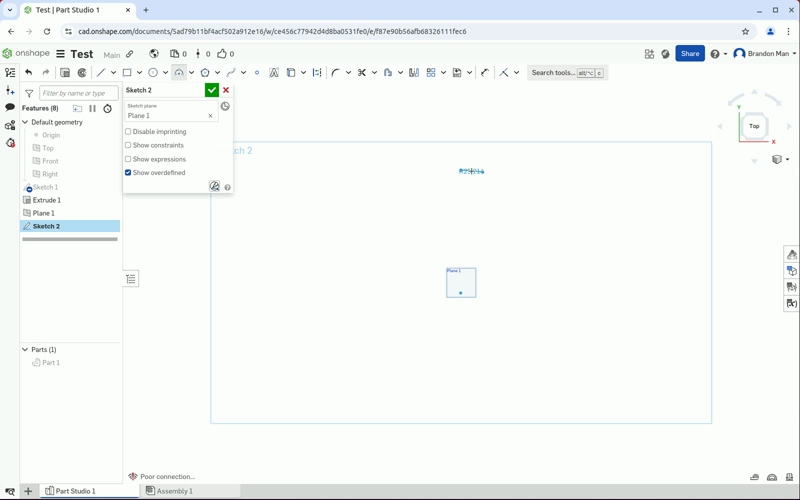
click(471, 170)
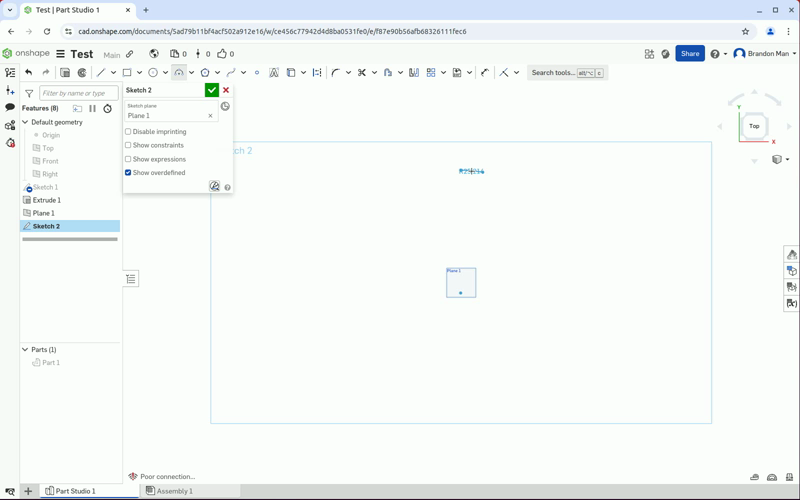
key_up(shift)
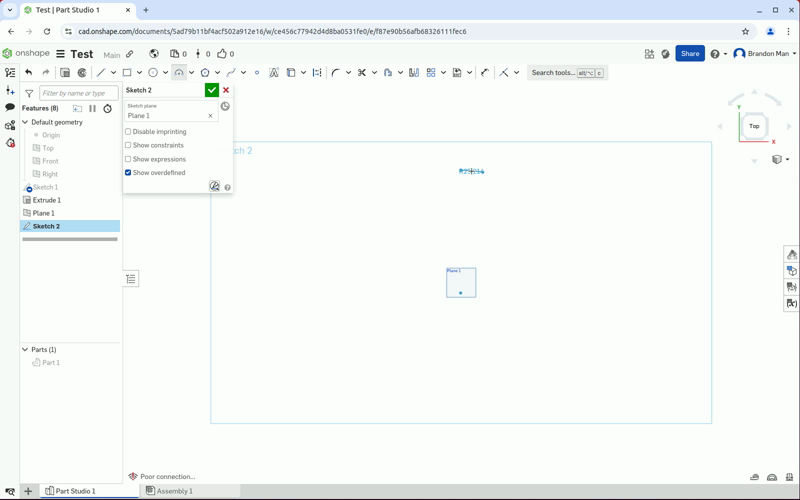
mouse_move(482, 172)
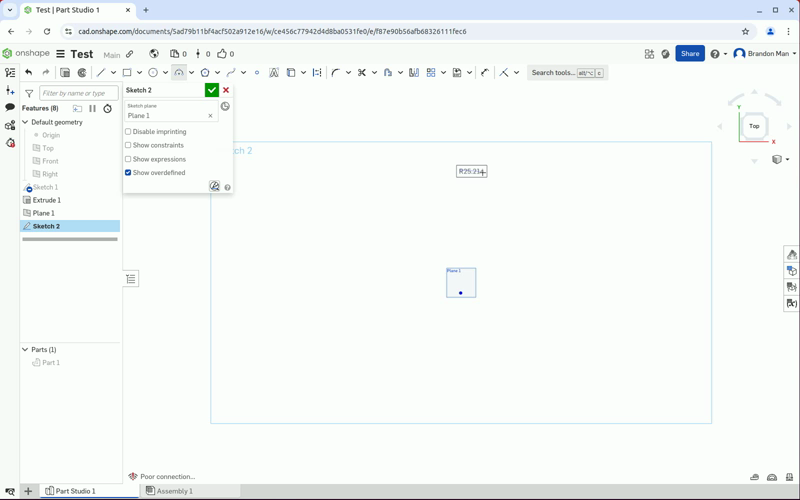
click(482, 172)
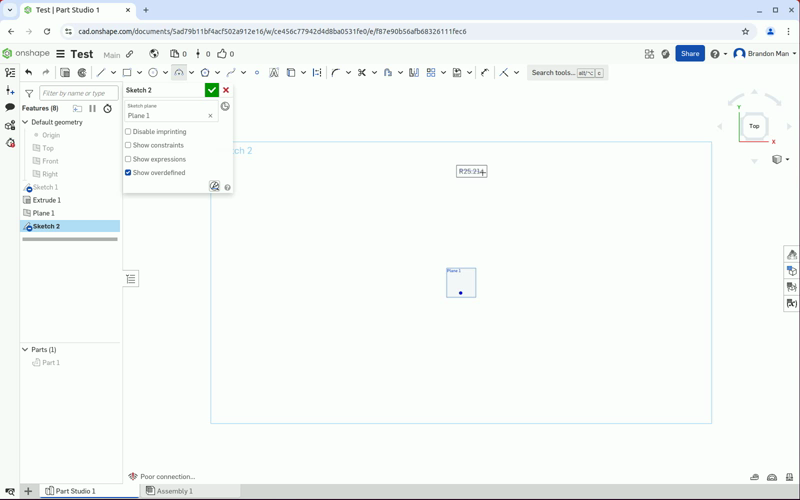
key_down(shift)
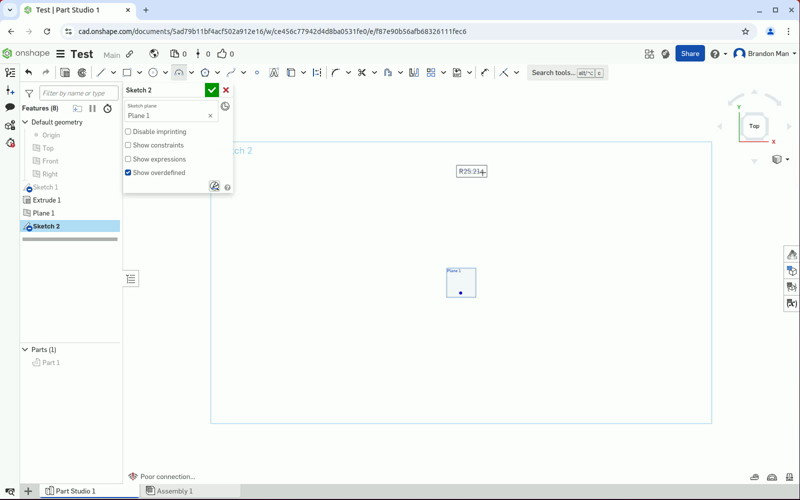
mouse_move(460, 163)
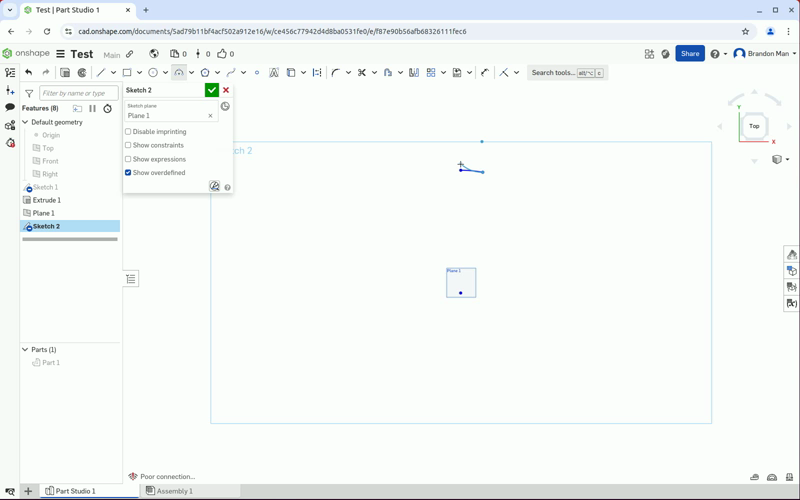
click(460, 163)
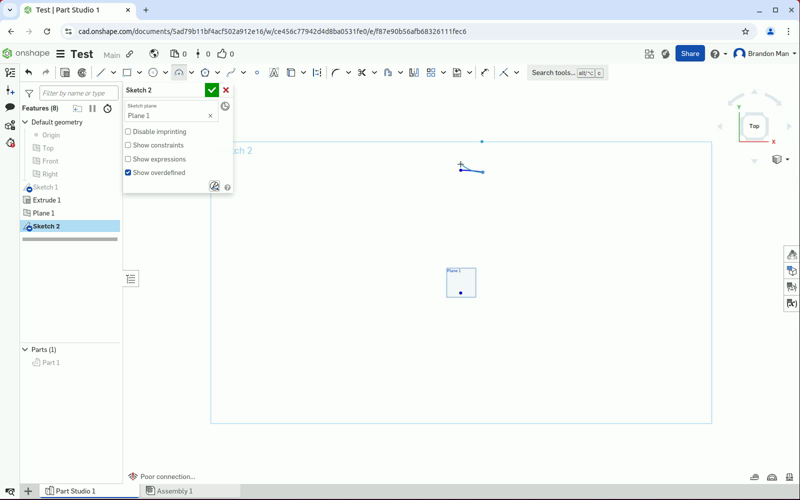
mouse_move(472, 165)
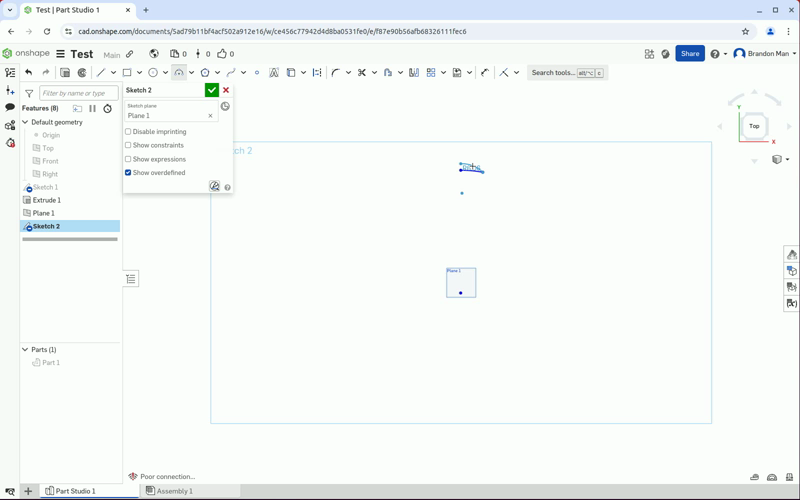
click(472, 165)
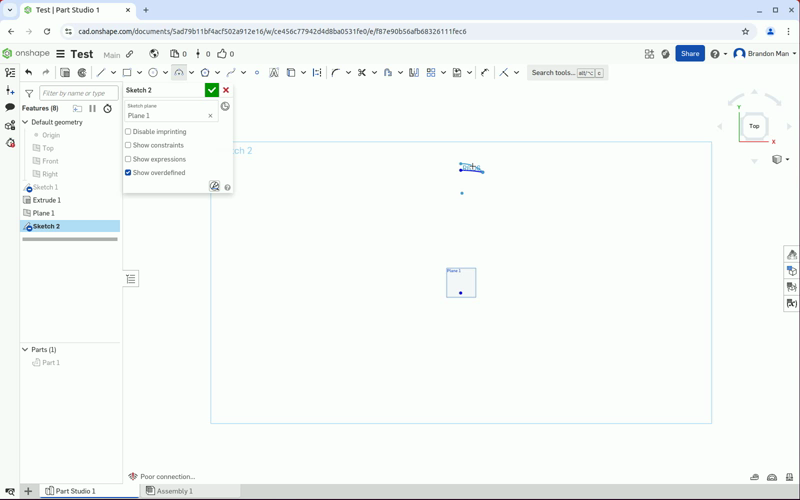
key_up(shift)
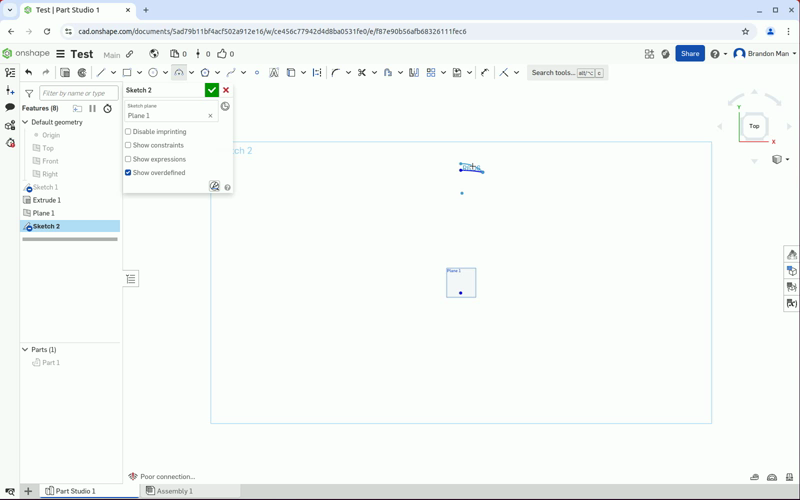
key(esc)
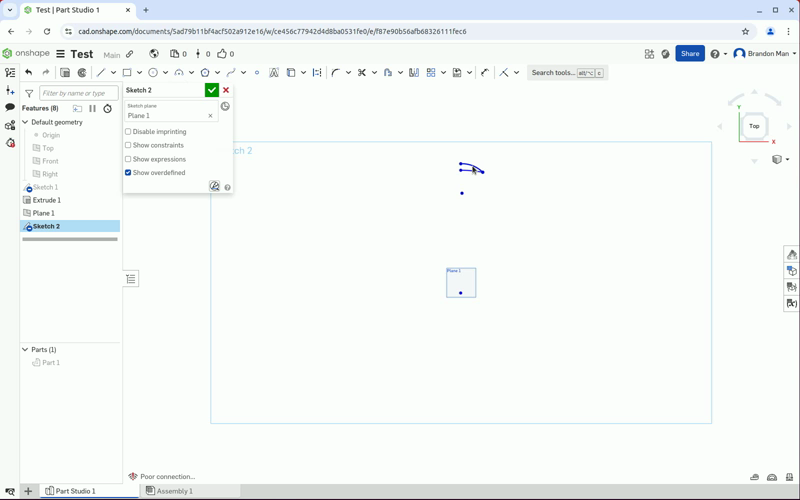
key(l)
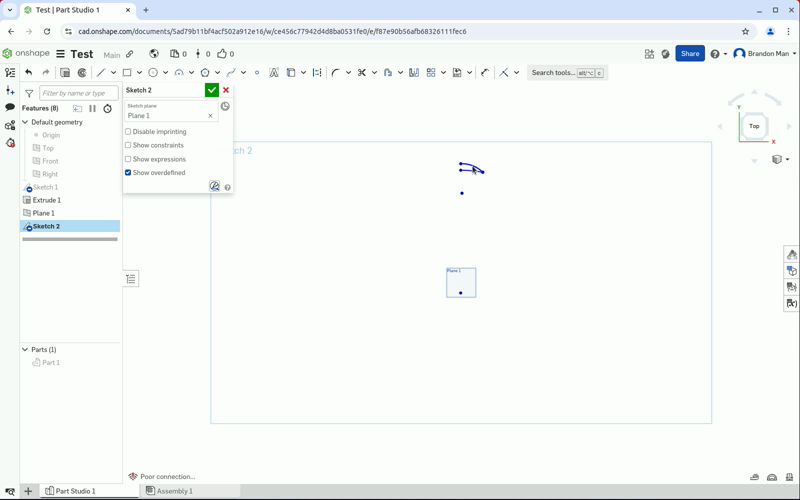
mouse_move(460, 163)
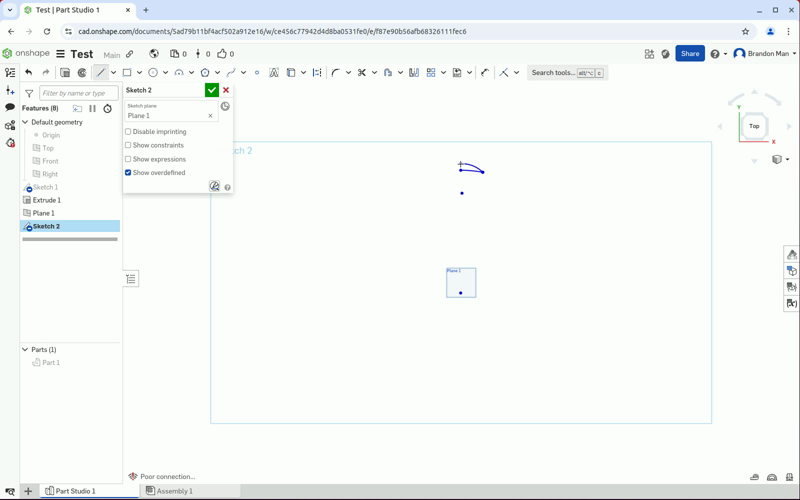
click(460, 163)
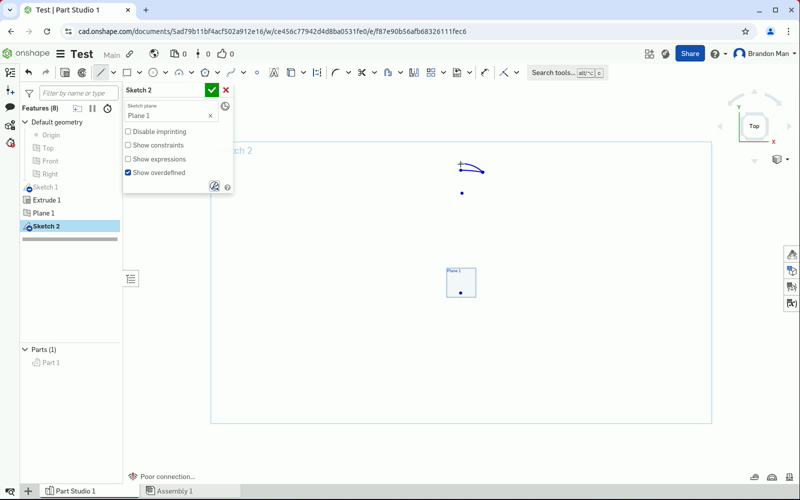
mouse_move(490, 163)
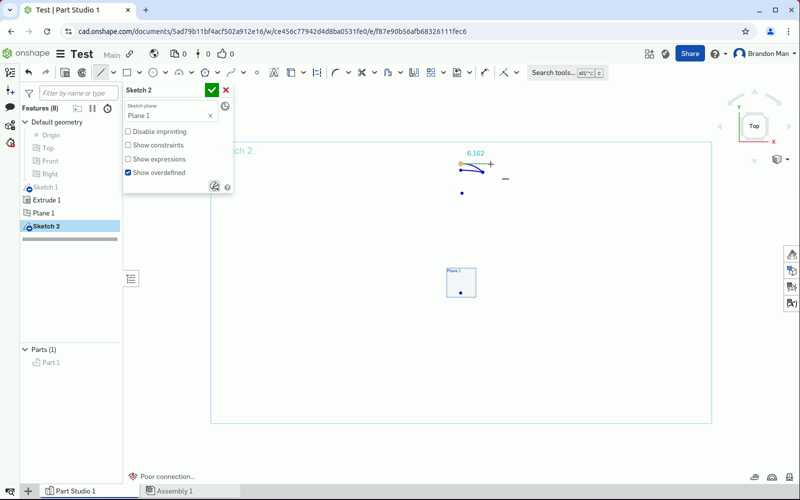
key_down(shift)
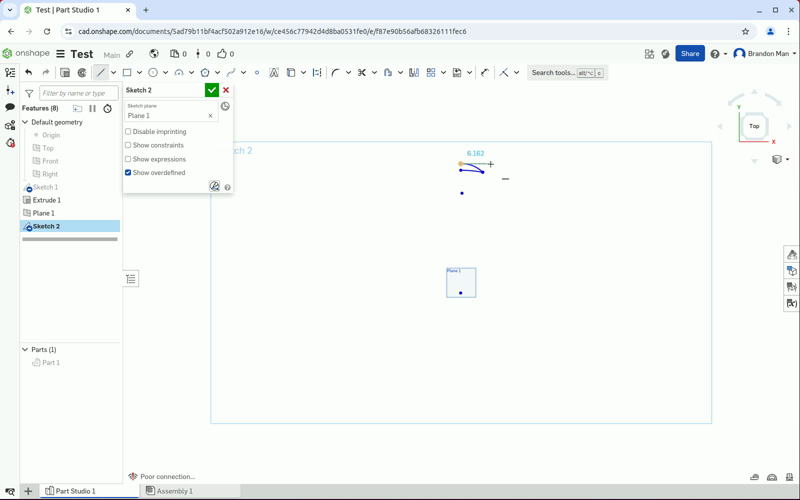
mouse_move(460, 170)
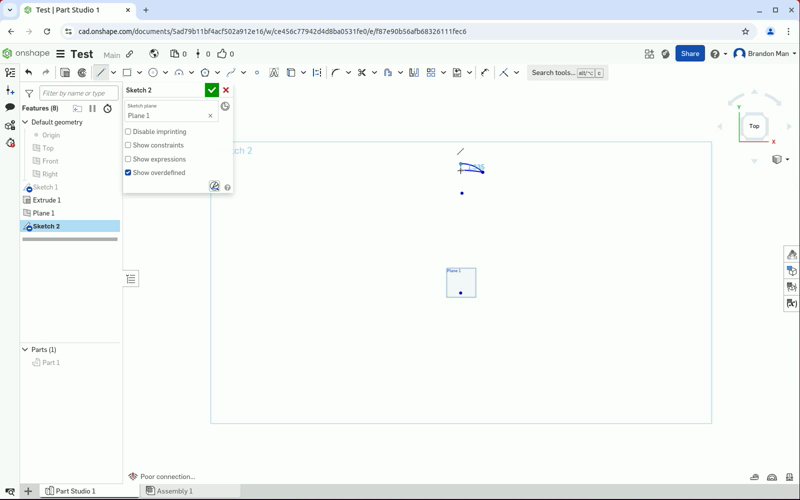
scroll(6)
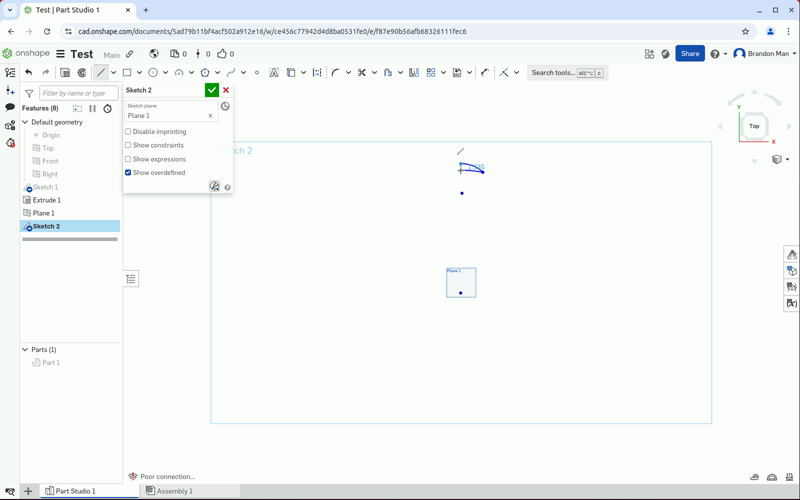
scroll(6)
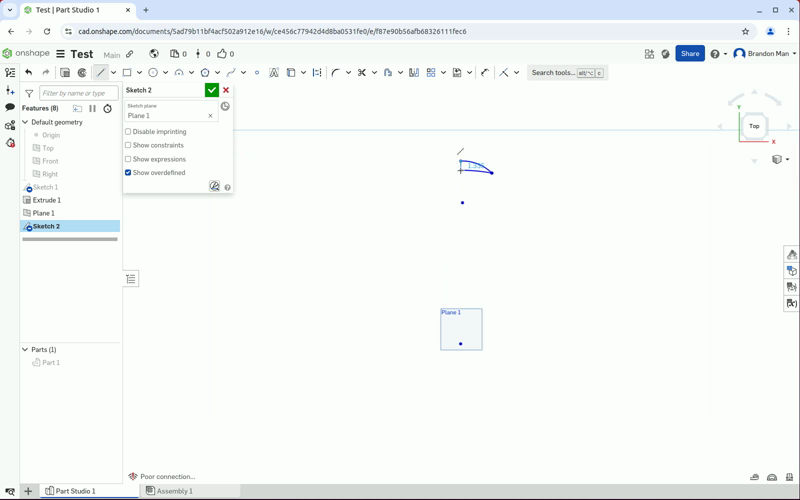
scroll(6)
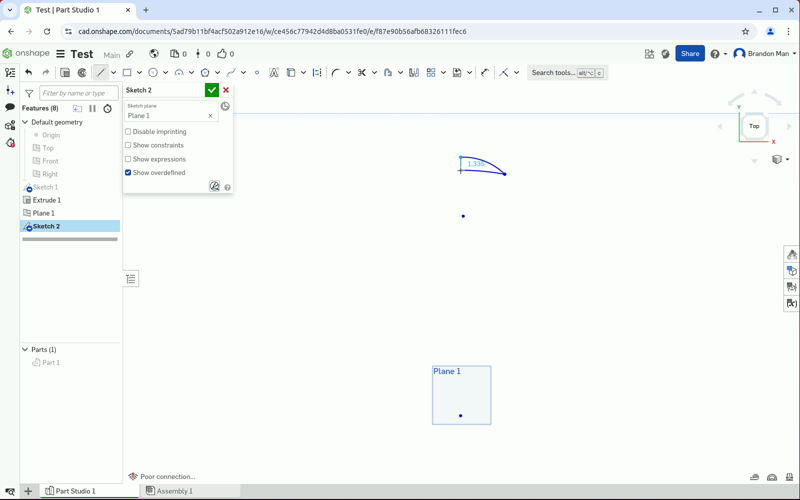
scroll(6)
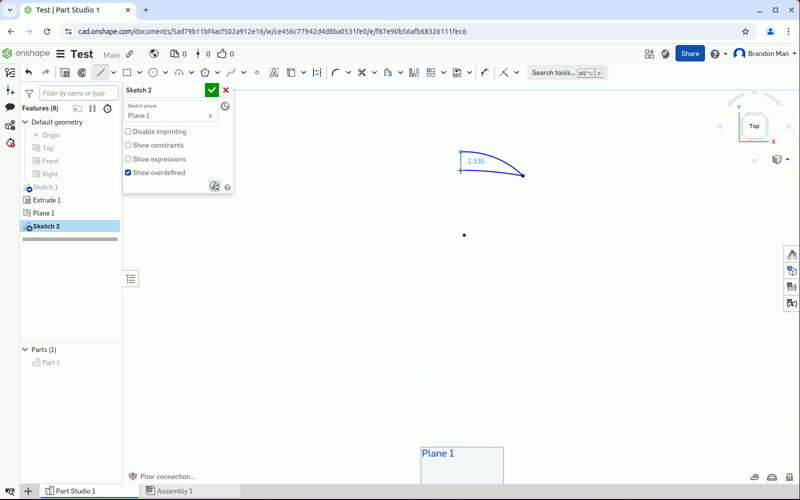
scroll(6)
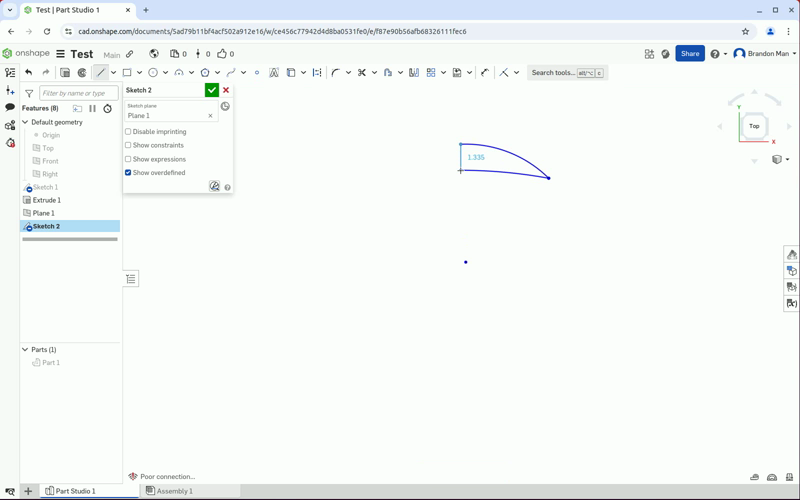
scroll(6)
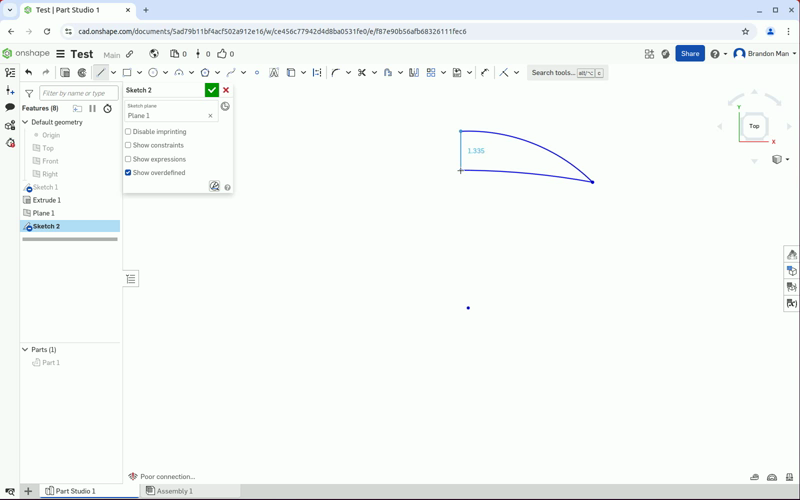
scroll(6)
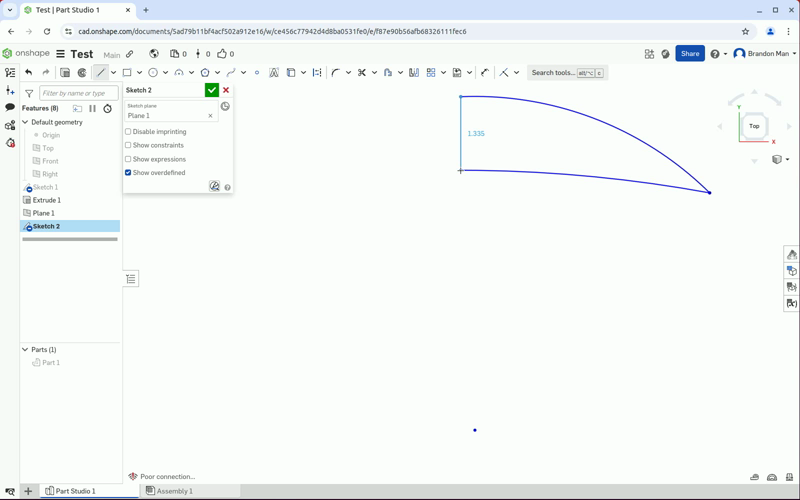
key_up(shift)
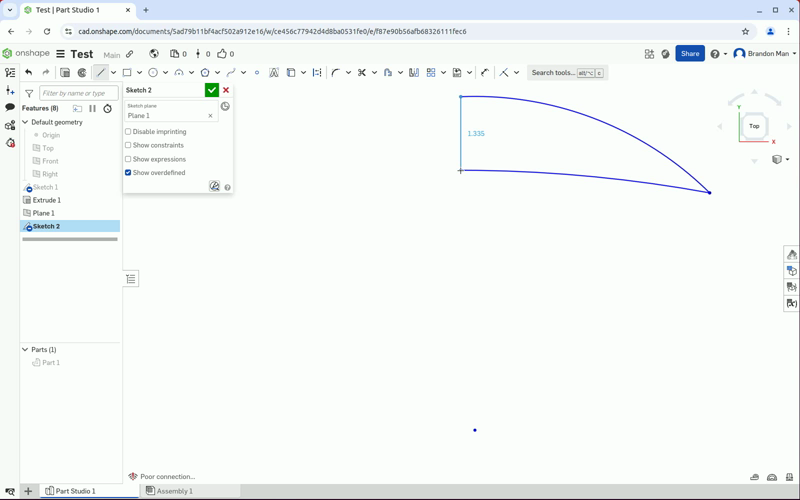
click(460, 170)
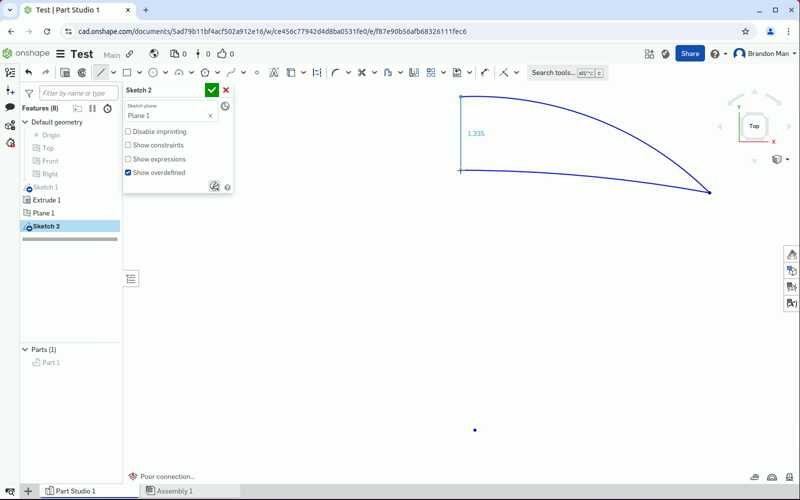
scroll(-6)
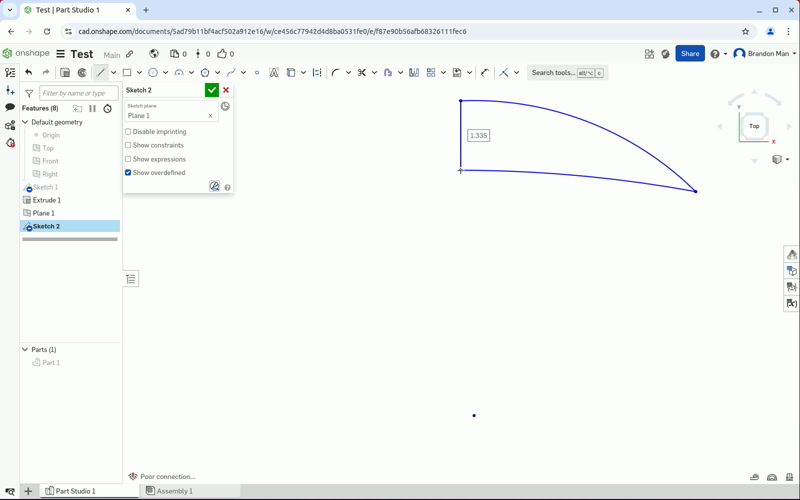
scroll(-6)
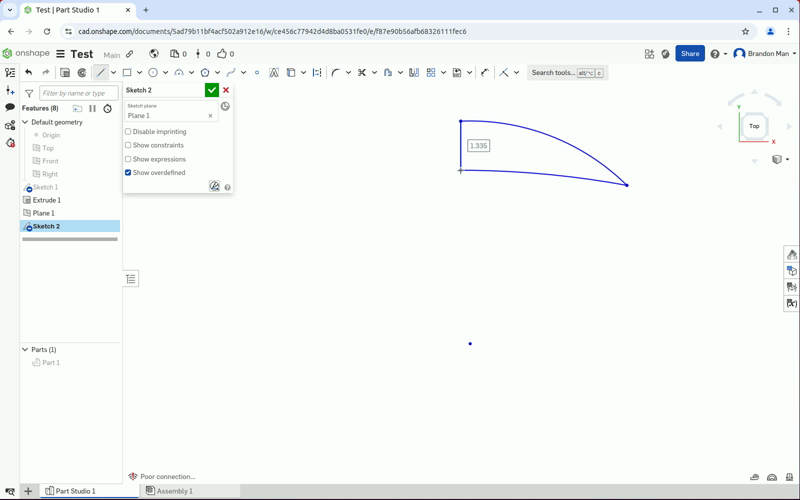
scroll(-6)
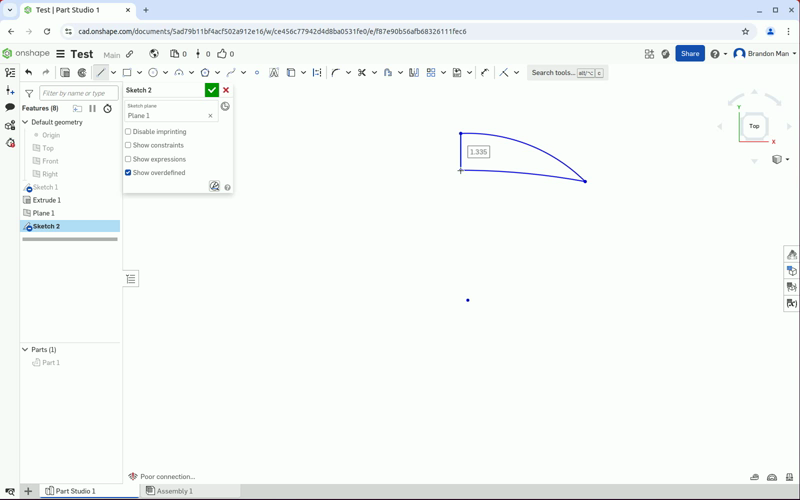
scroll(-6)
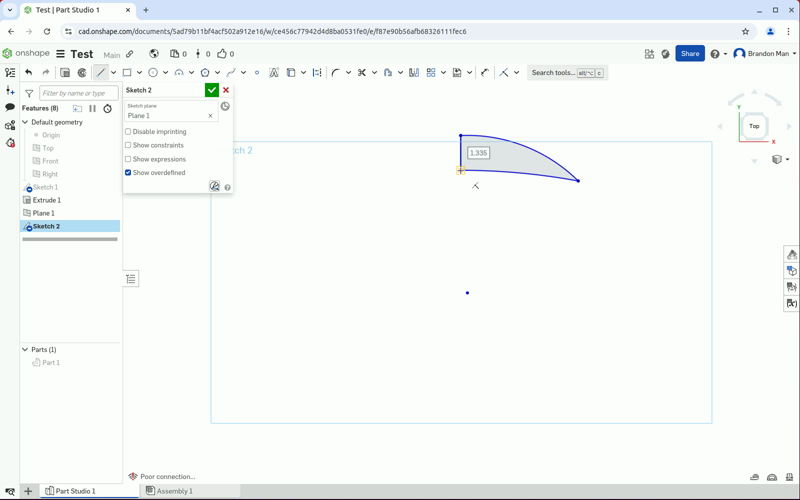
scroll(-6)
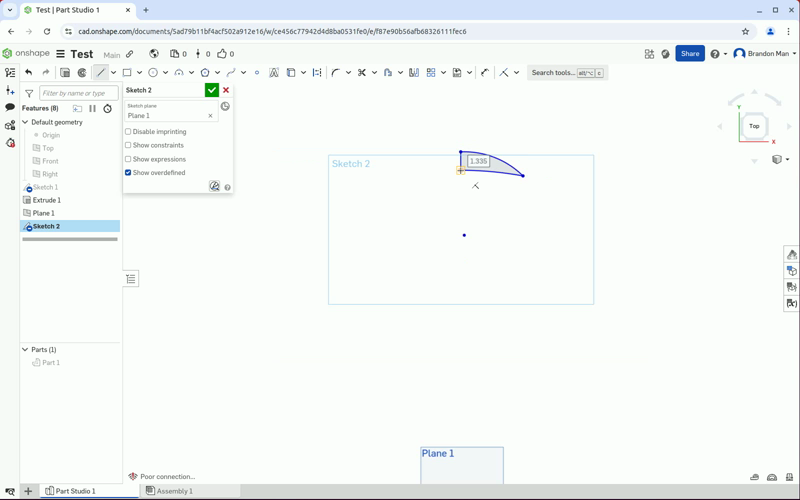
scroll(-6)
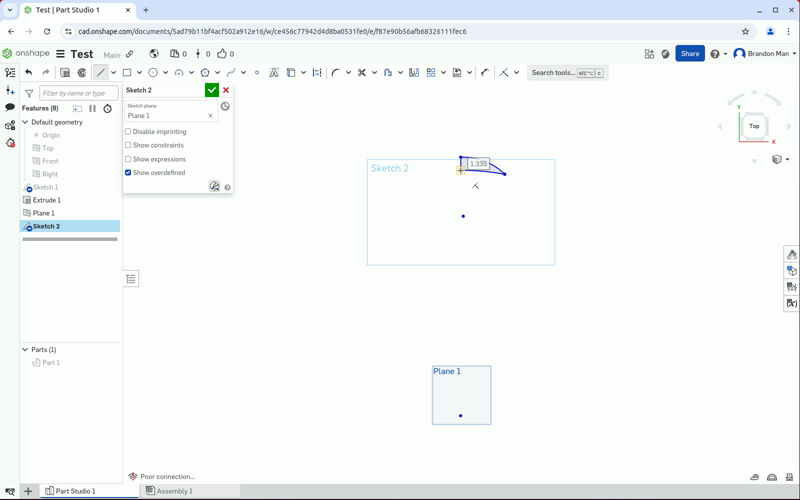
scroll(-6)
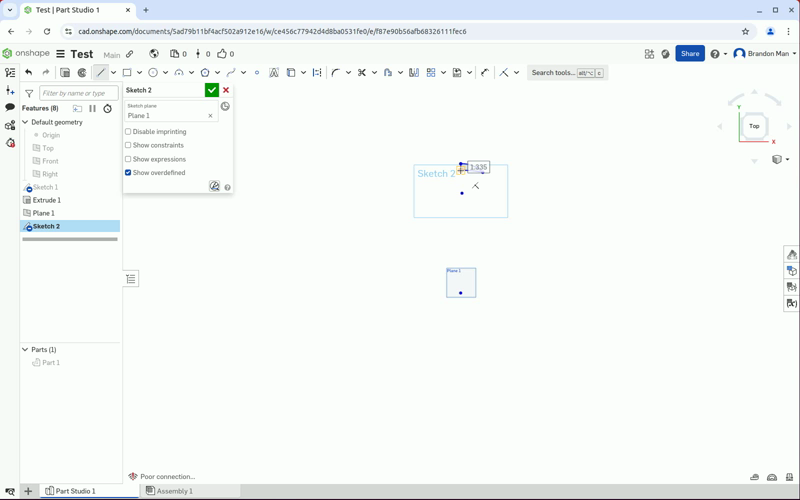
key(esc)
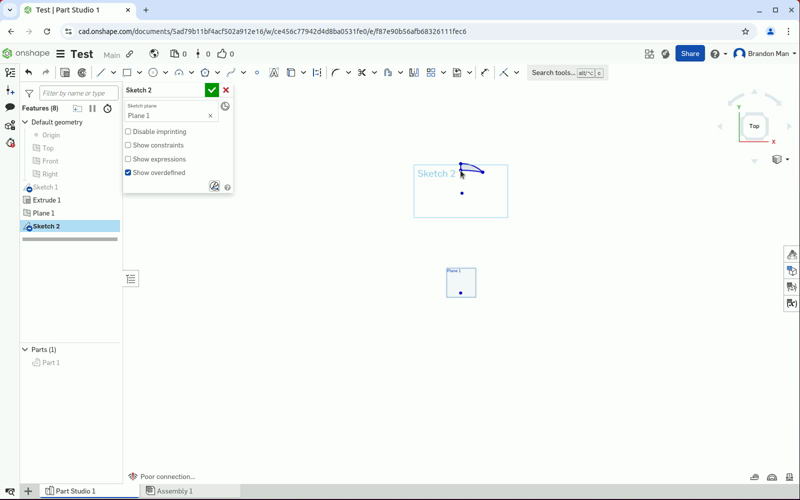
mouse_move(473, 167)
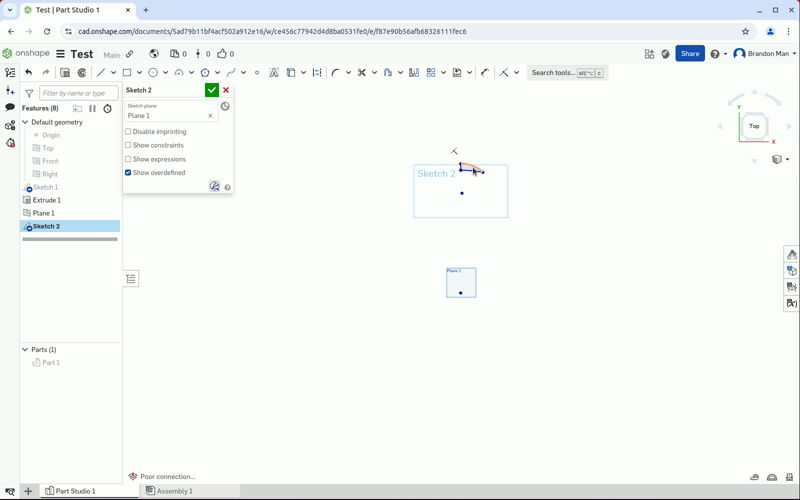
scroll(6)
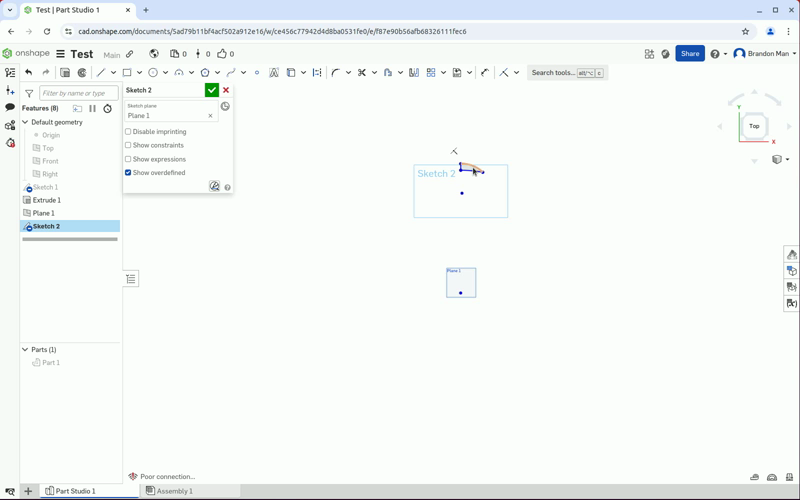
scroll(6)
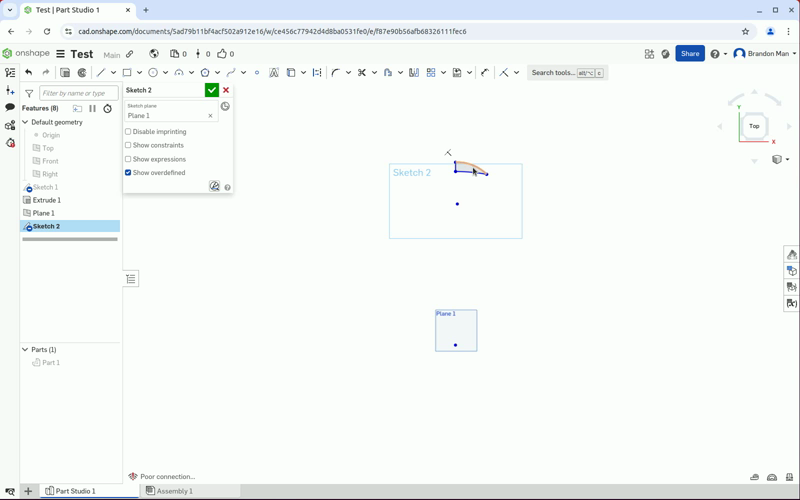
scroll(6)
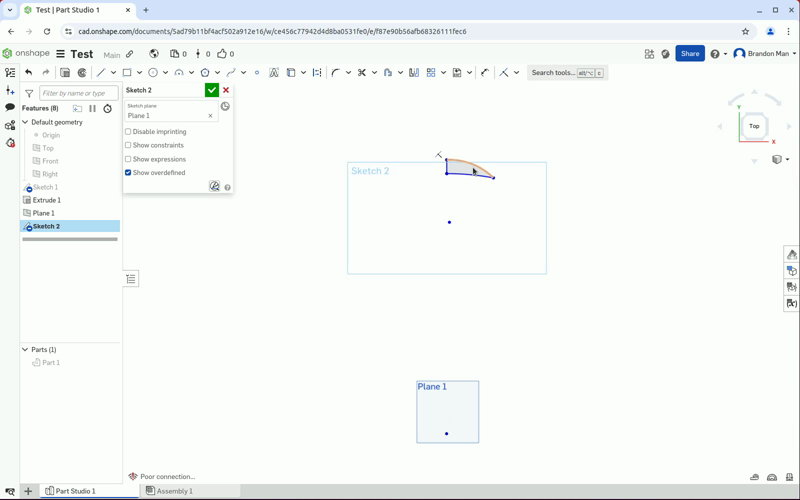
scroll(6)
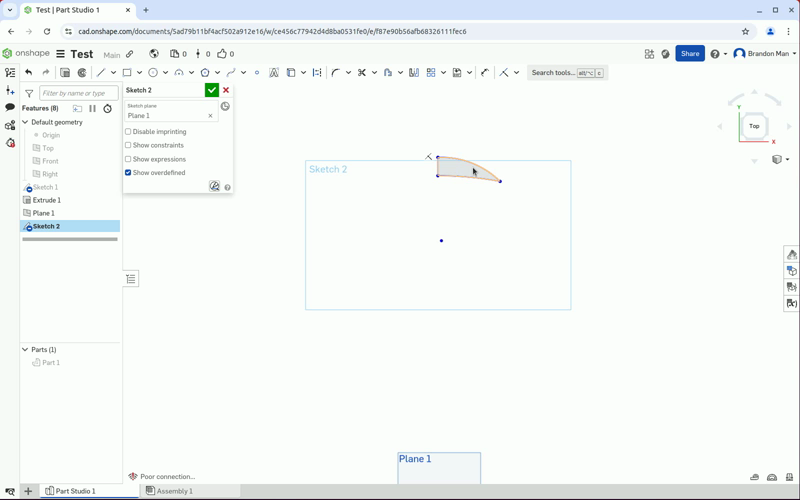
scroll(6)
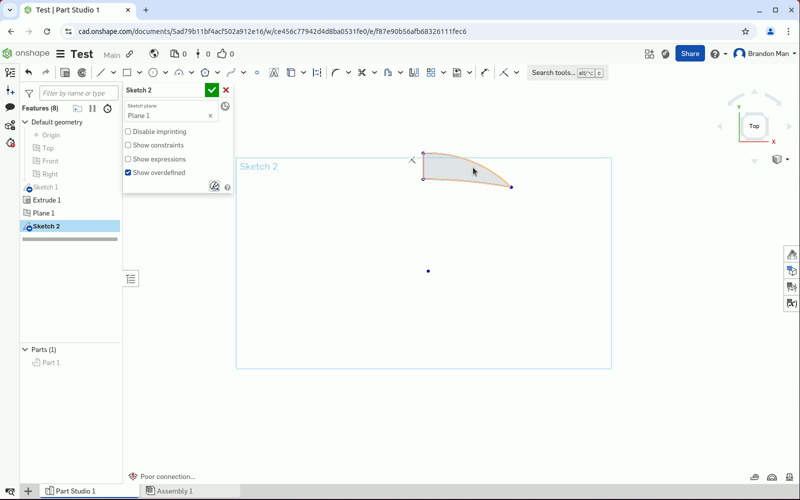
scroll(6)
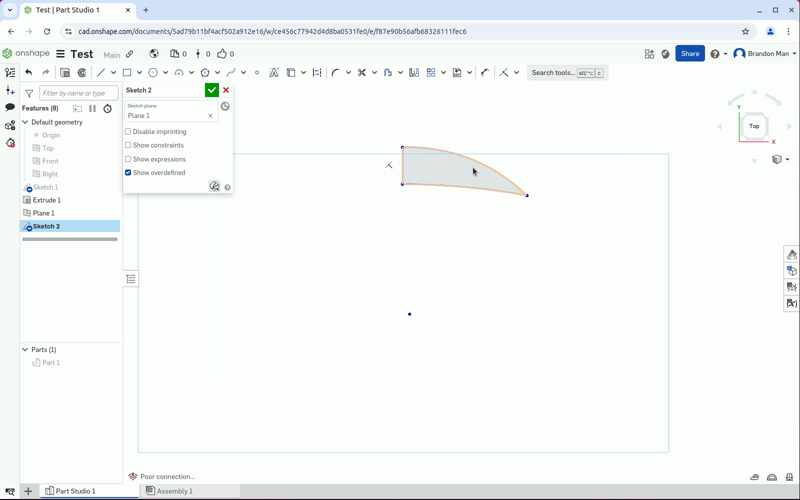
scroll(6)
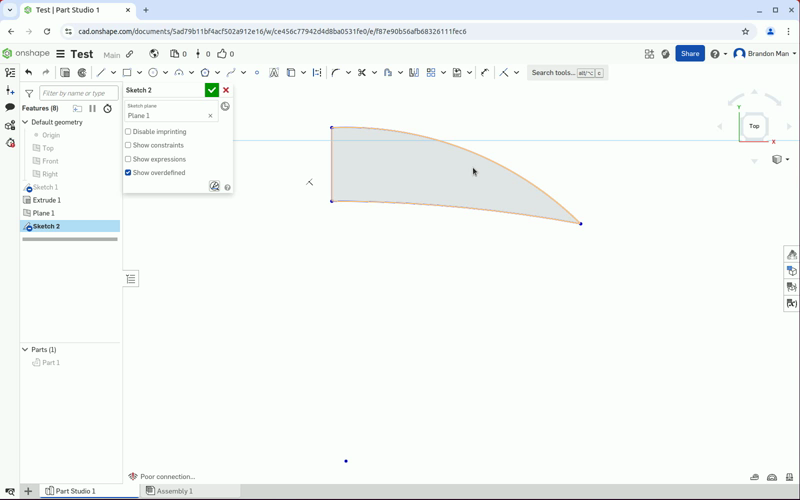
click(473, 167)
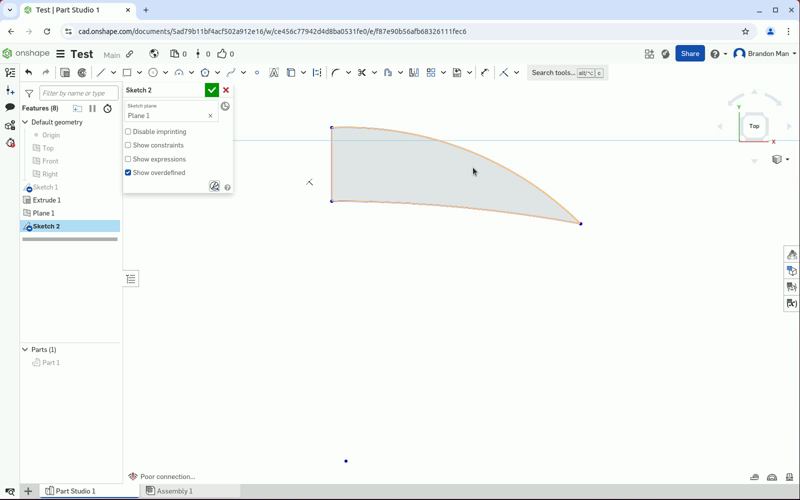
scroll(-6)
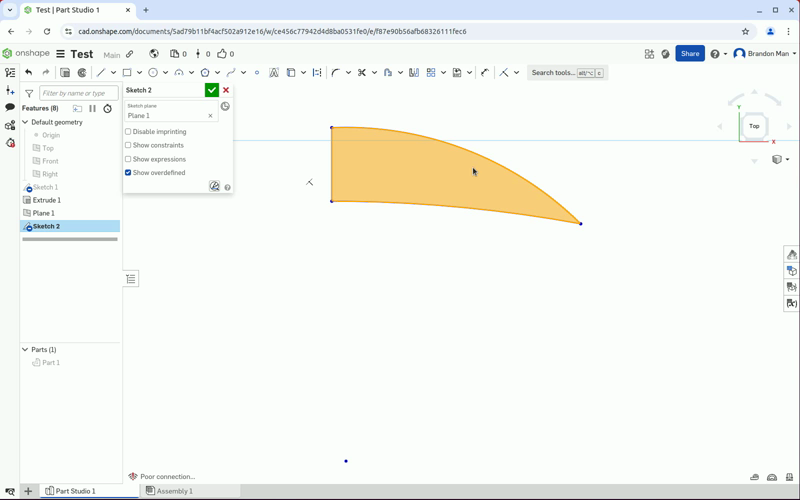
scroll(-6)
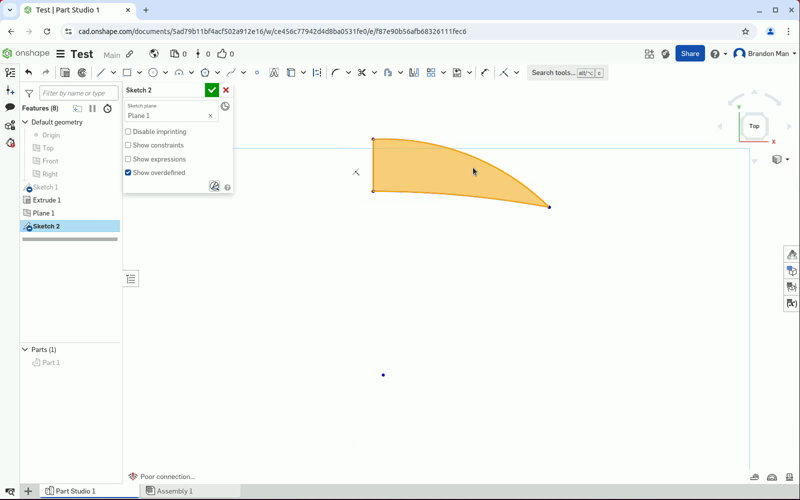
scroll(-6)
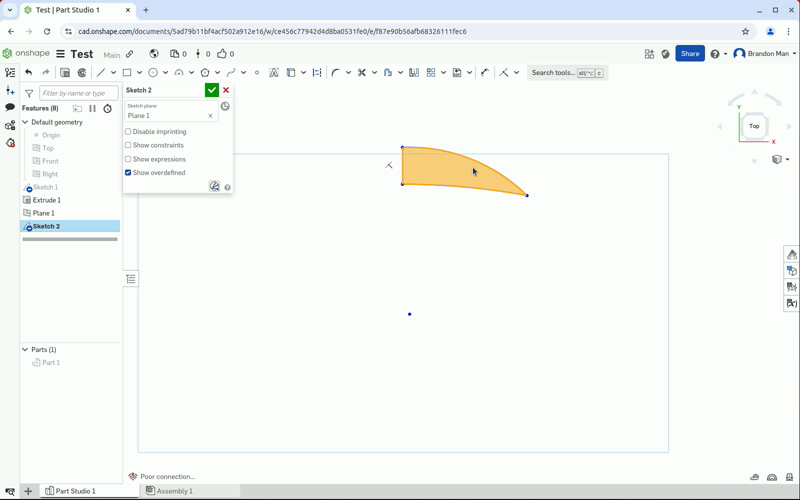
scroll(-6)
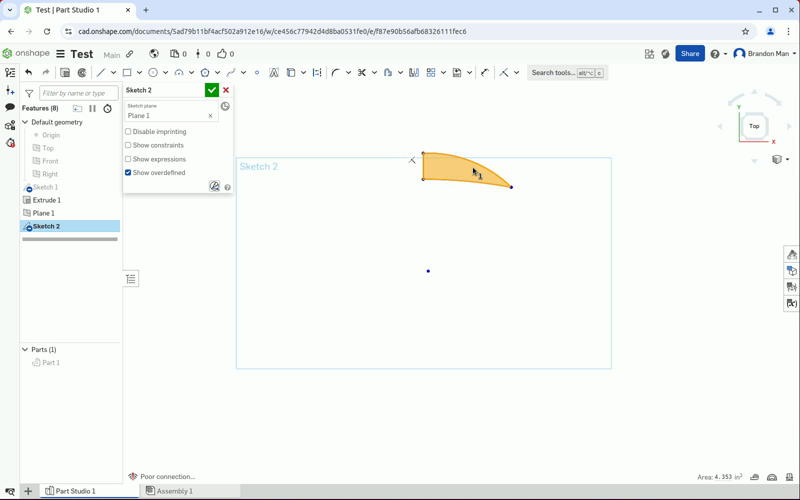
scroll(-6)
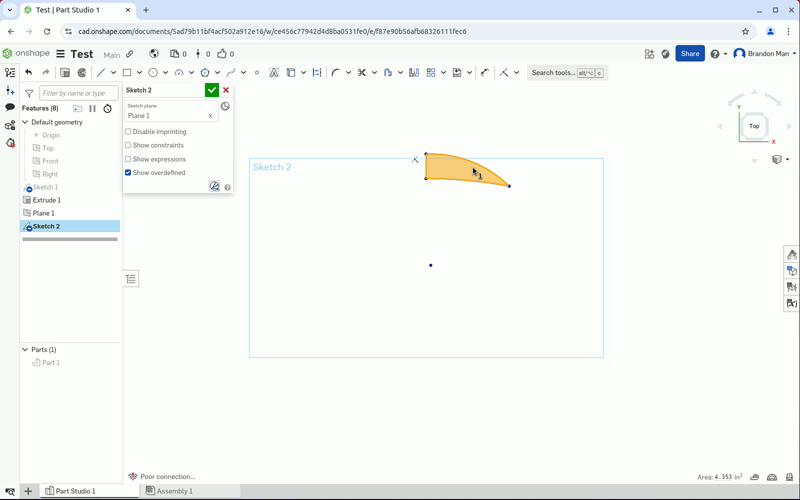
scroll(-6)
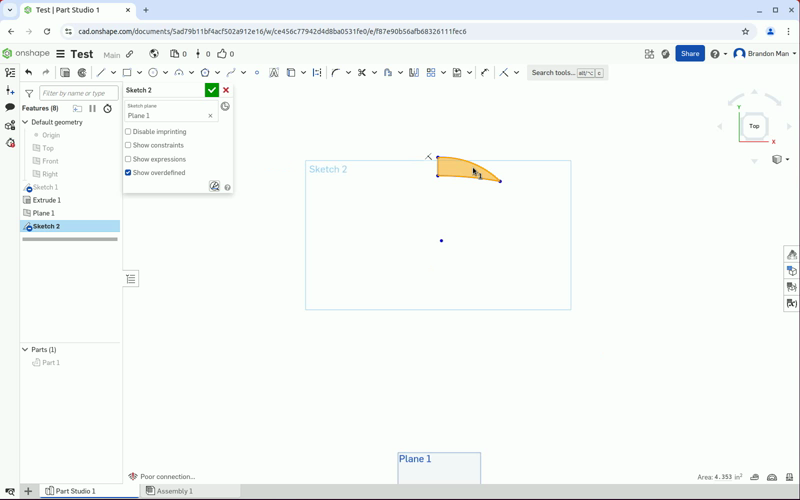
scroll(-6)
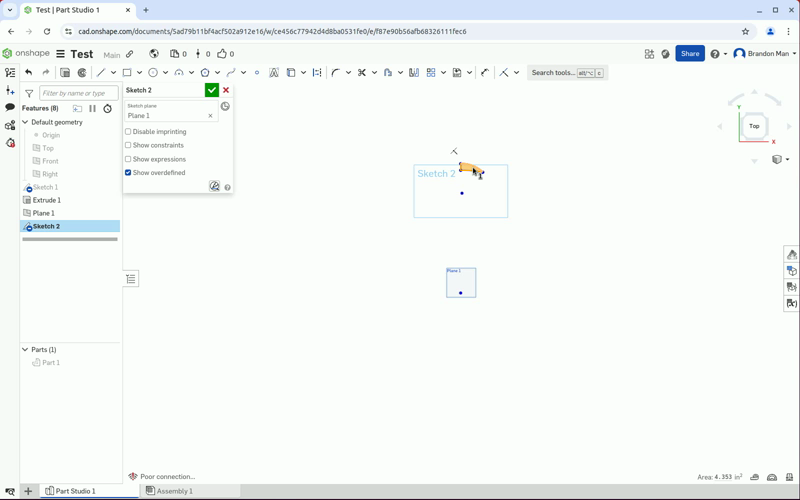
mouse_move(73, 352)
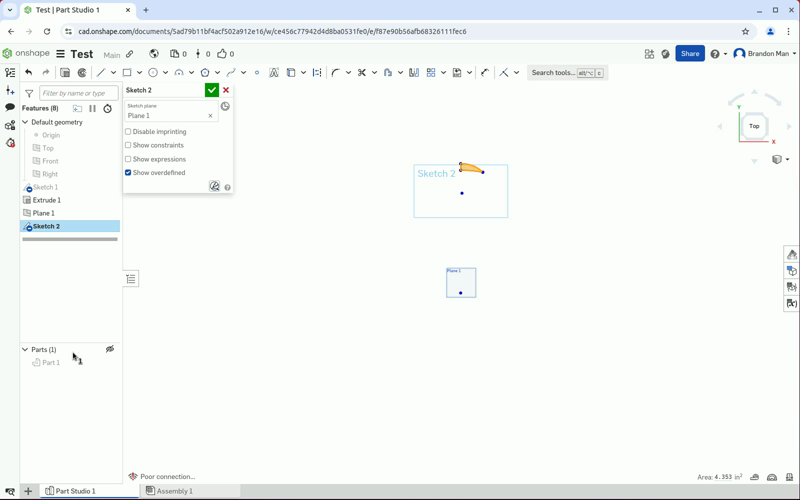
key(shift+y)
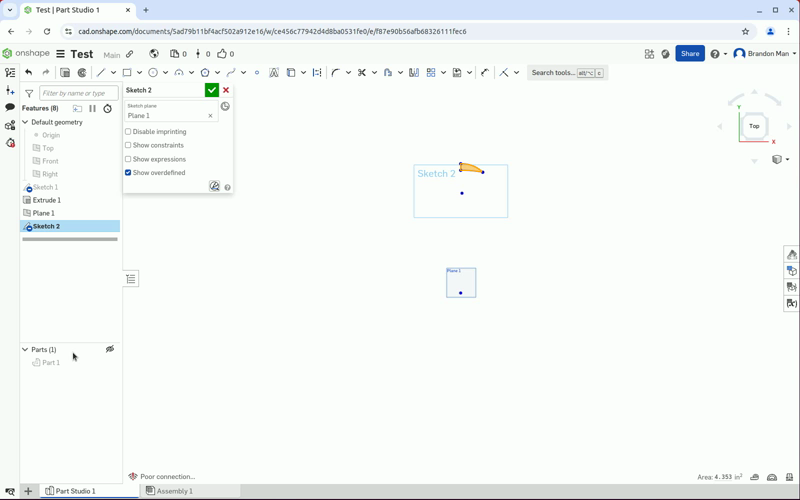
key(shift+e)
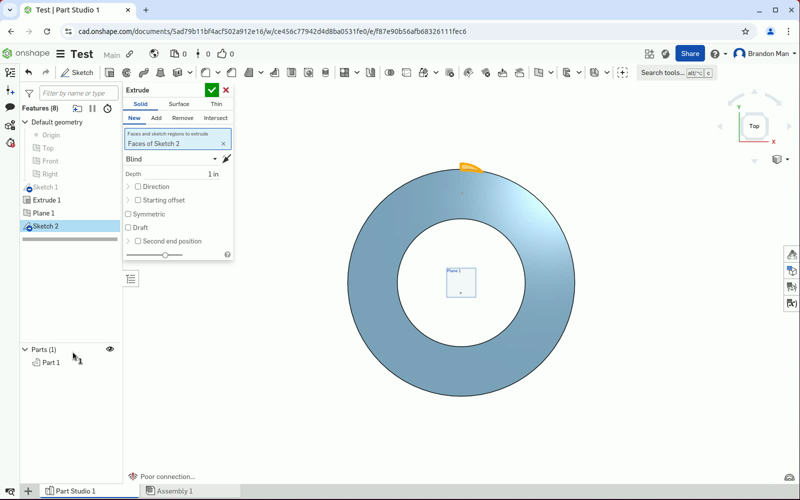
mouse_move(143, 106)
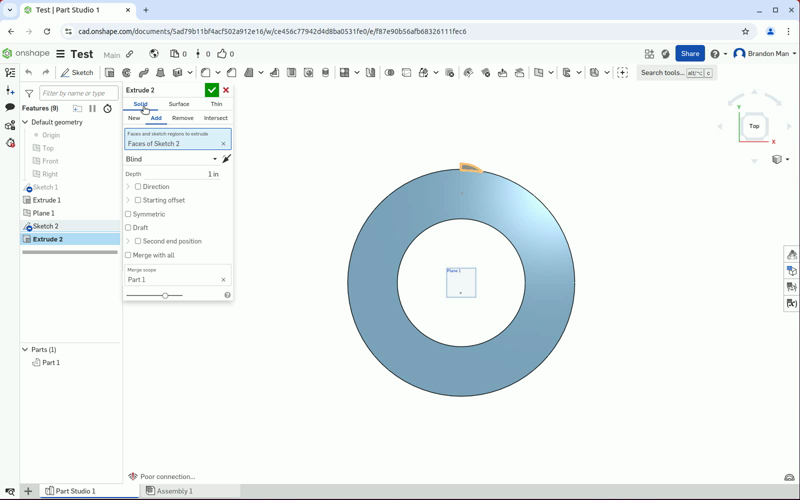
click(143, 106)
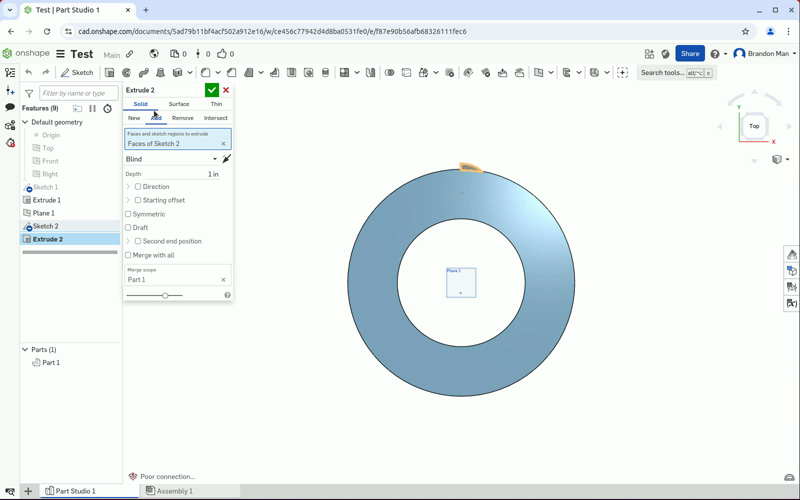
mouse_move(186, 120)
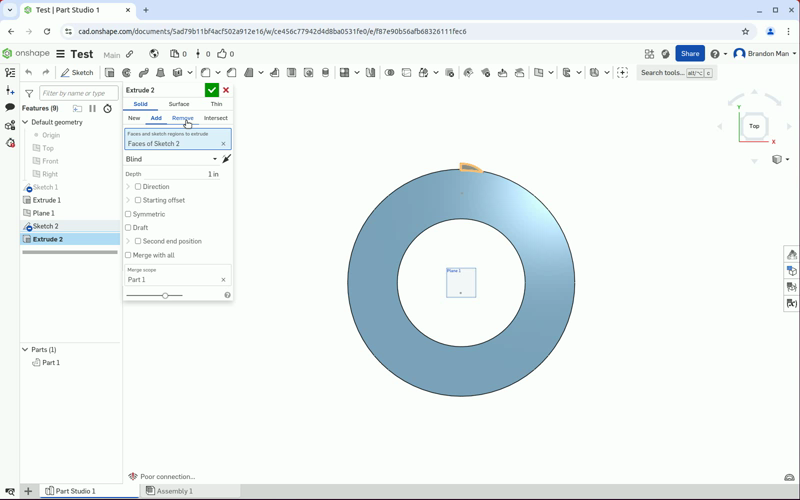
click(186, 120)
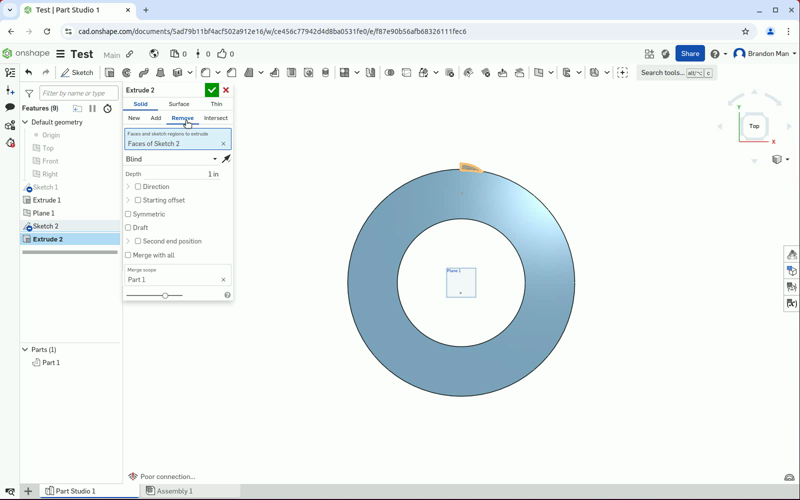
key(tab, 4)
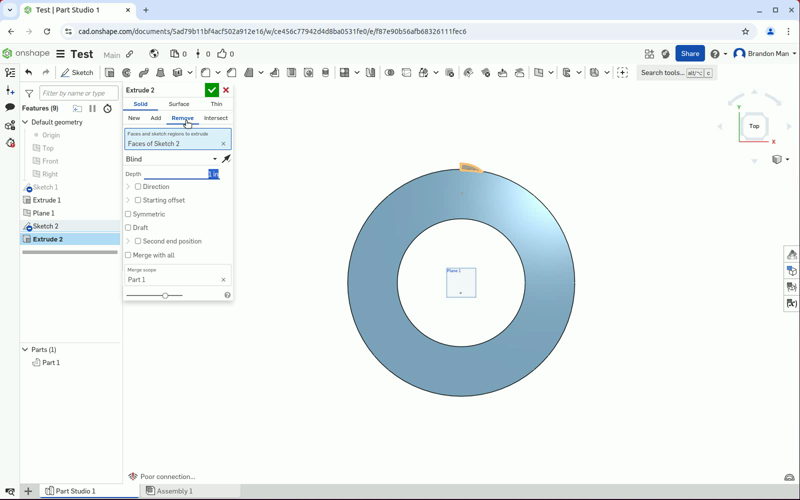
text(3.611)
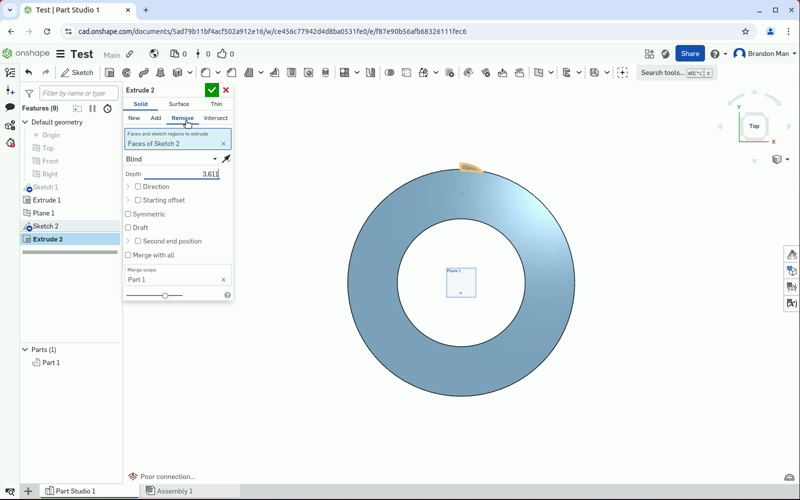
key(tab, 6)
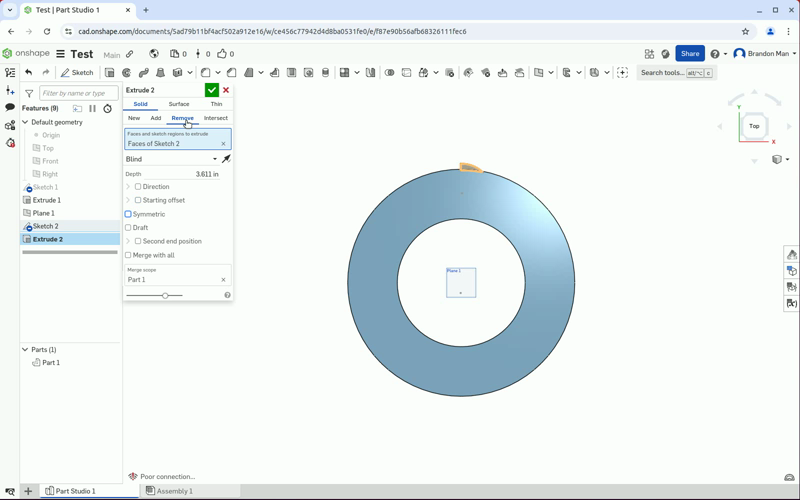
key(space)
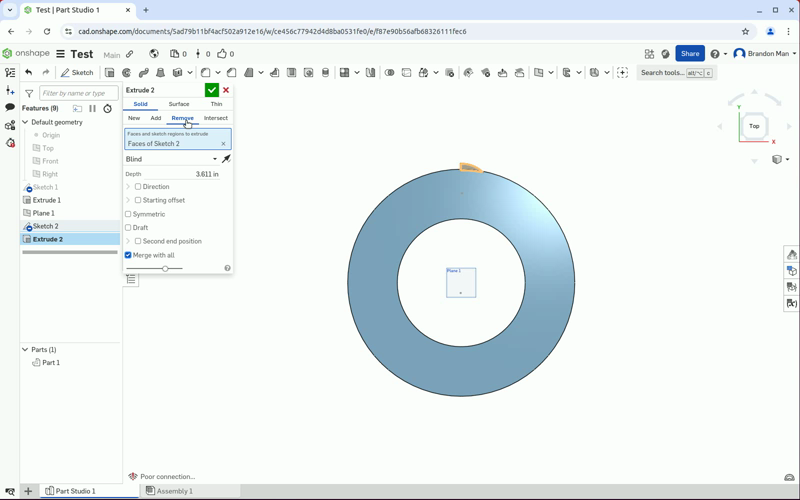
key(enter)
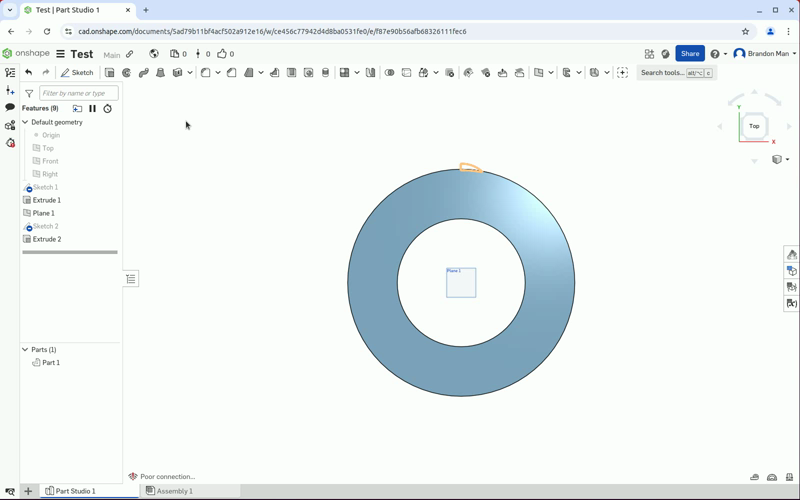
key(shift+h)
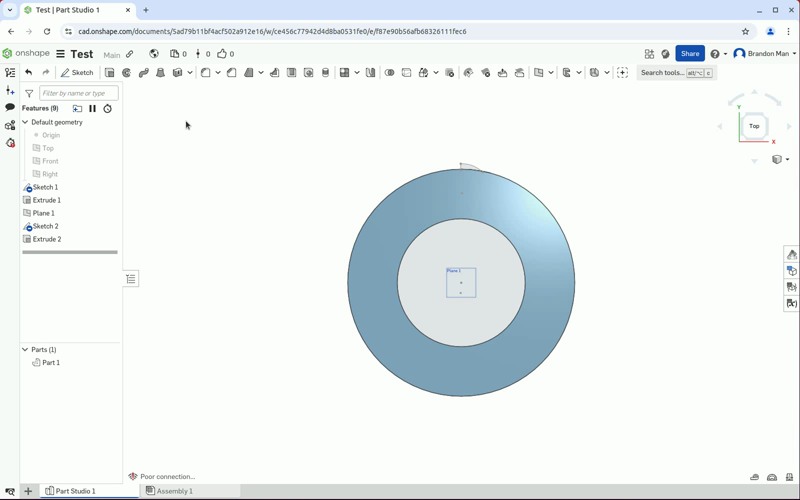
key(shift+h)
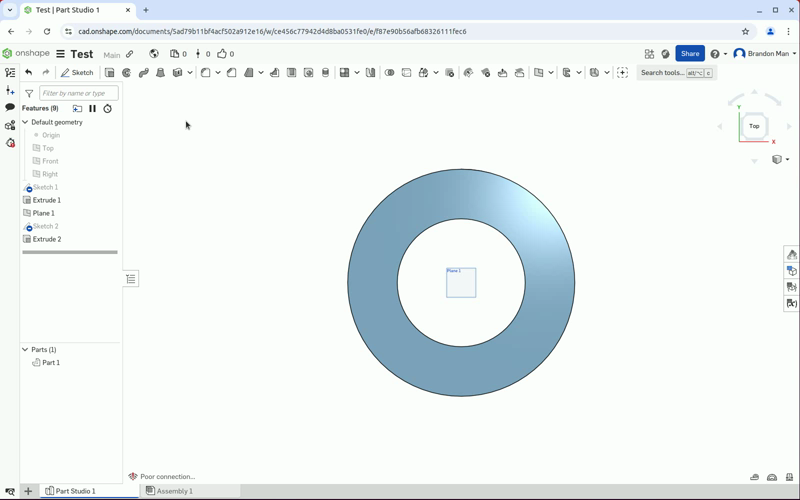
mouse_move(73, 189)
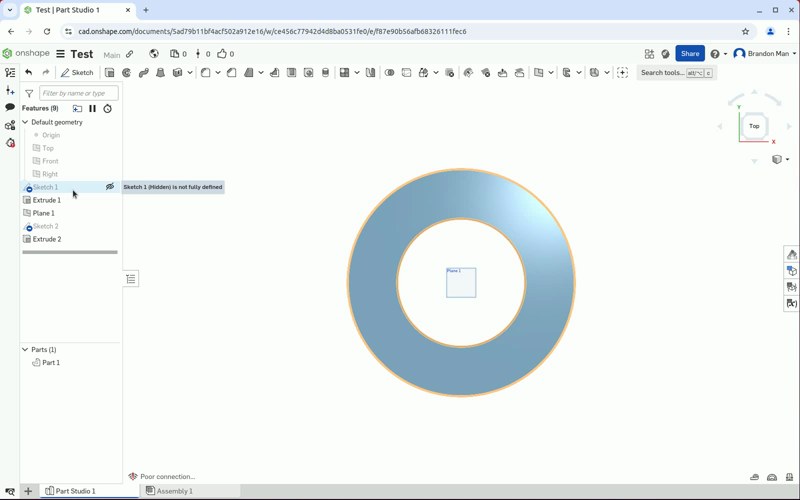
click(73, 189)
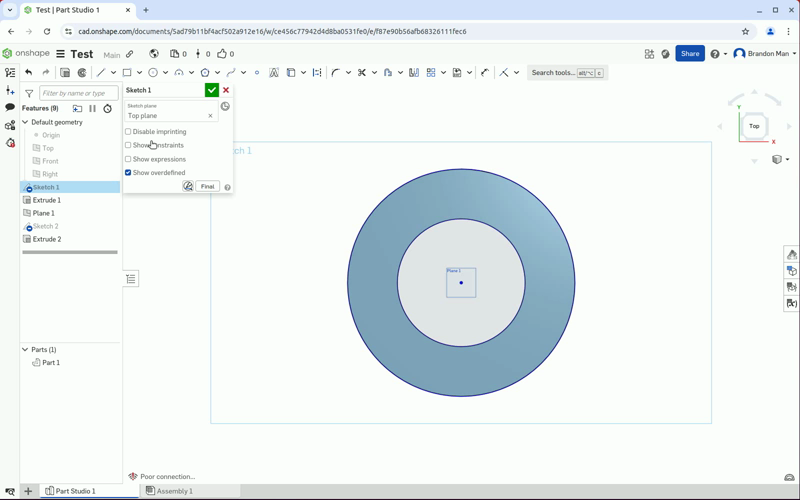
mouse_move(229, 92)
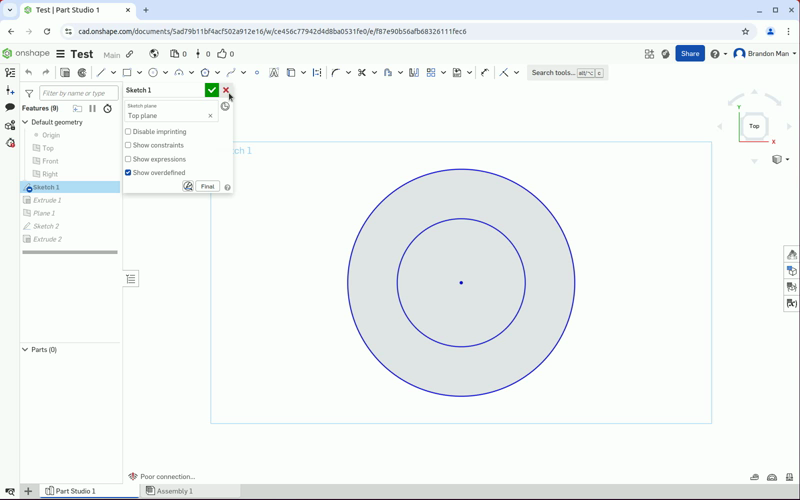
click(229, 92)
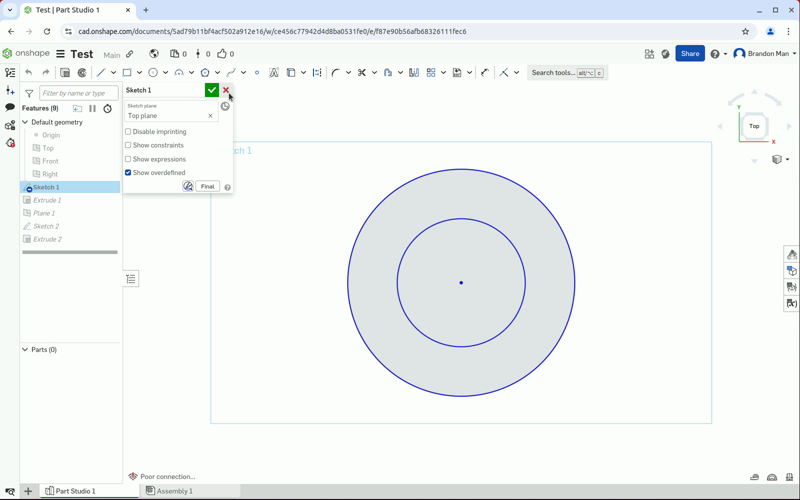
key(shift+s)
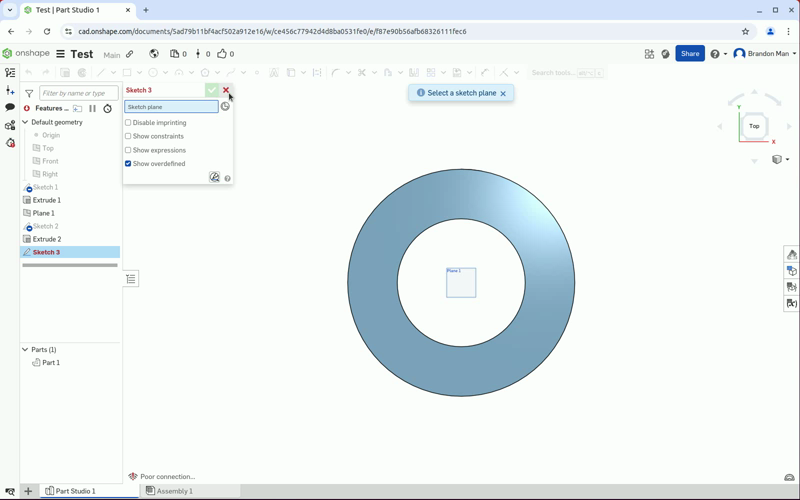
mouse_move(73, 215)
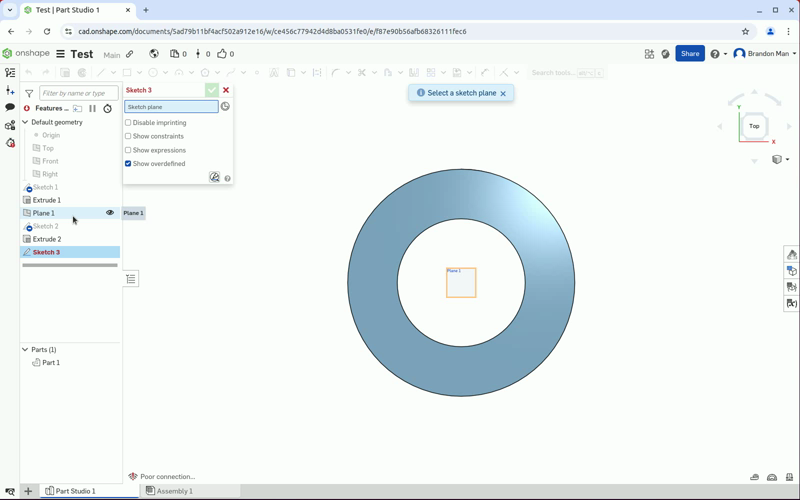
click(73, 215)
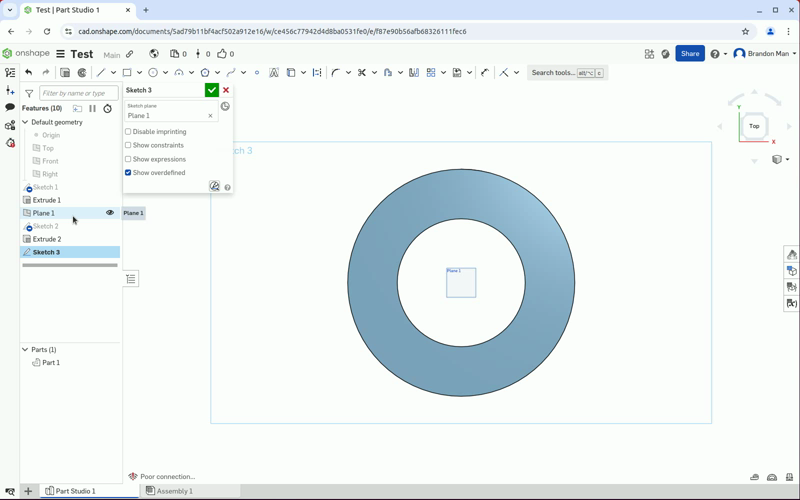
mouse_move(73, 352)
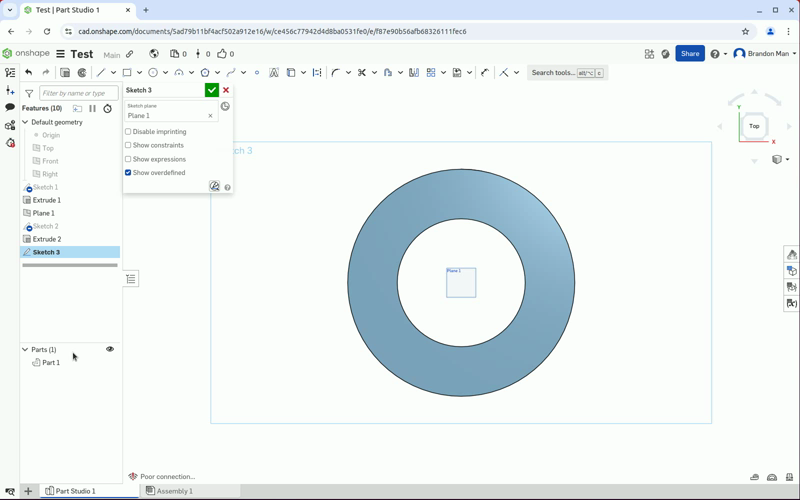
key(y)
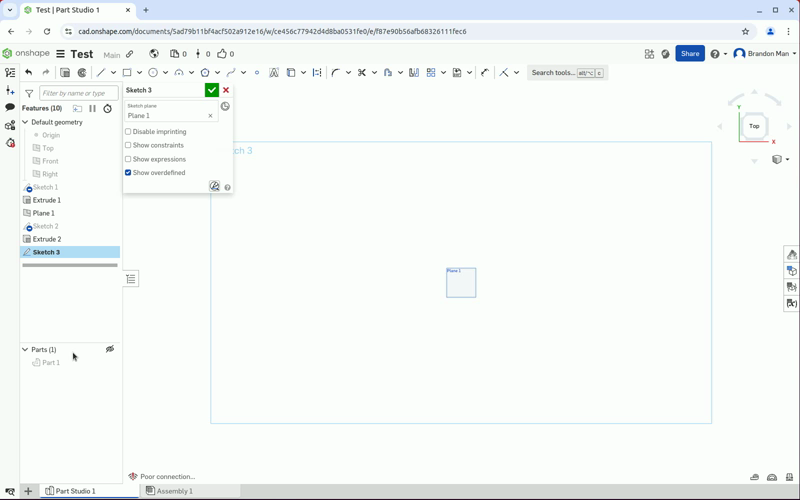
key(a)
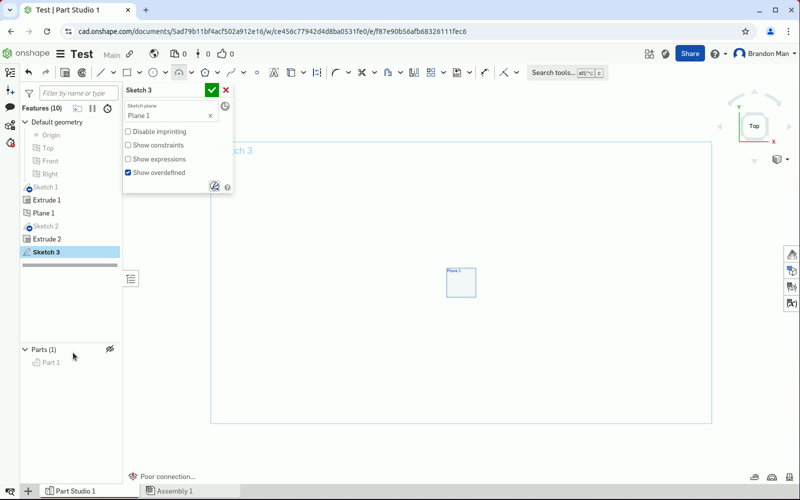
key_down(shift)
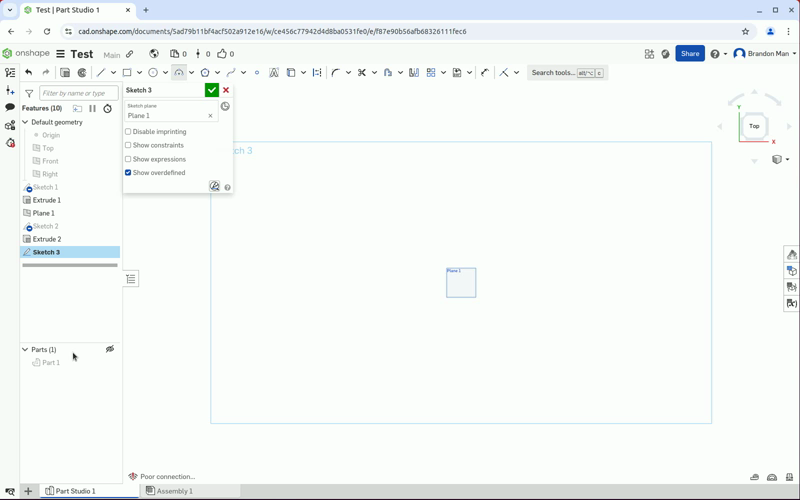
mouse_move(460, 218)
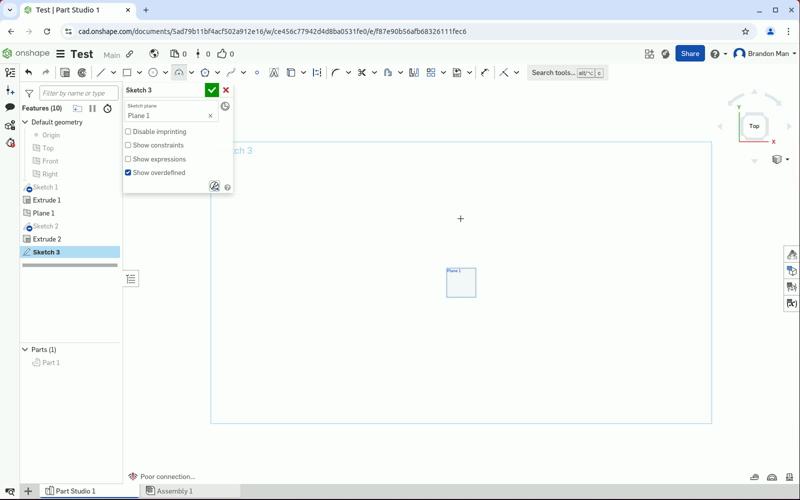
click(460, 218)
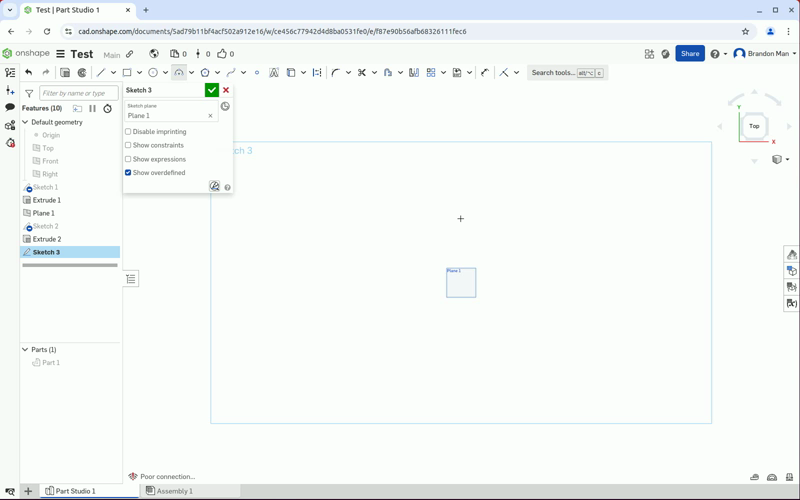
key_up(shift)
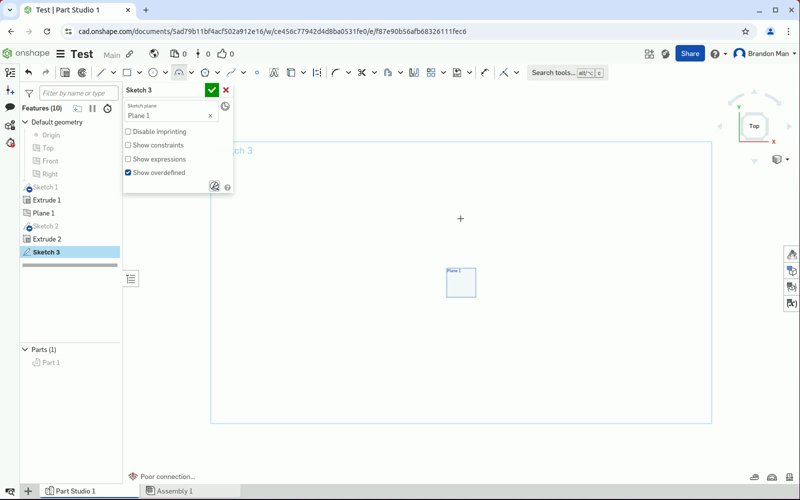
key_down(shift)
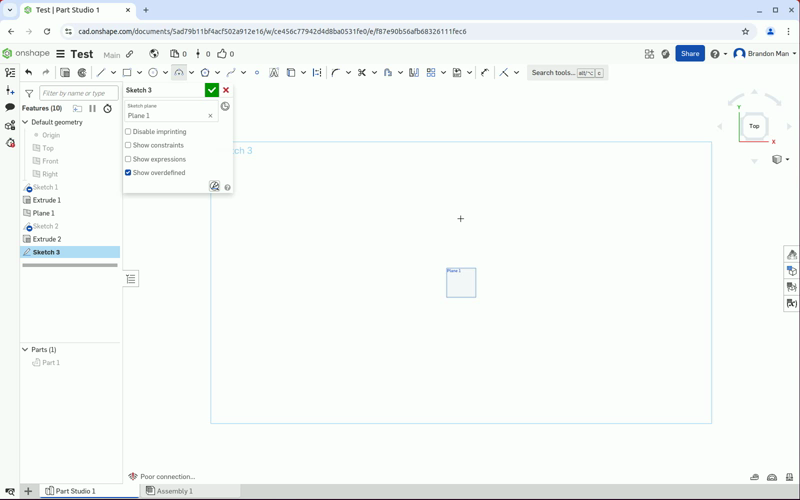
mouse_move(477, 220)
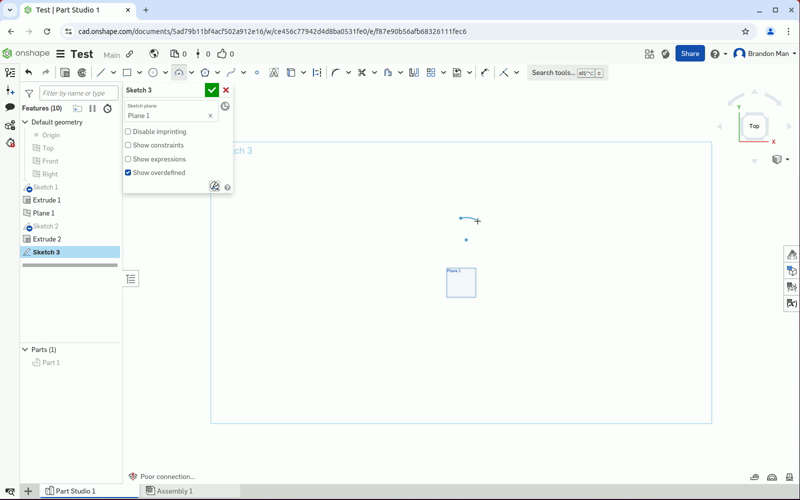
click(477, 220)
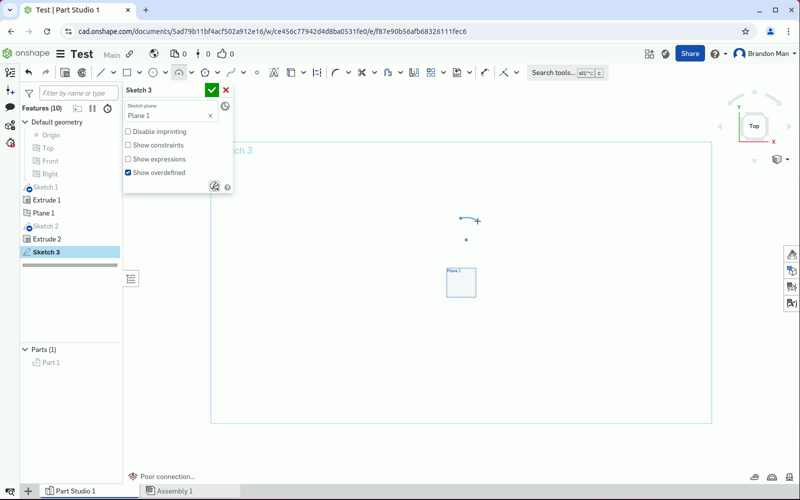
mouse_move(469, 219)
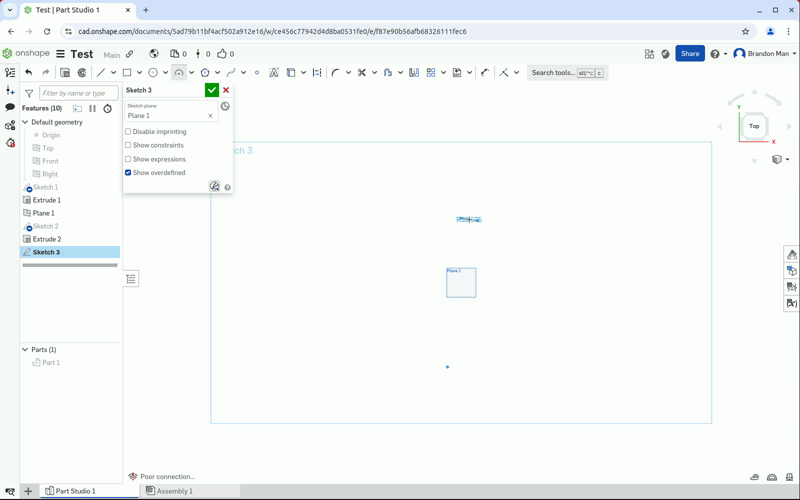
click(469, 219)
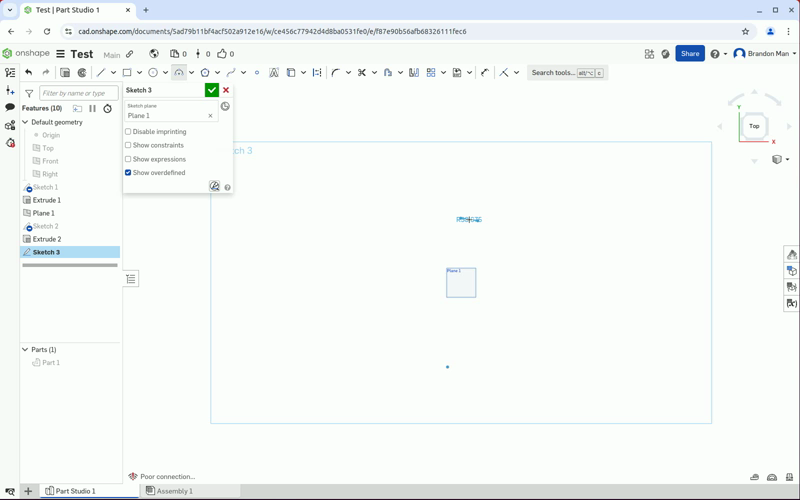
key_up(shift)
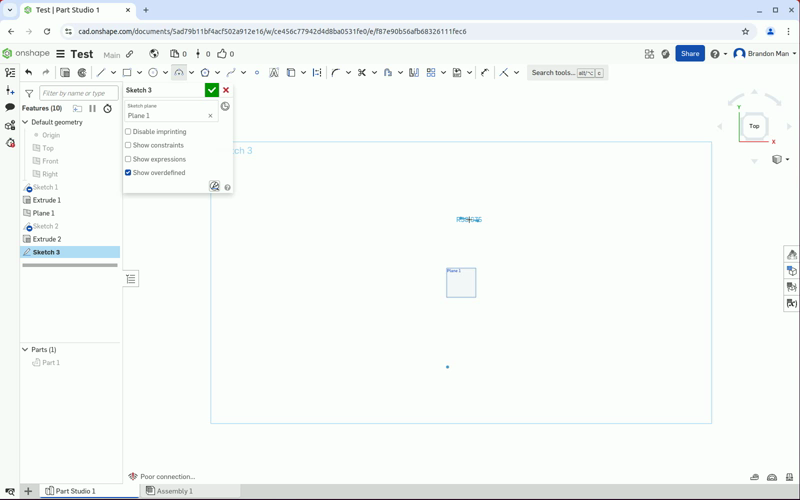
mouse_move(477, 220)
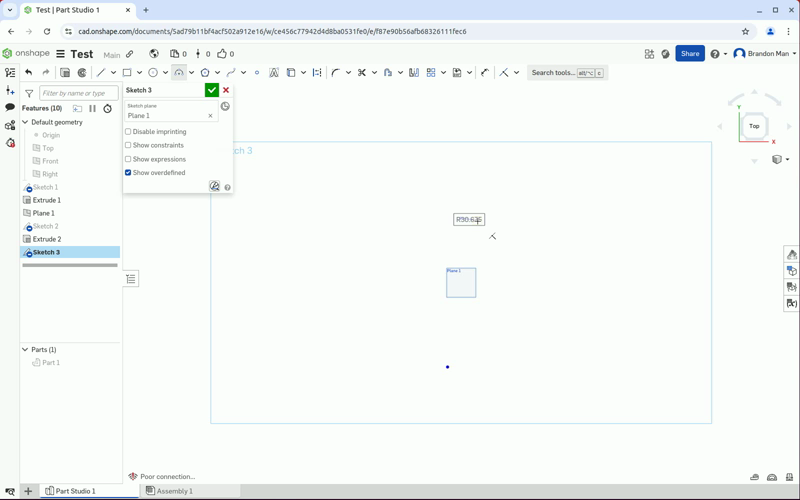
click(477, 220)
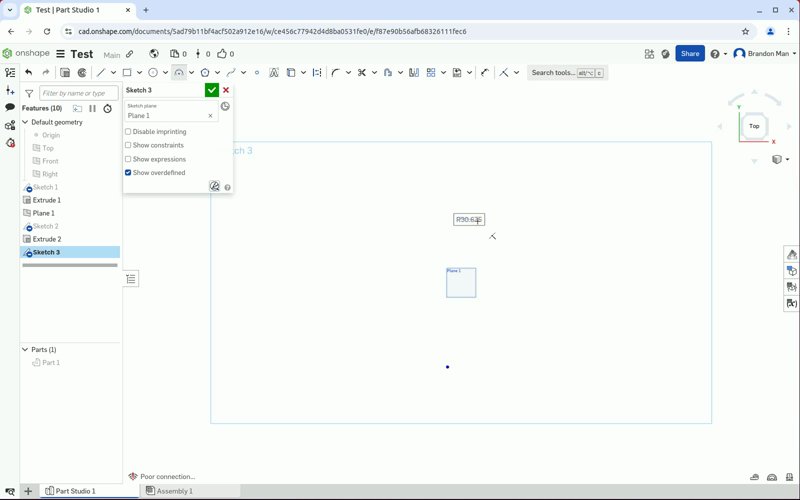
key_down(shift)
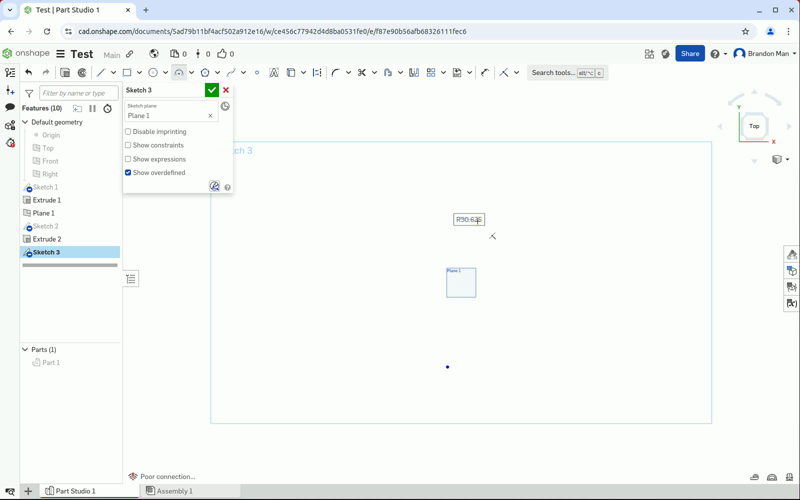
mouse_move(482, 171)
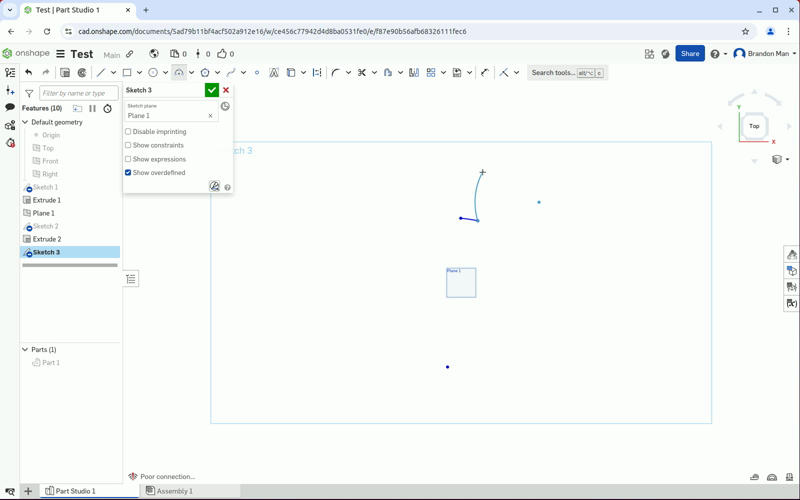
click(482, 171)
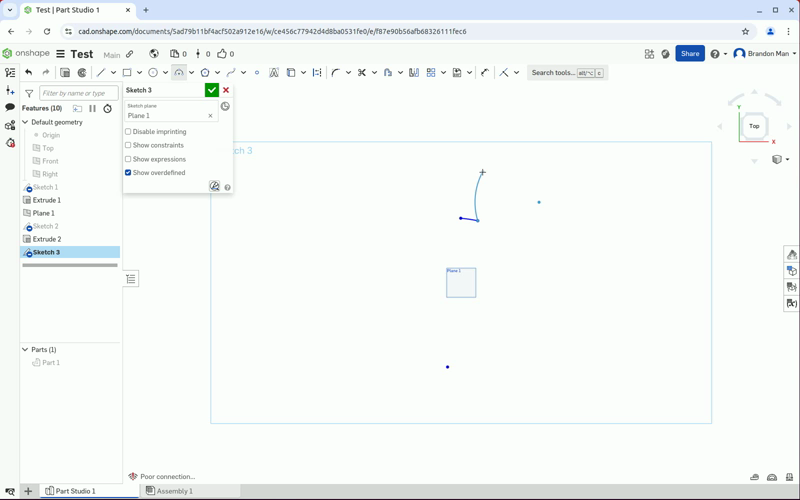
mouse_move(492, 197)
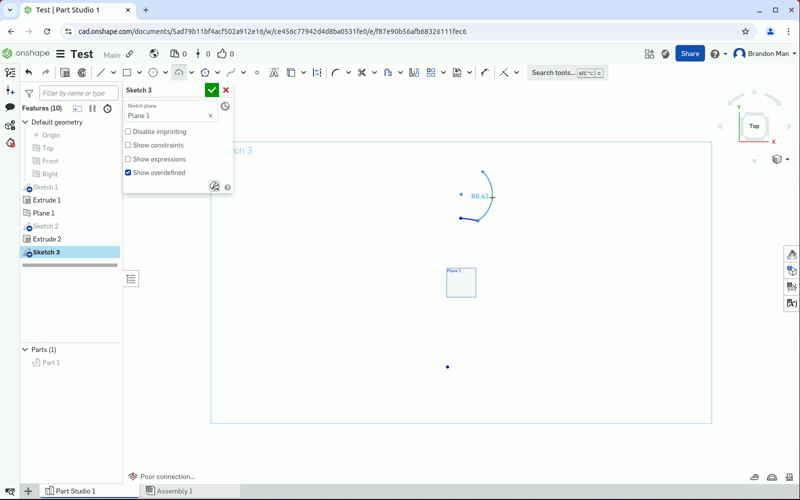
click(492, 197)
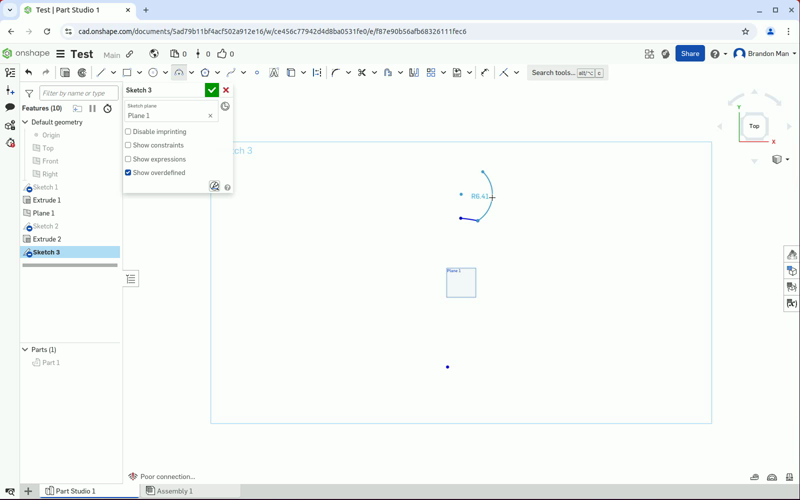
key_up(shift)
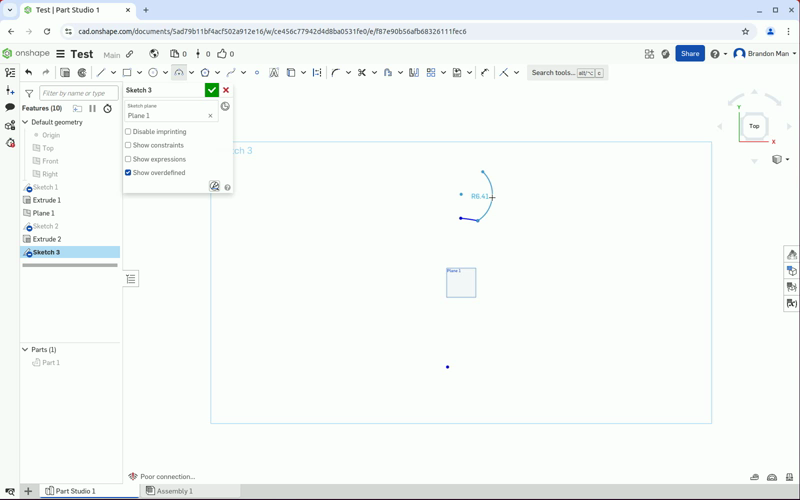
mouse_move(482, 171)
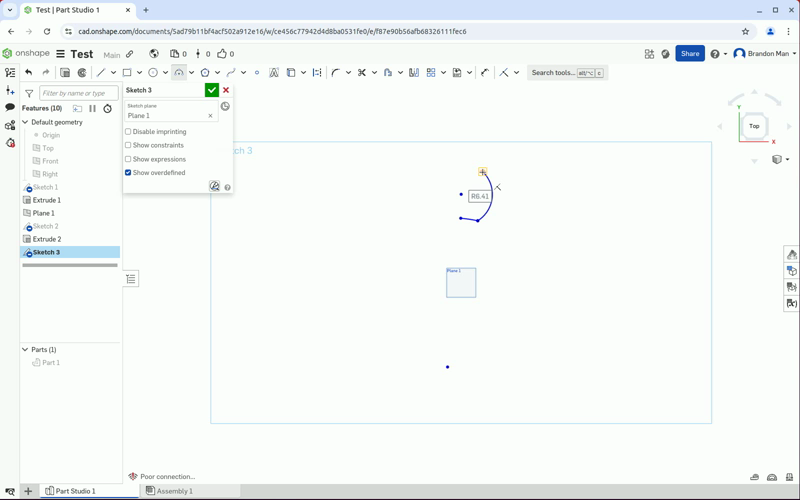
click(482, 171)
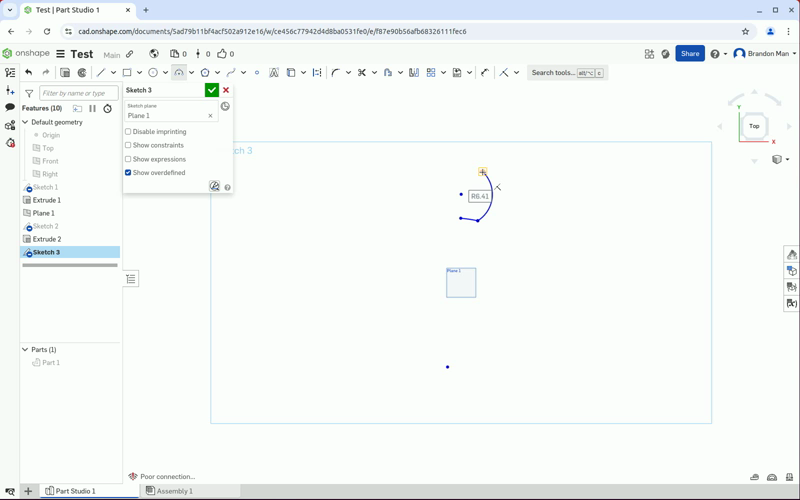
key_down(shift)
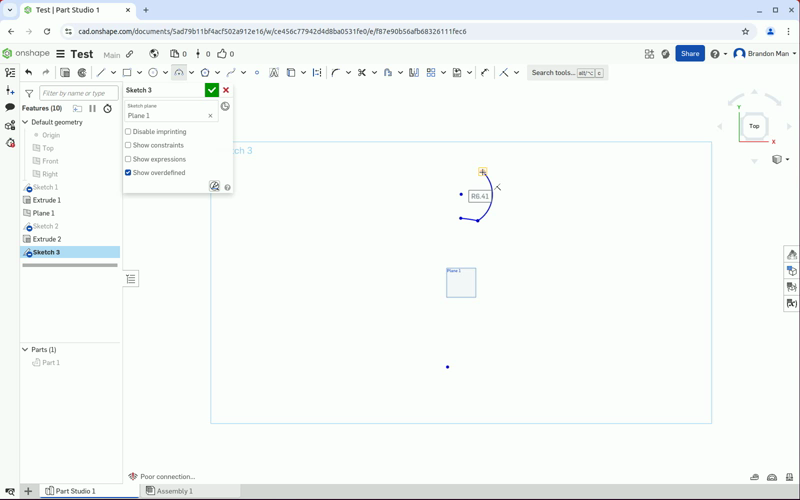
mouse_move(460, 169)
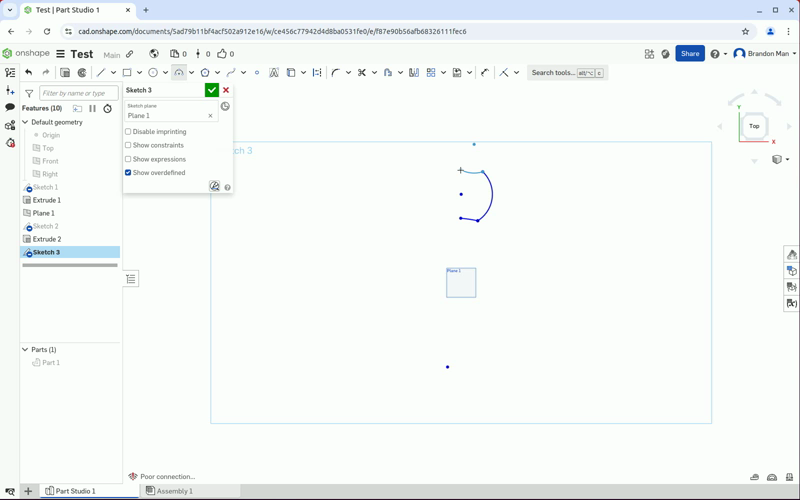
click(460, 169)
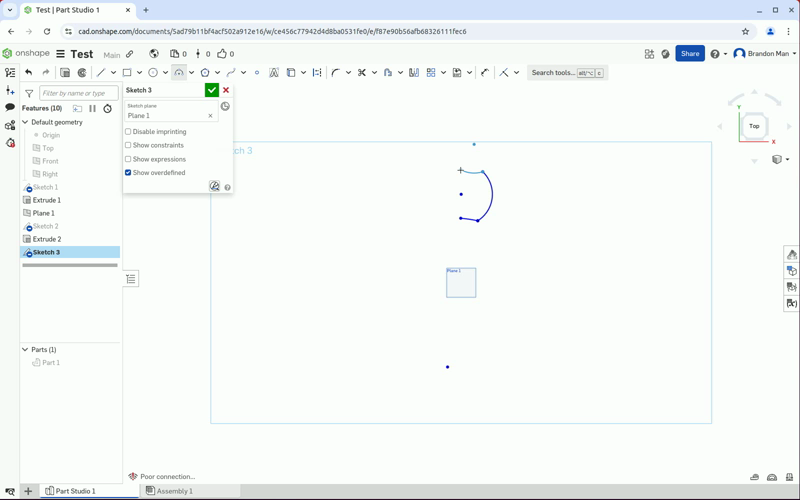
mouse_move(471, 169)
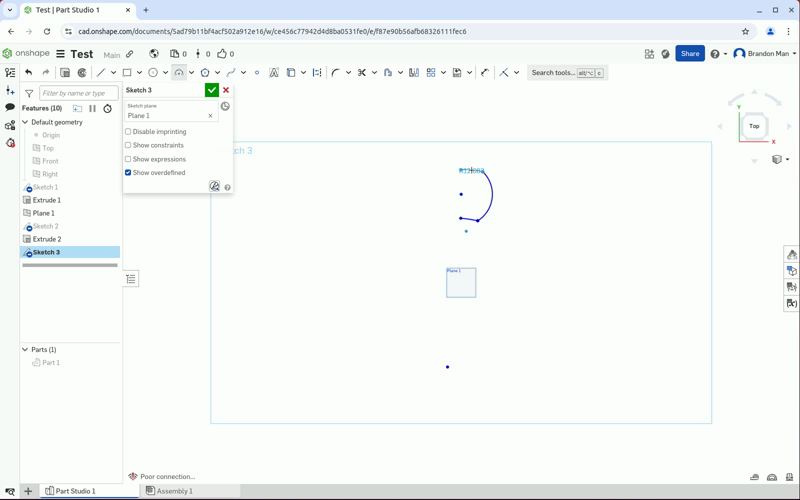
click(471, 169)
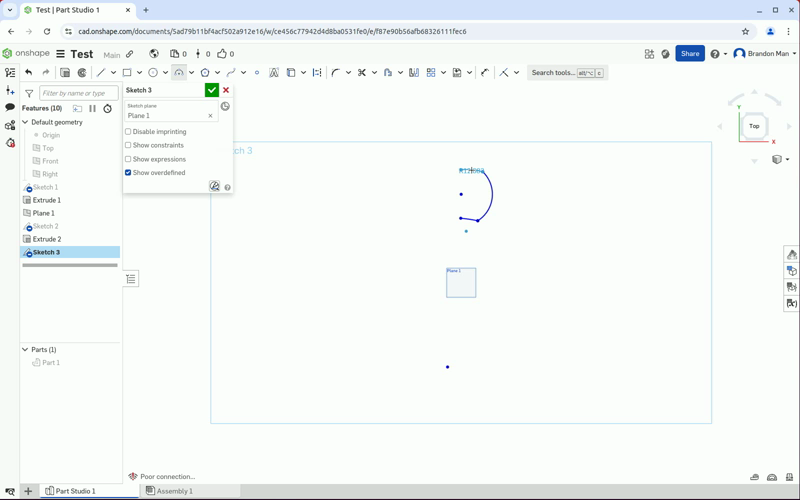
key_up(shift)
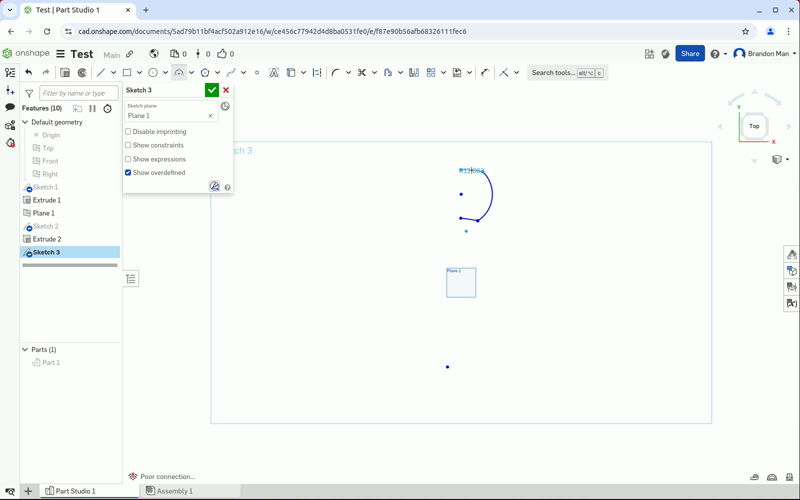
mouse_move(460, 169)
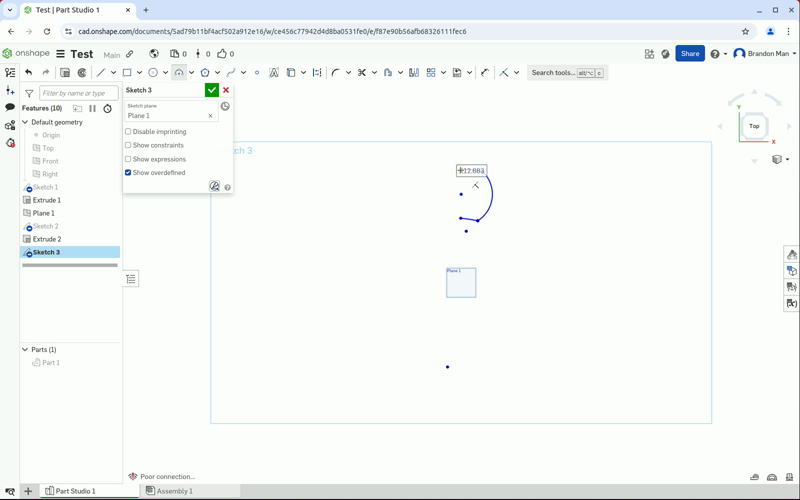
click(460, 169)
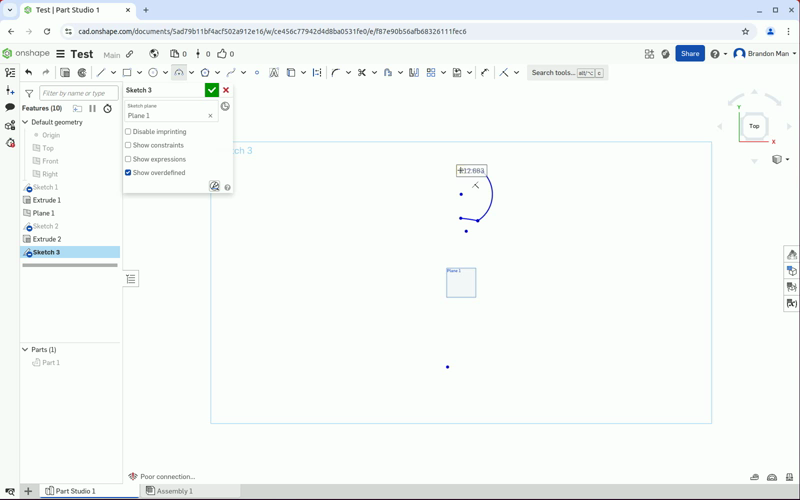
mouse_move(460, 218)
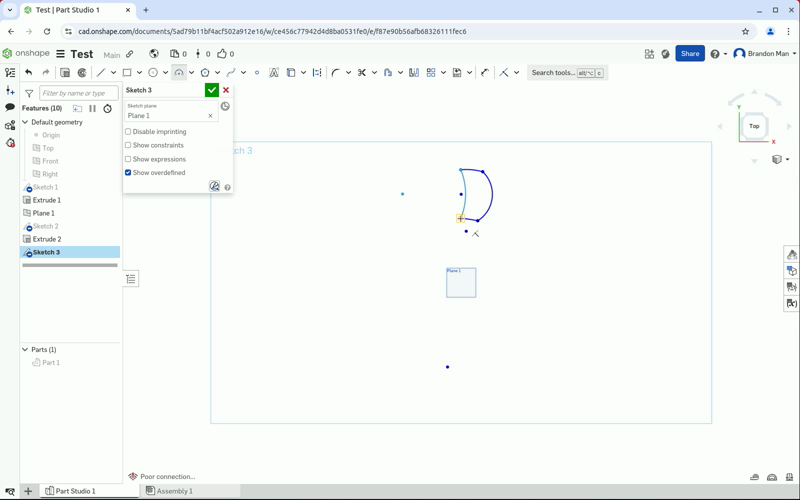
click(460, 218)
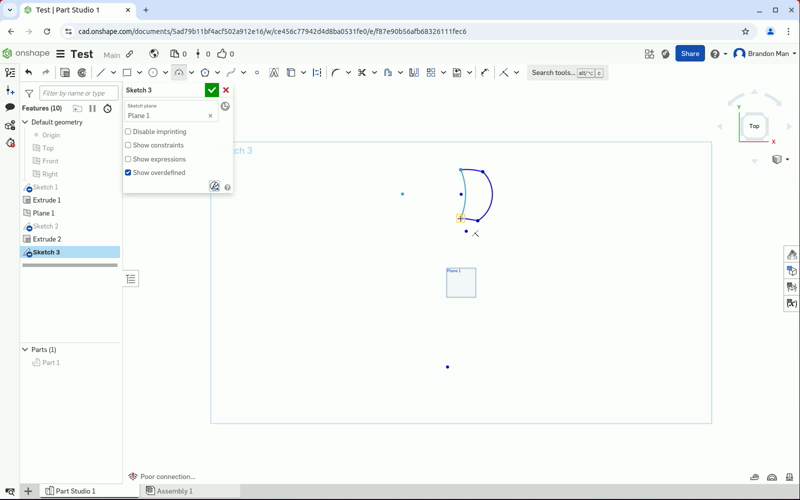
key_down(shift)
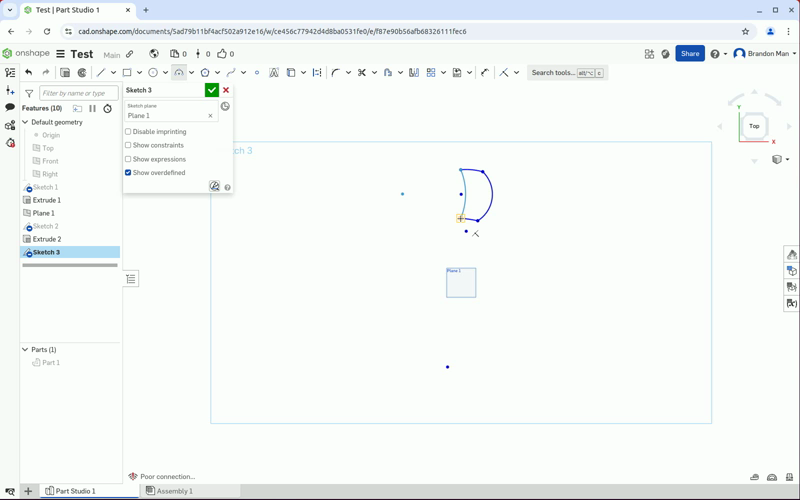
mouse_move(485, 194)
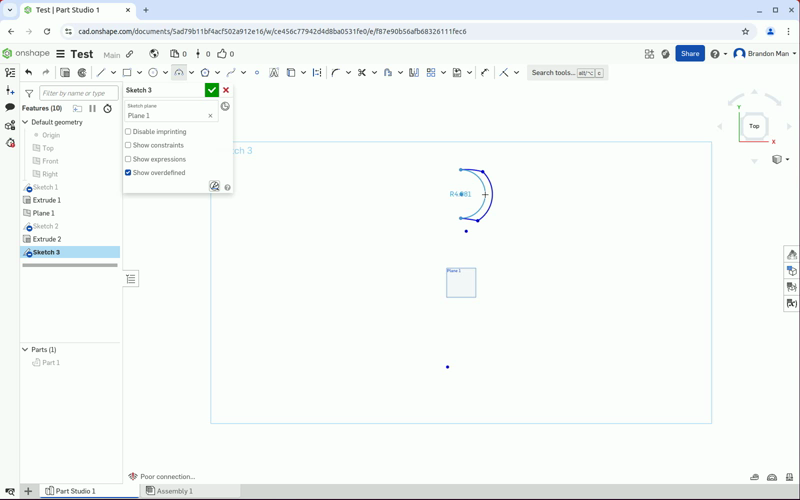
click(485, 194)
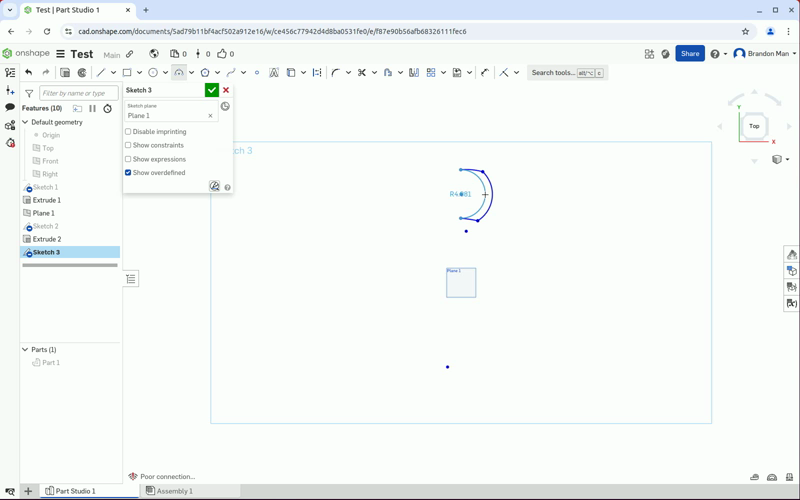
key_up(shift)
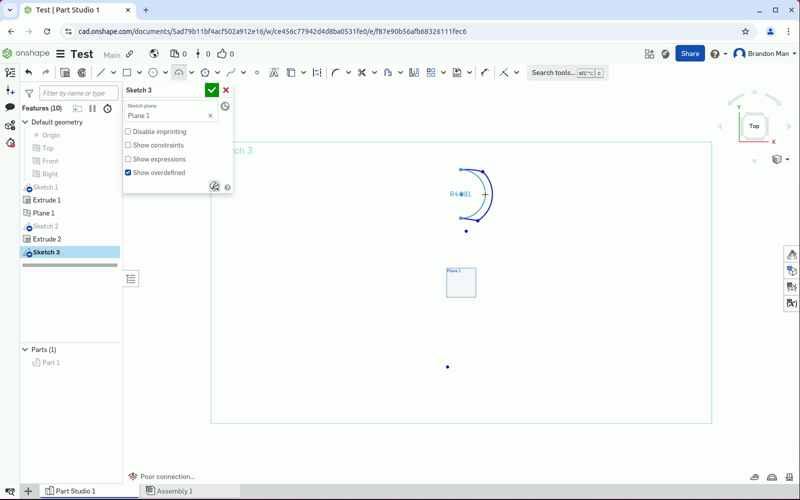
key(esc)
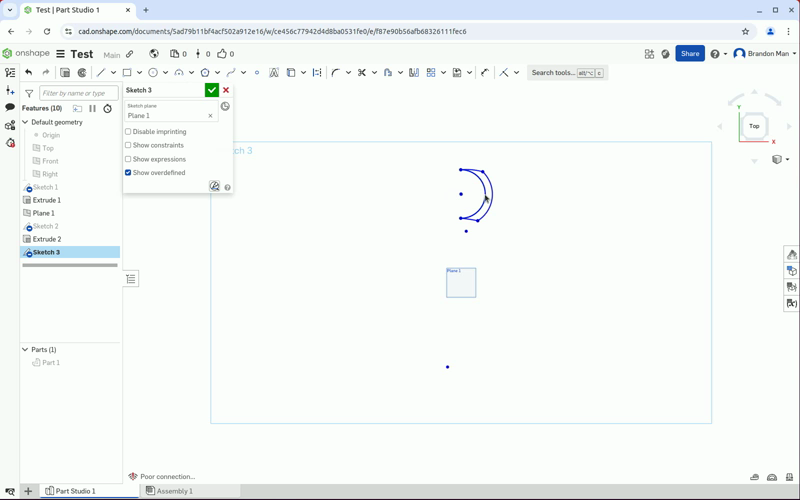
mouse_move(489, 183)
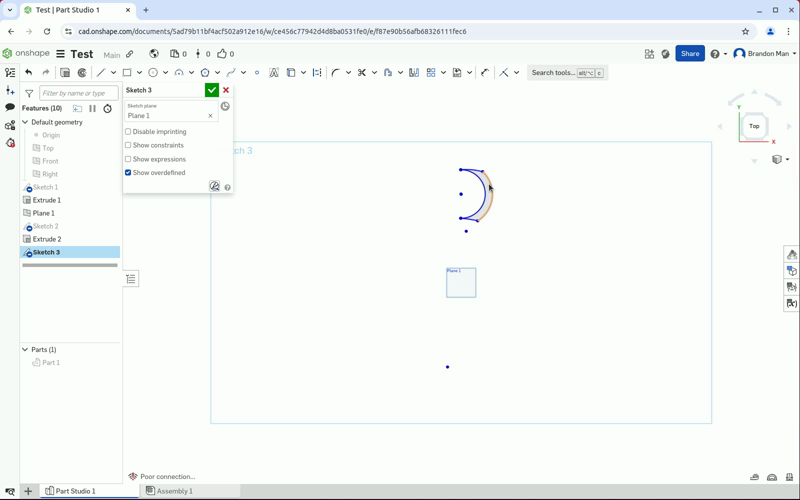
scroll(6)
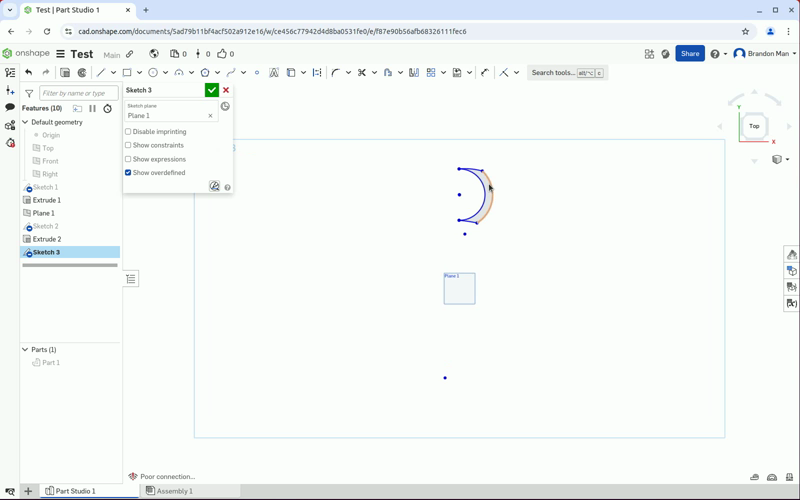
scroll(6)
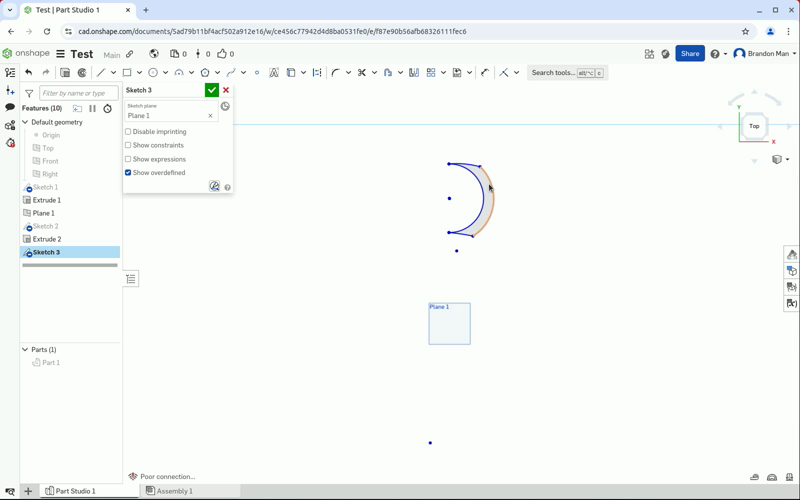
scroll(6)
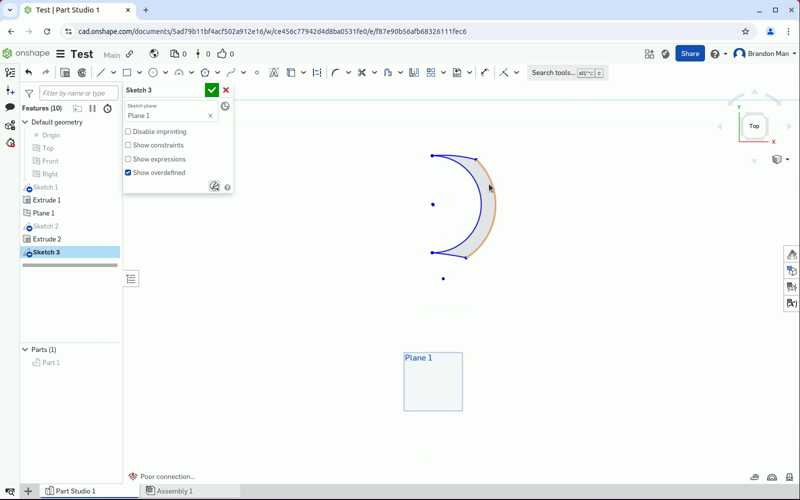
scroll(6)
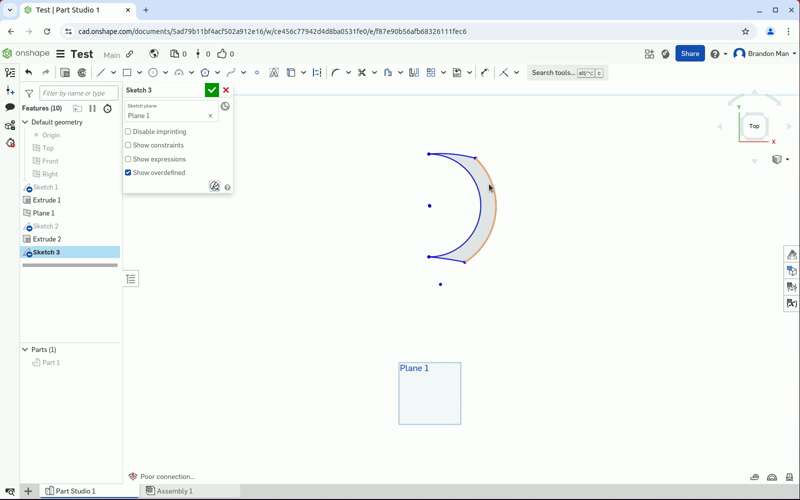
scroll(6)
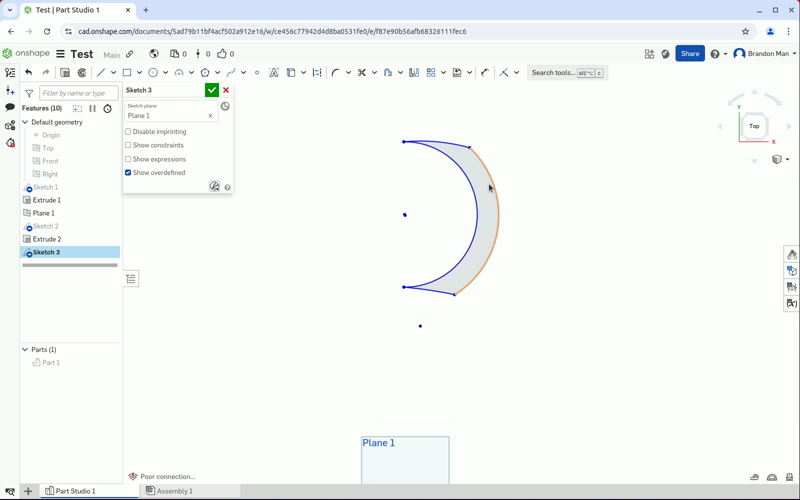
scroll(6)
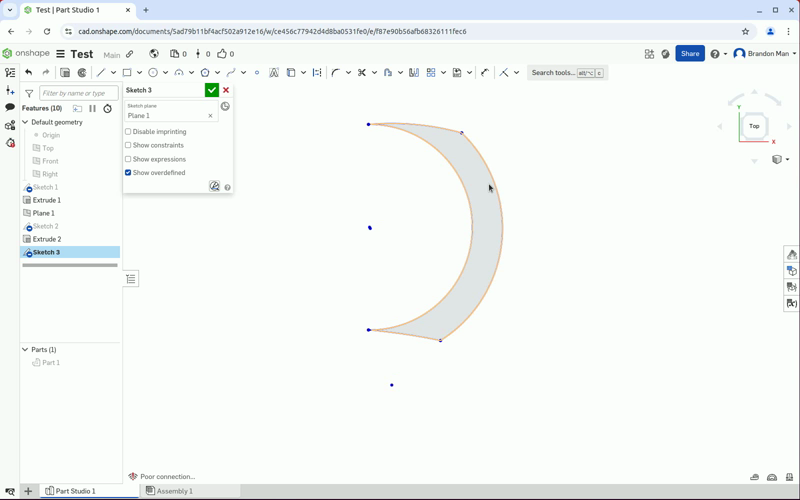
scroll(6)
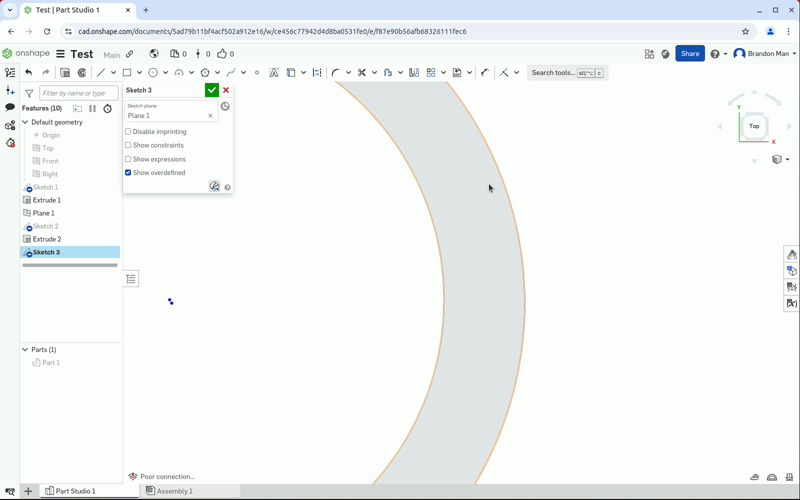
click(489, 183)
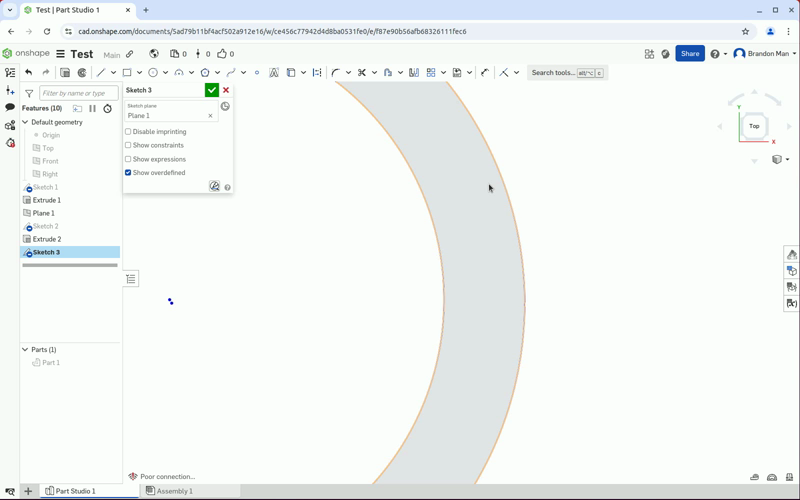
scroll(-6)
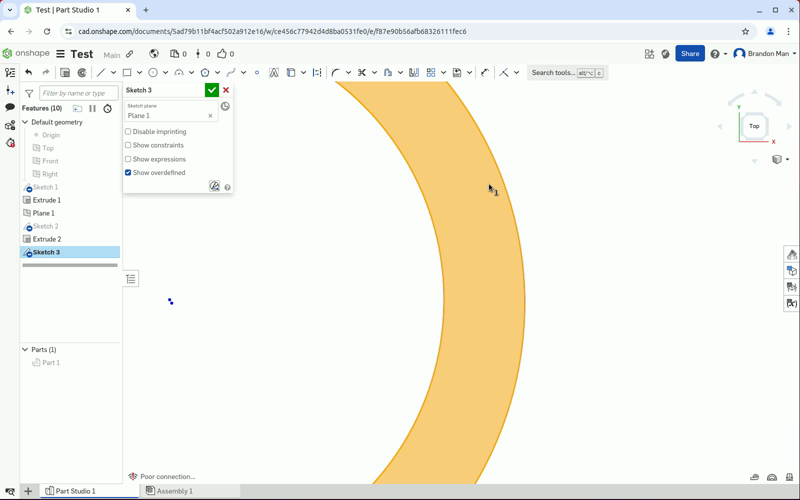
scroll(-6)
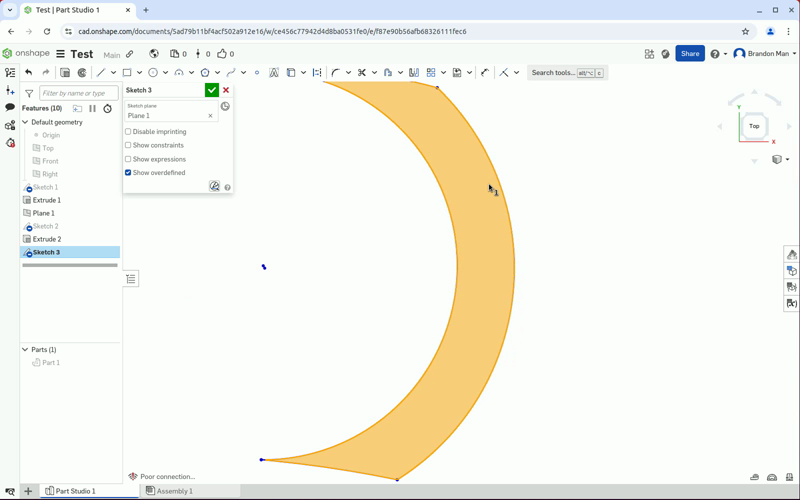
scroll(-6)
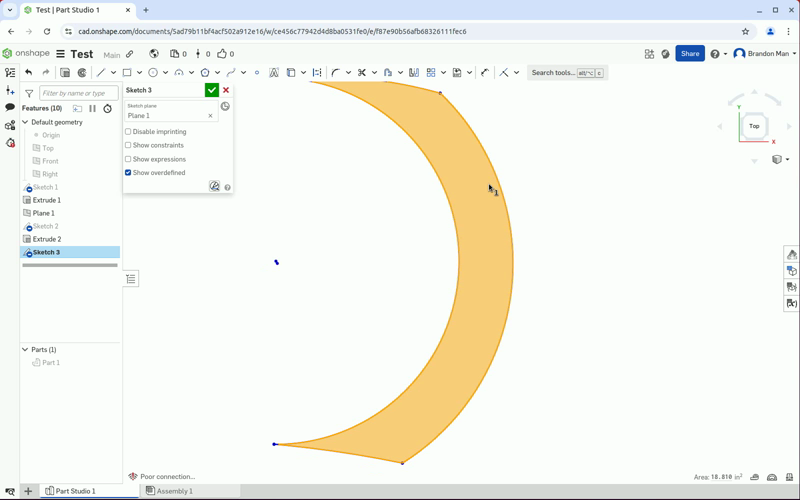
scroll(-6)
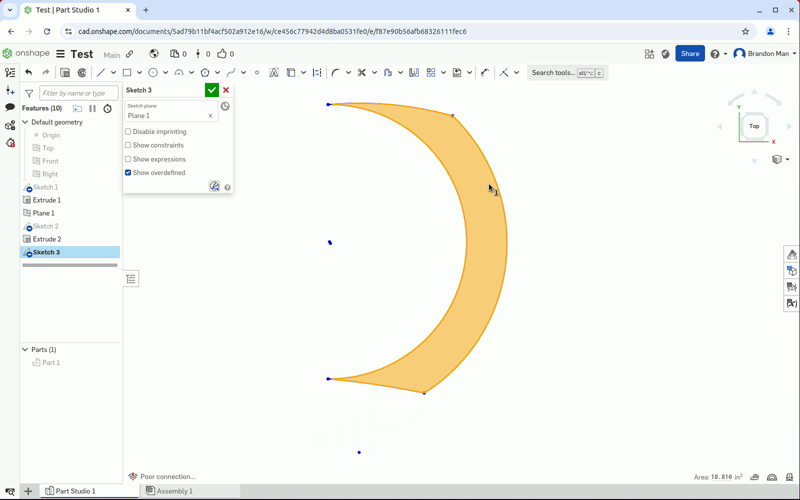
scroll(-6)
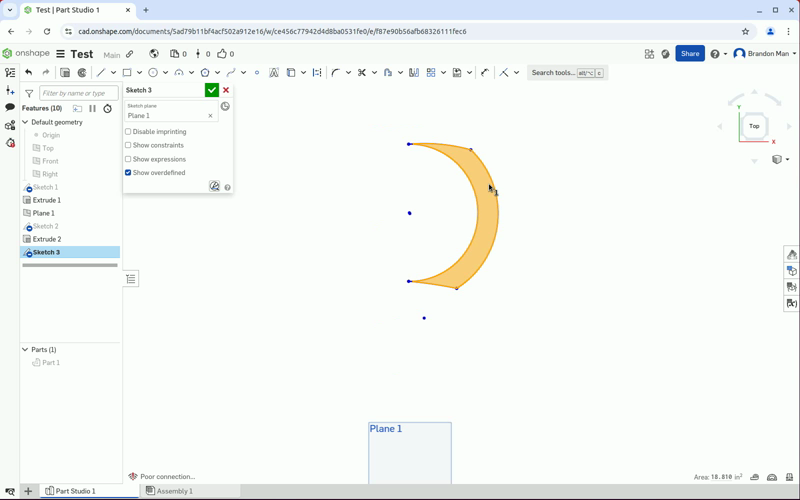
scroll(-6)
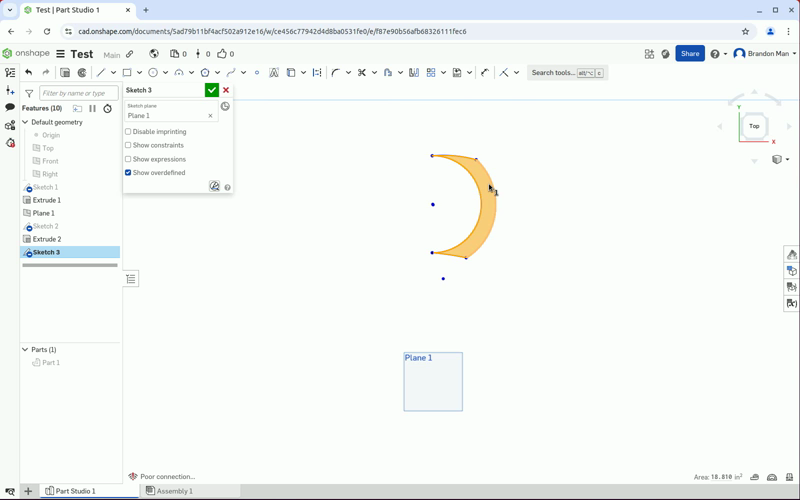
scroll(-6)
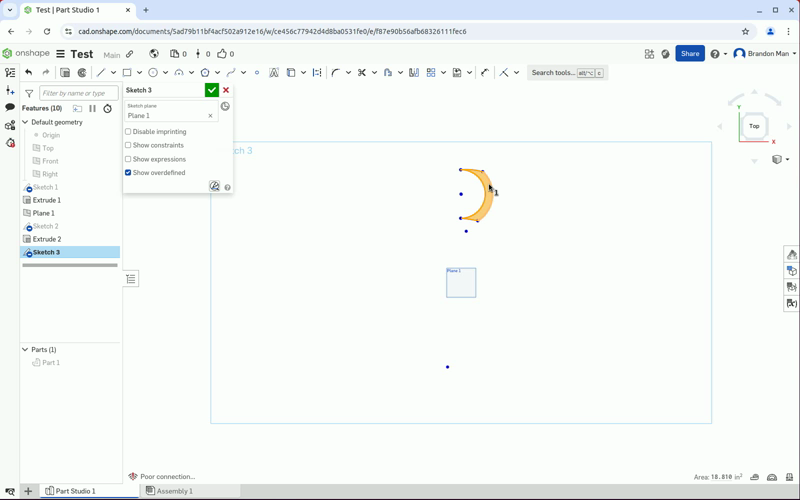
mouse_move(73, 352)
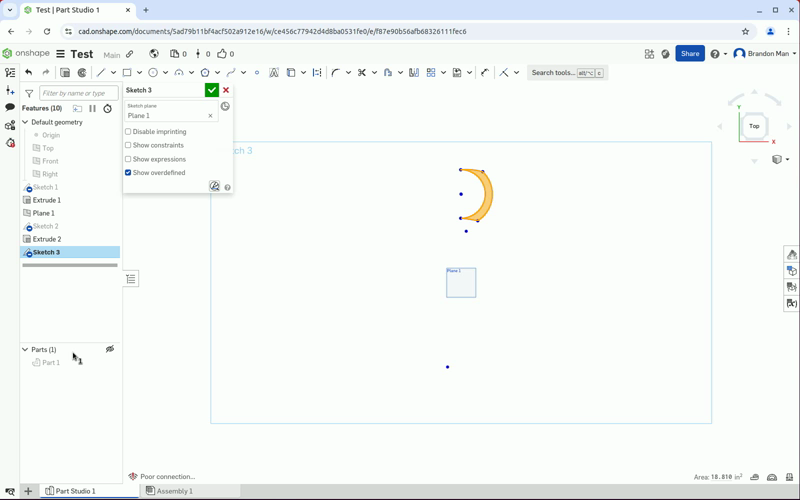
key(shift+y)
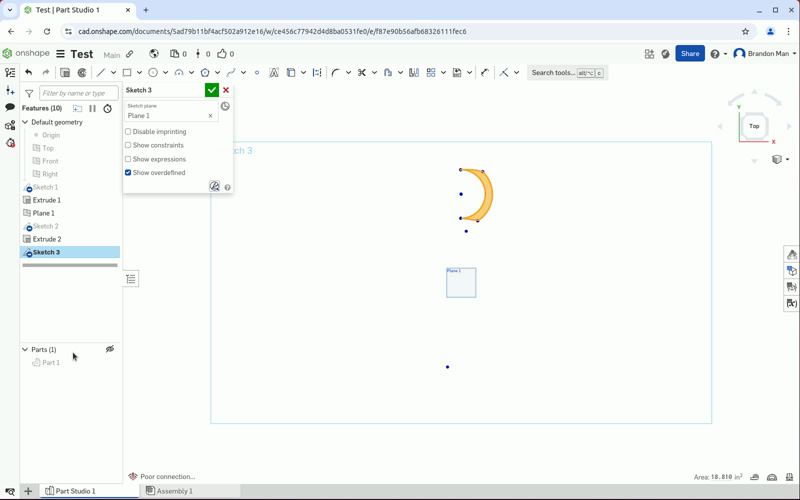
key(shift+e)
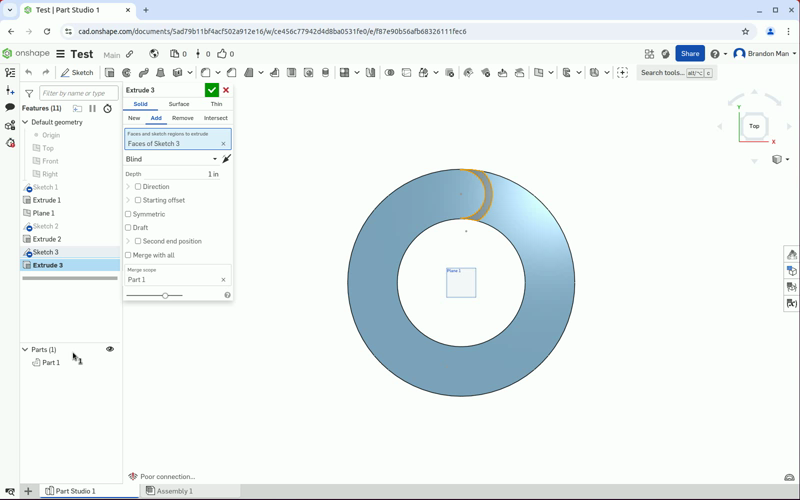
mouse_move(143, 106)
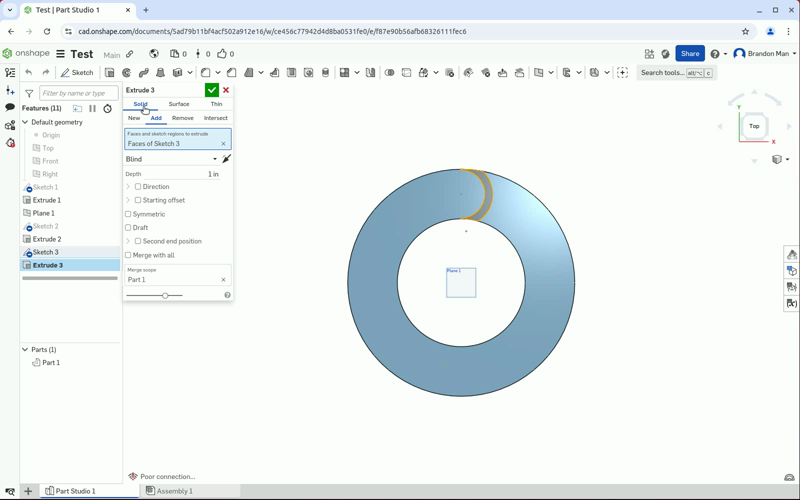
click(143, 106)
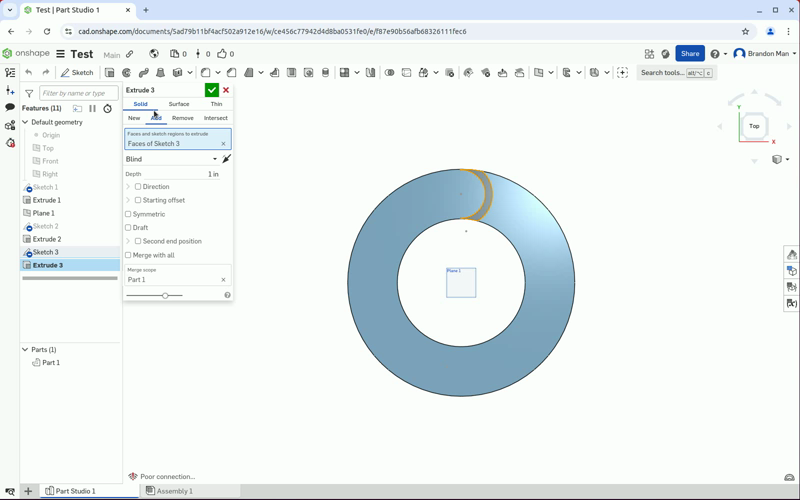
mouse_move(186, 120)
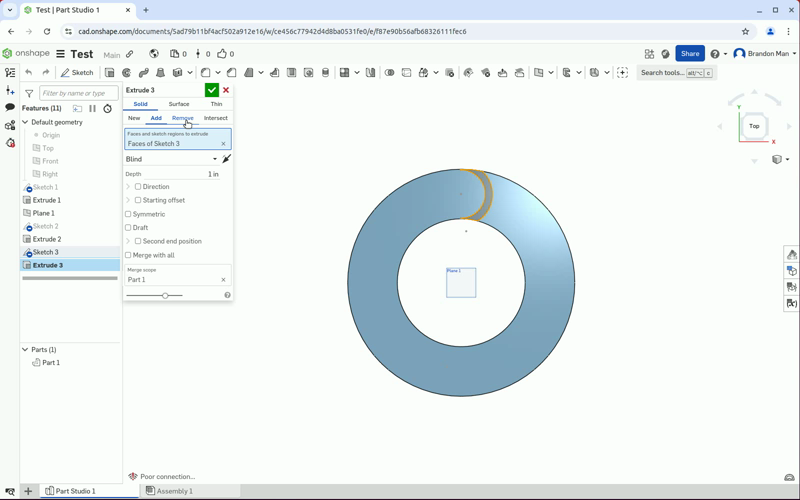
click(186, 120)
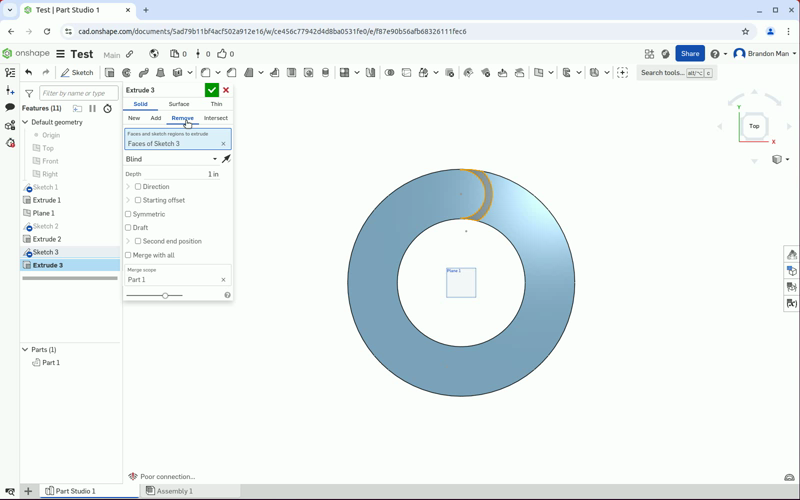
key(tab, 4)
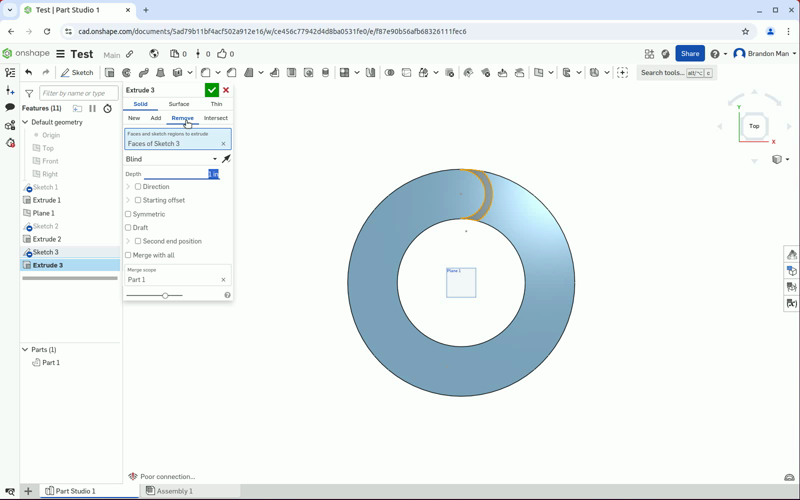
text(3.611)
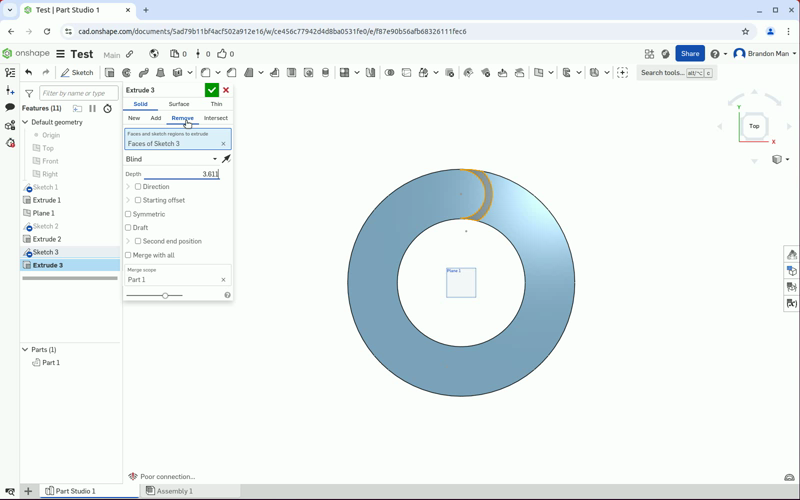
key(tab, 6)
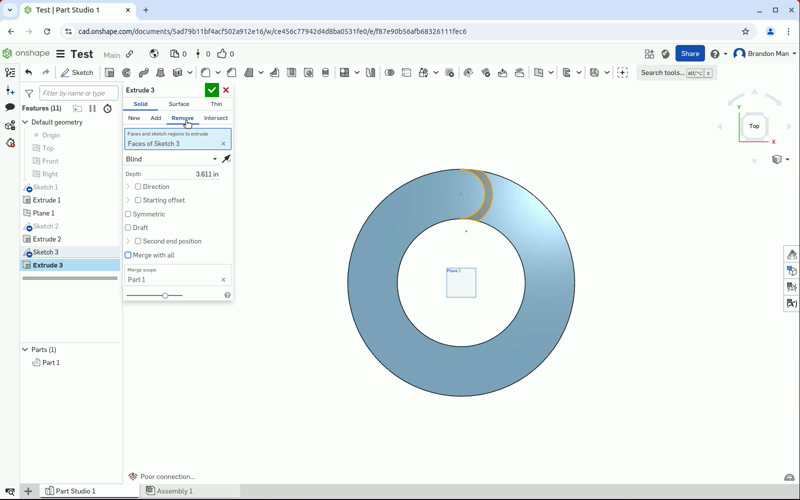
key(space)
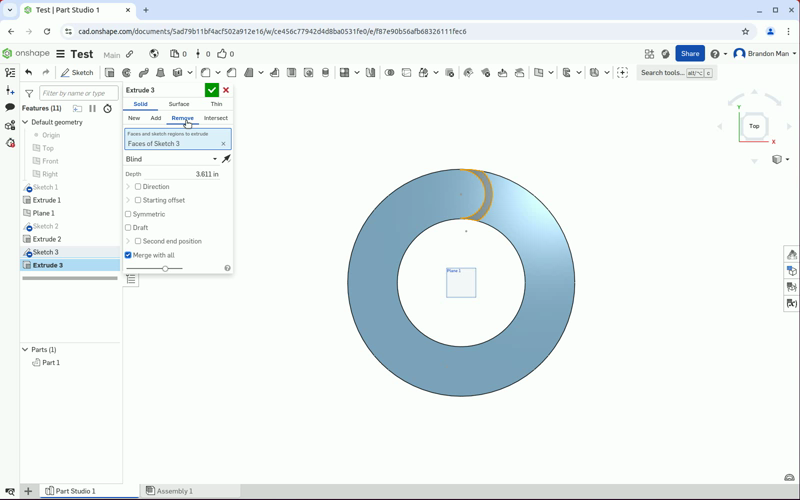
key(enter)
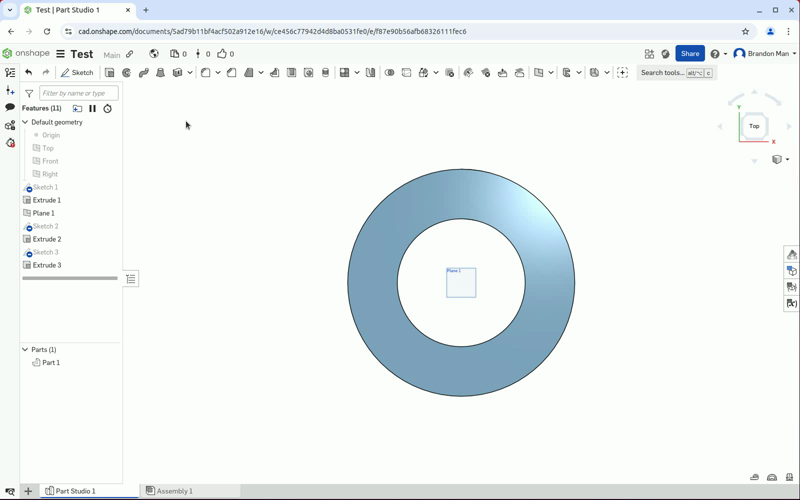
key(shift+h)
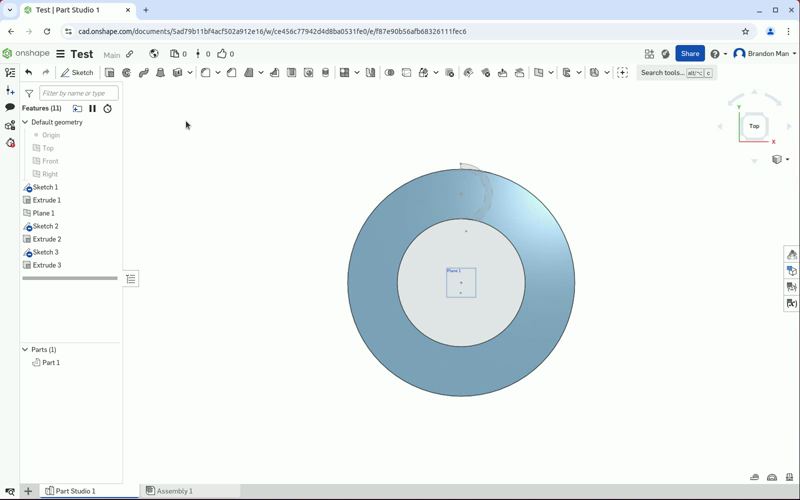
key(shift+h)
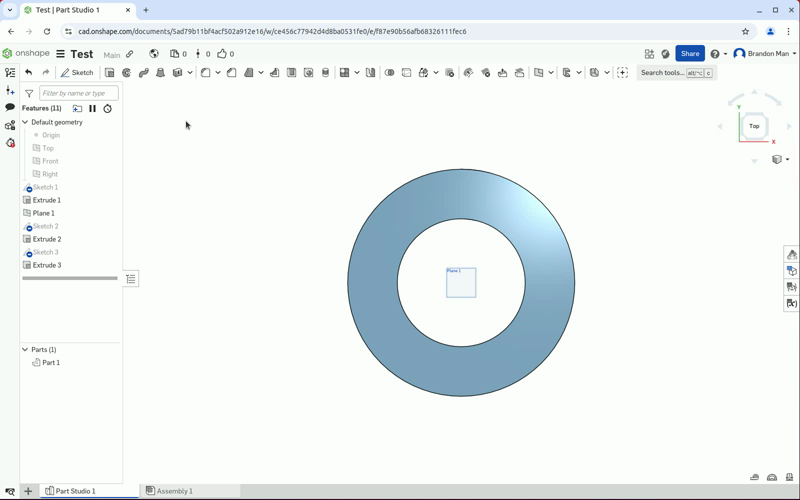
mouse_move(73, 189)
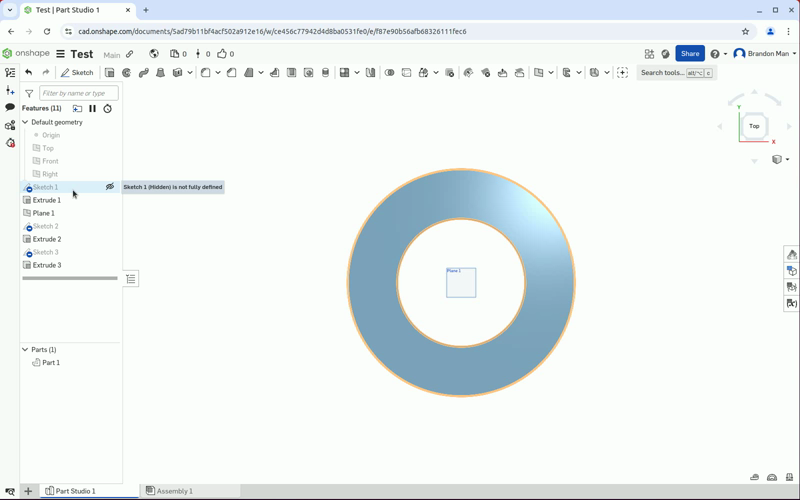
click(73, 189)
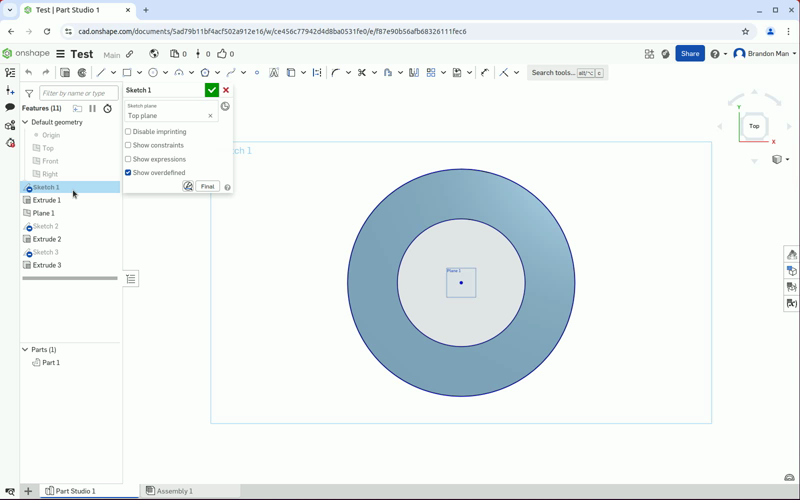
mouse_move(229, 92)
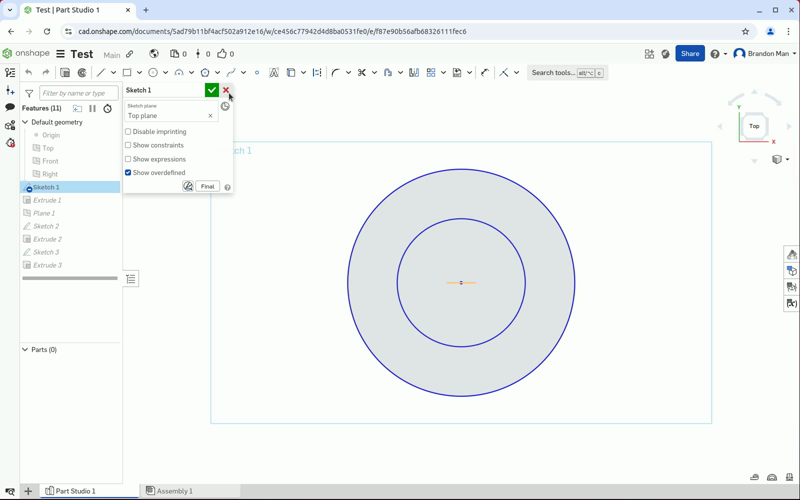
click(229, 92)
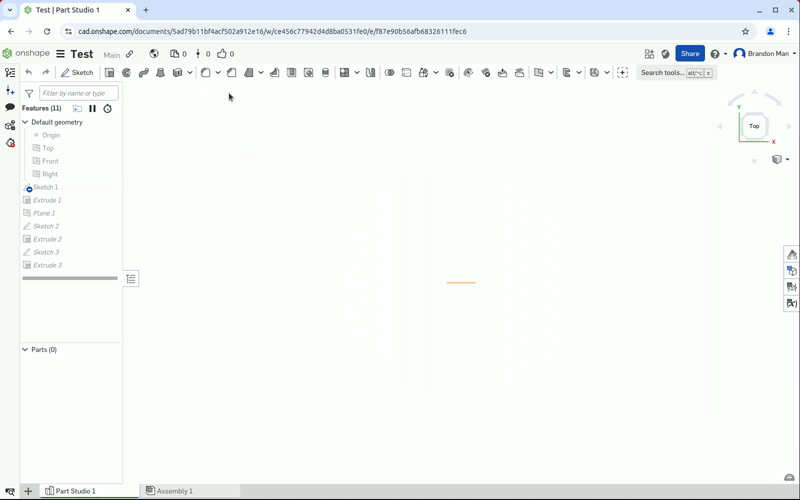
key(shift+s)
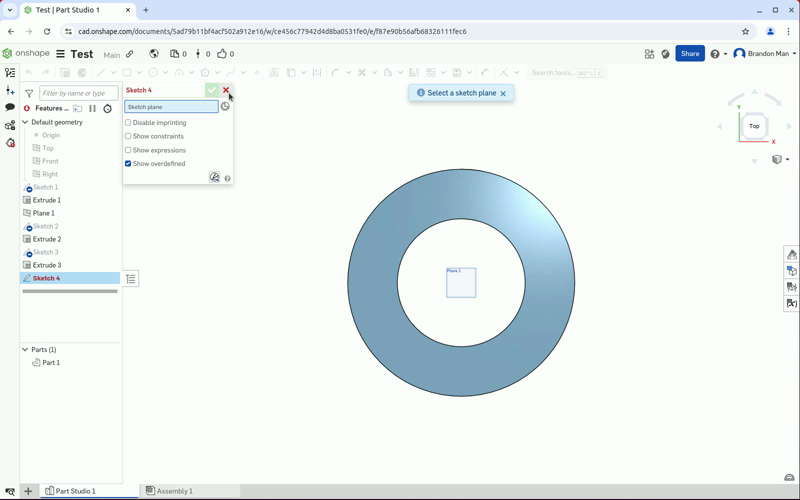
mouse_move(73, 215)
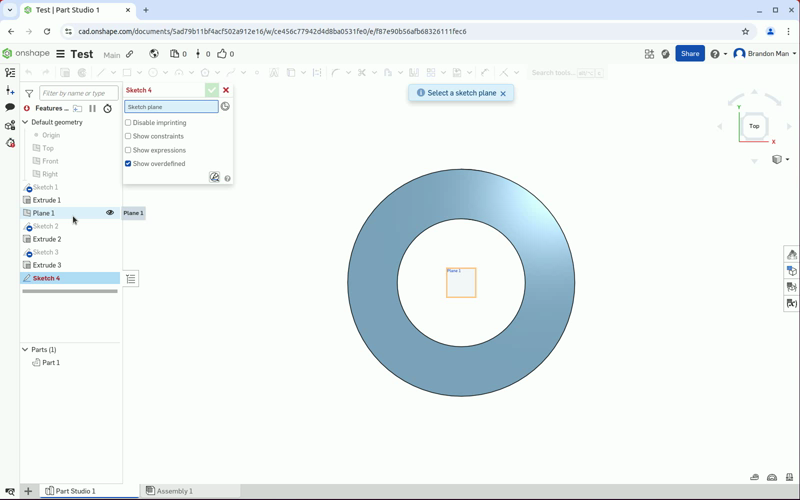
click(73, 215)
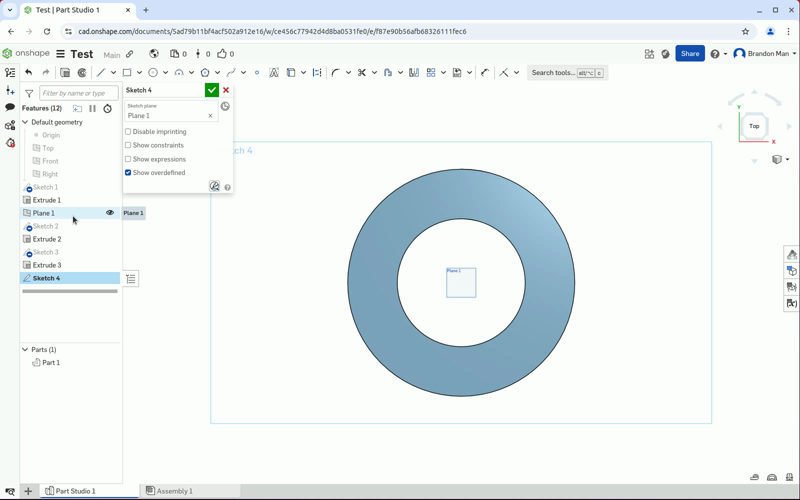
mouse_move(73, 352)
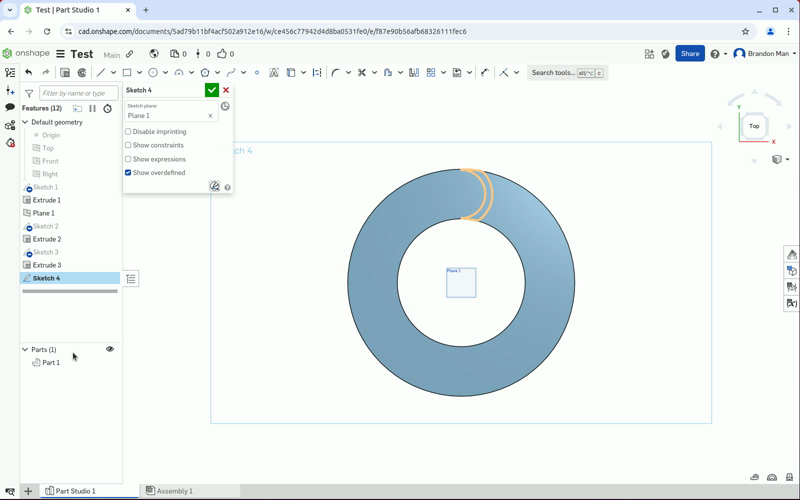
key(y)
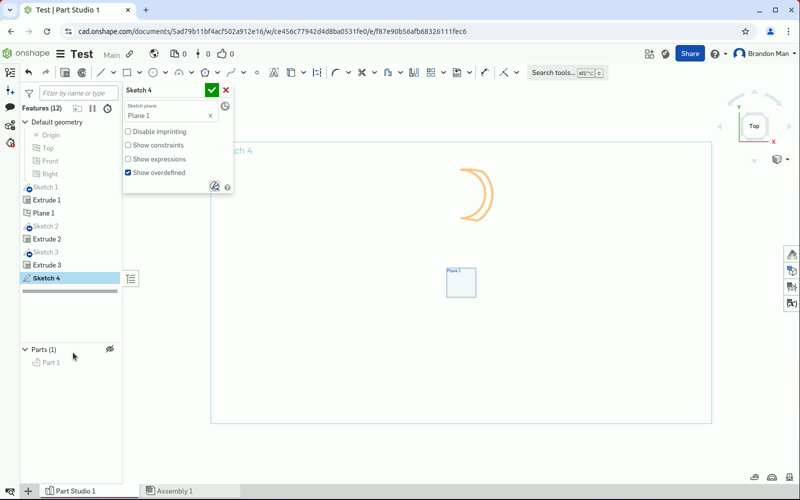
key(a)
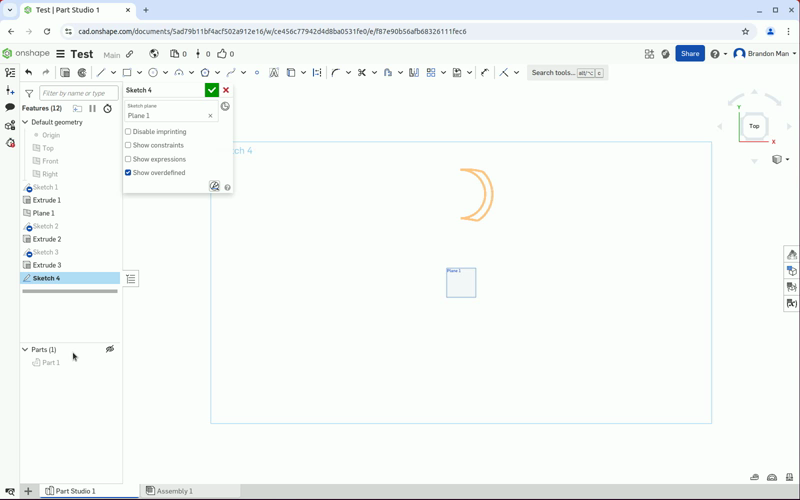
key_down(shift)
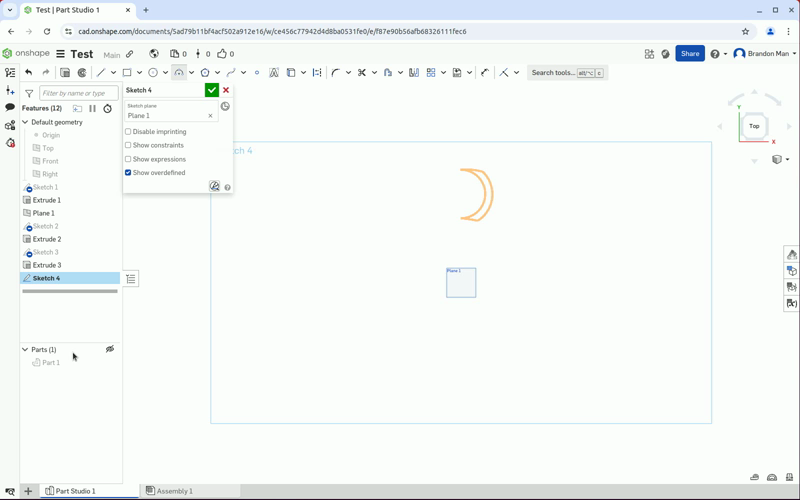
mouse_move(460, 225)
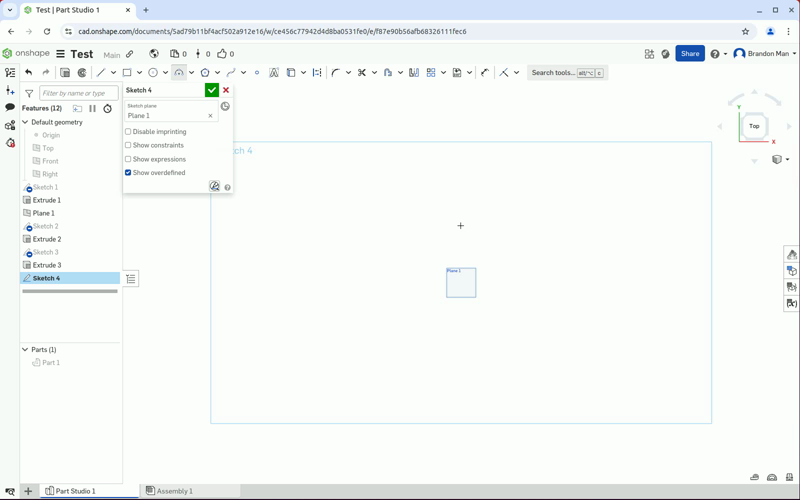
click(460, 225)
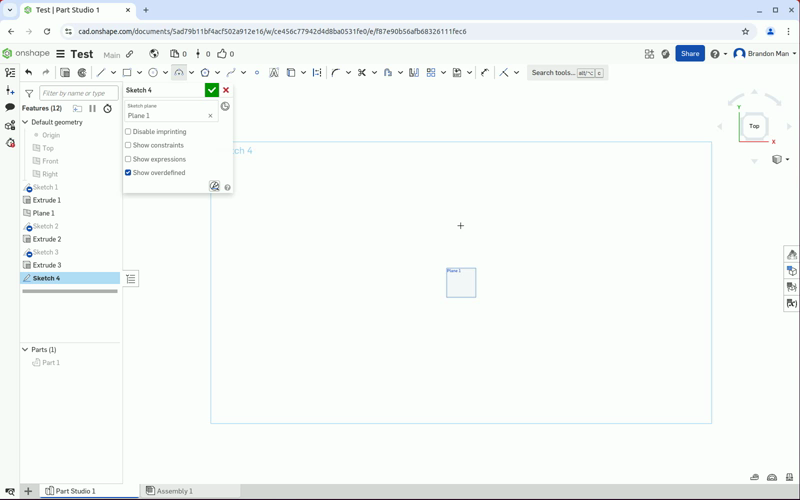
key_up(shift)
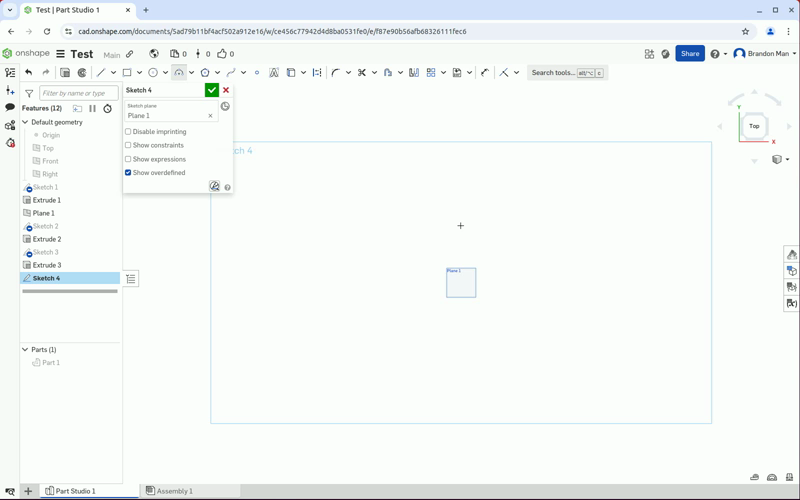
key_down(shift)
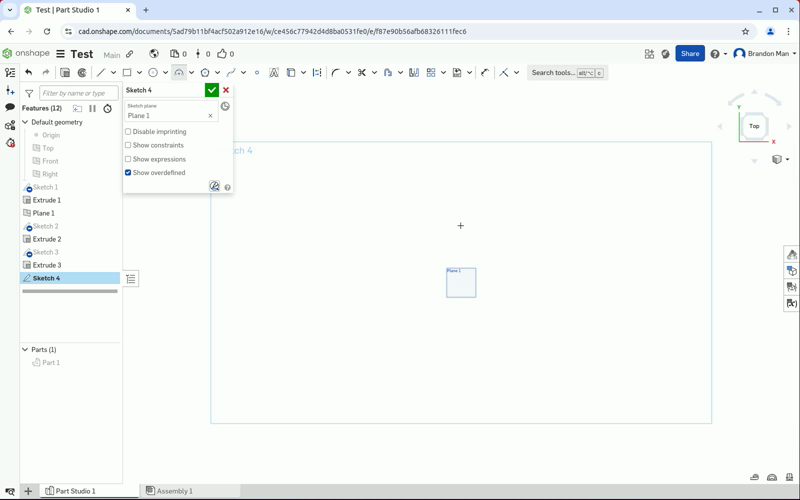
mouse_move(478, 220)
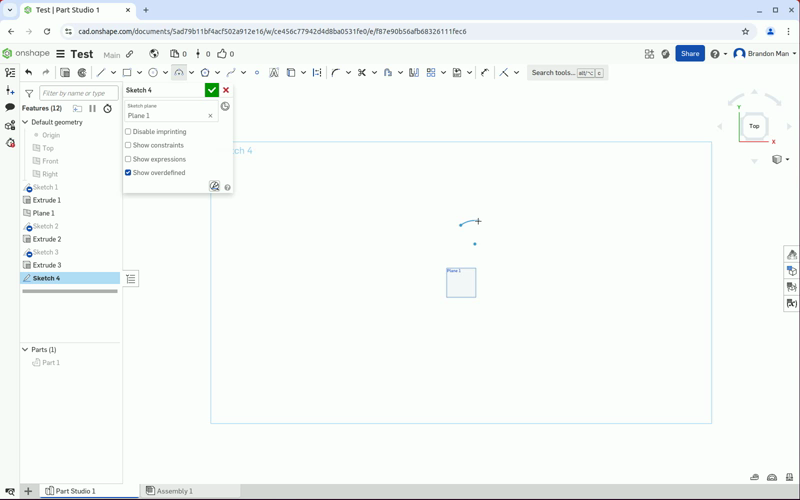
click(478, 220)
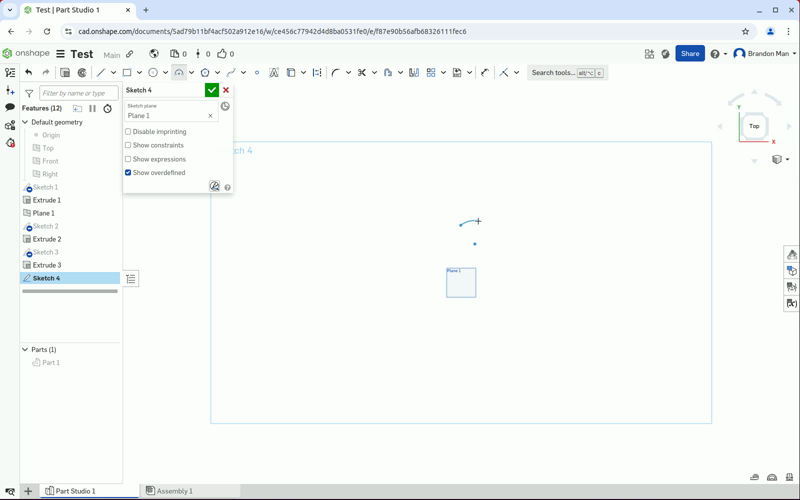
mouse_move(469, 224)
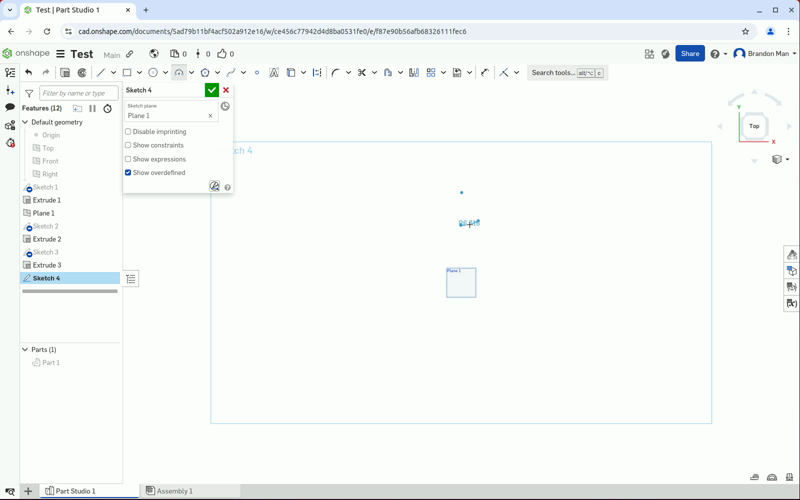
click(469, 224)
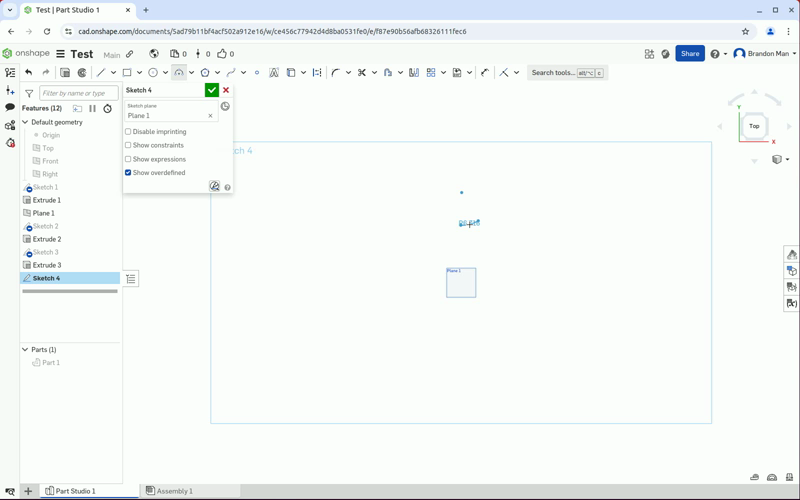
key_up(shift)
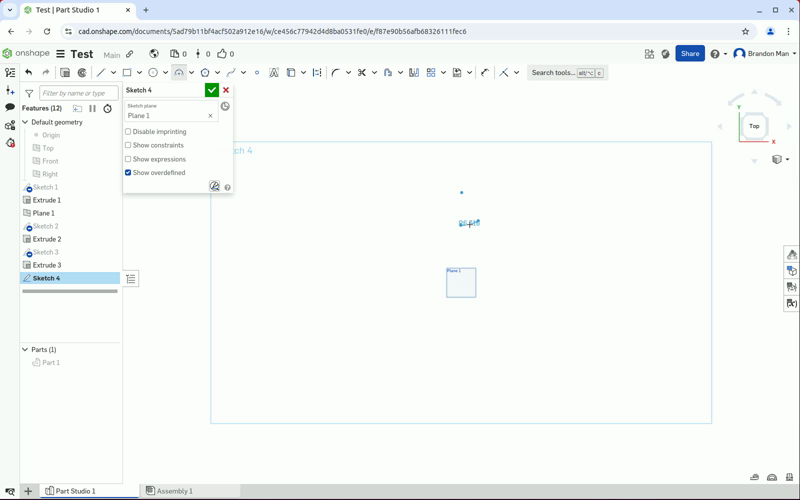
mouse_move(478, 220)
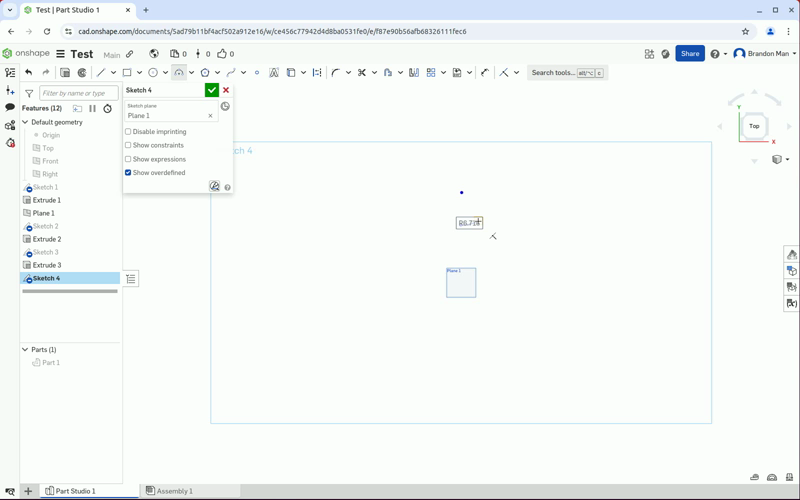
click(478, 220)
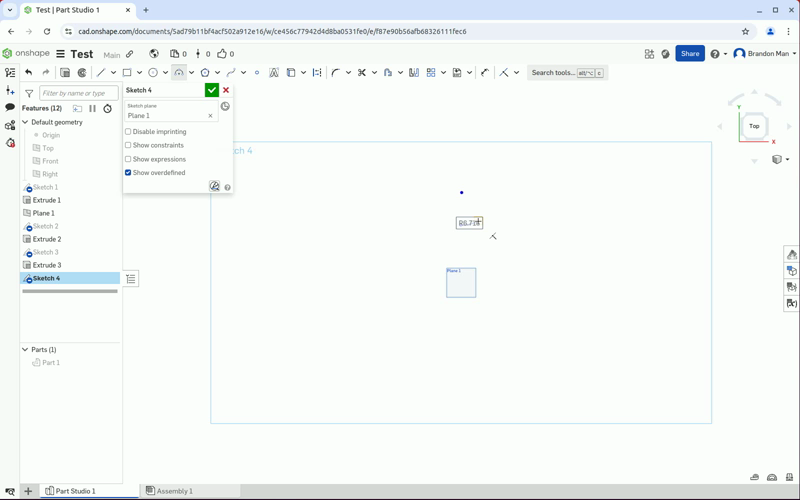
key_down(shift)
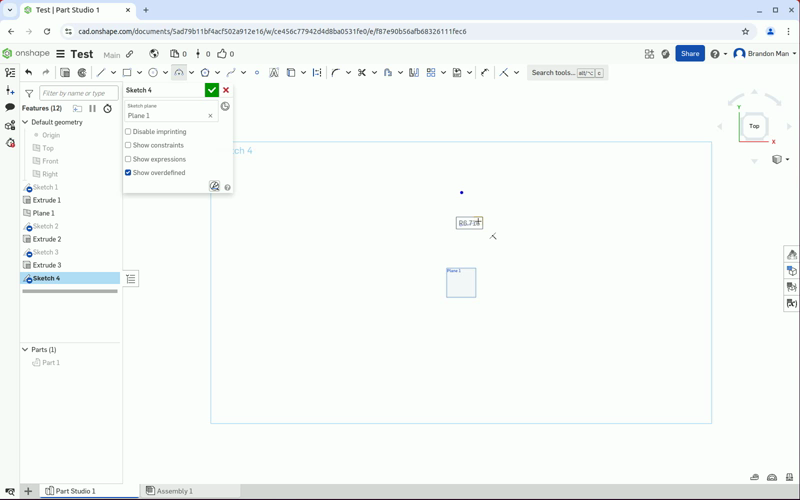
mouse_move(460, 218)
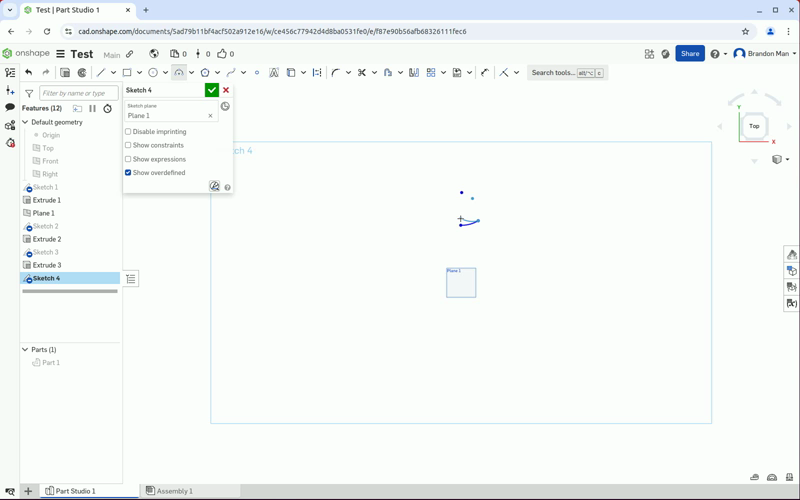
click(460, 218)
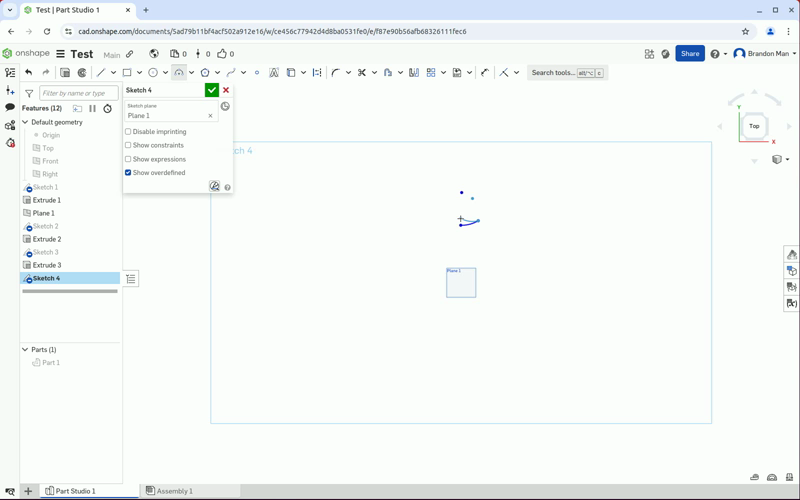
mouse_move(469, 218)
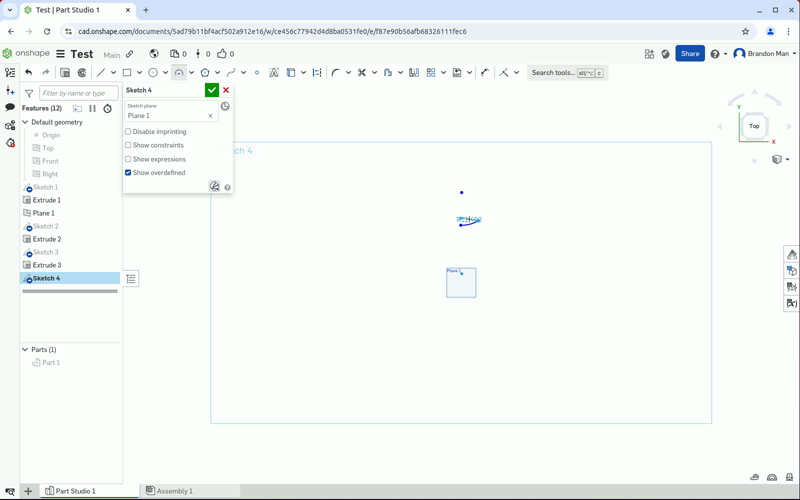
click(469, 218)
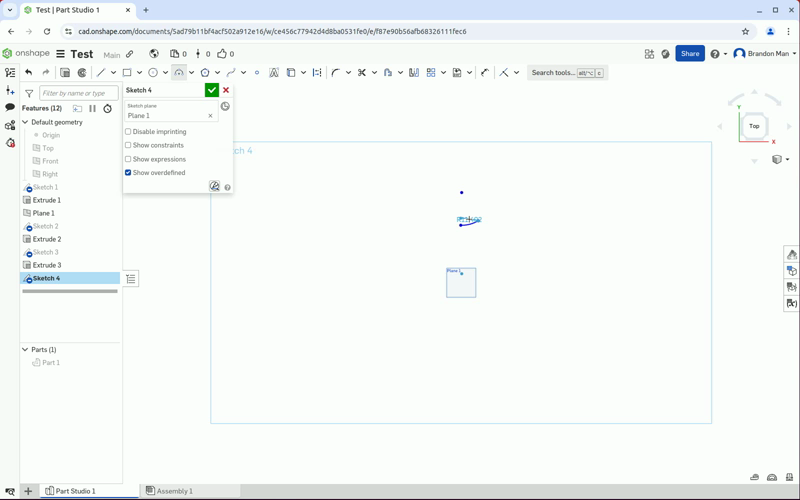
key_up(shift)
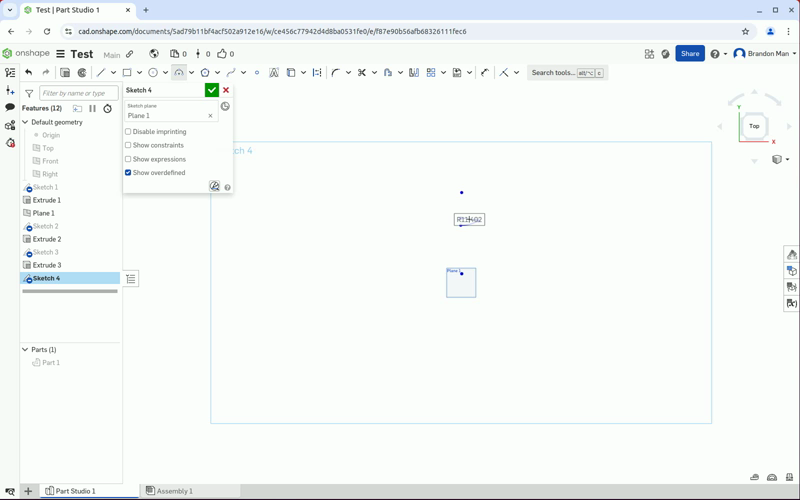
key(esc)
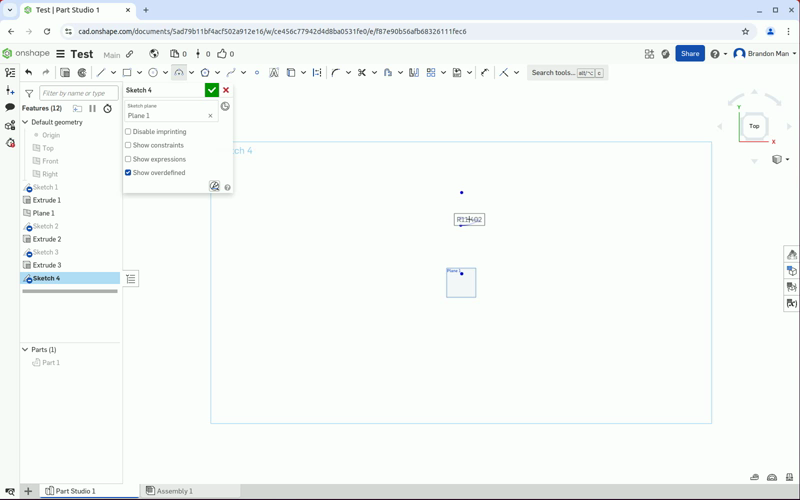
key(l)
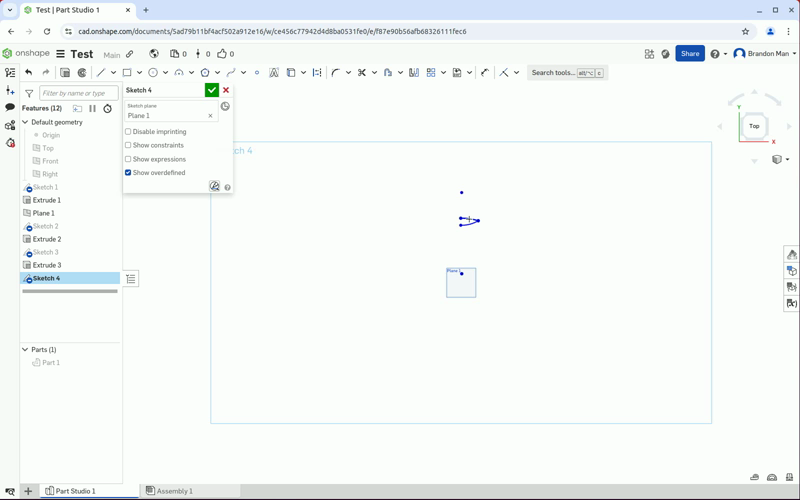
mouse_move(460, 218)
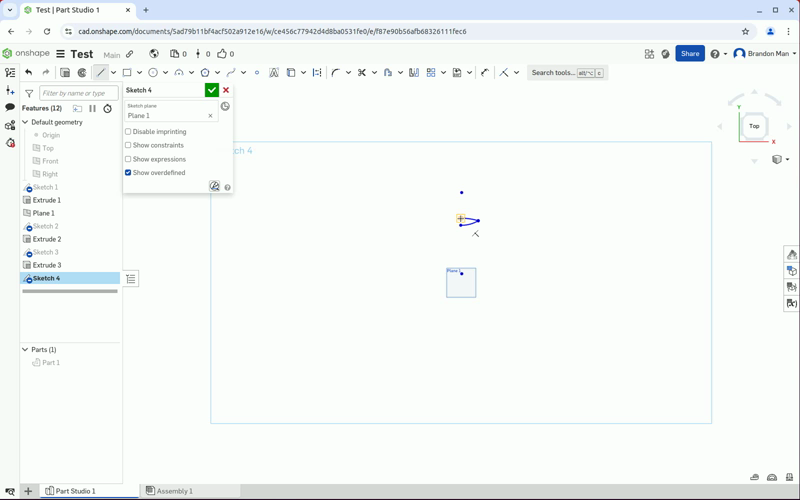
click(460, 218)
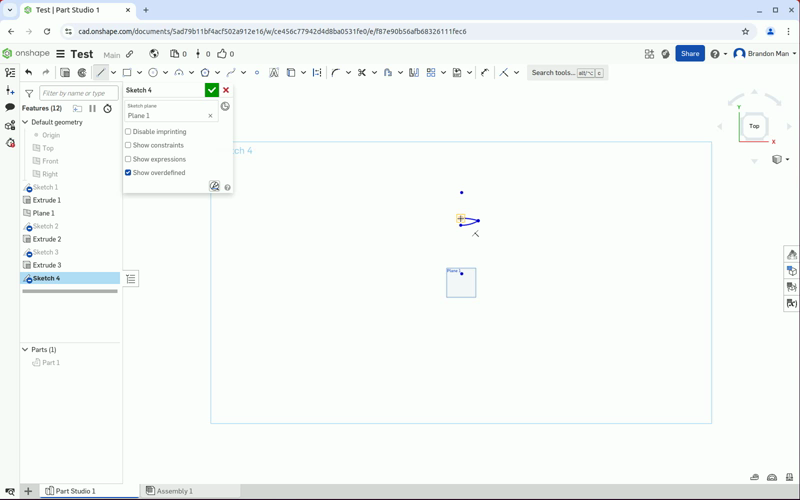
mouse_move(490, 218)
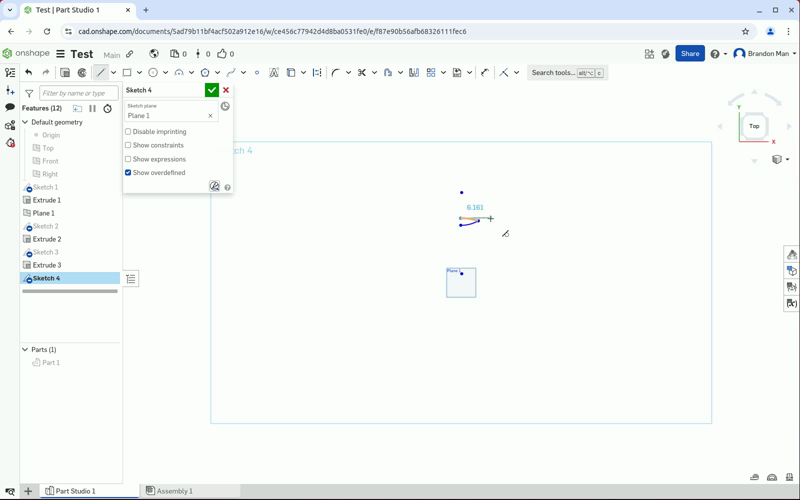
key_down(shift)
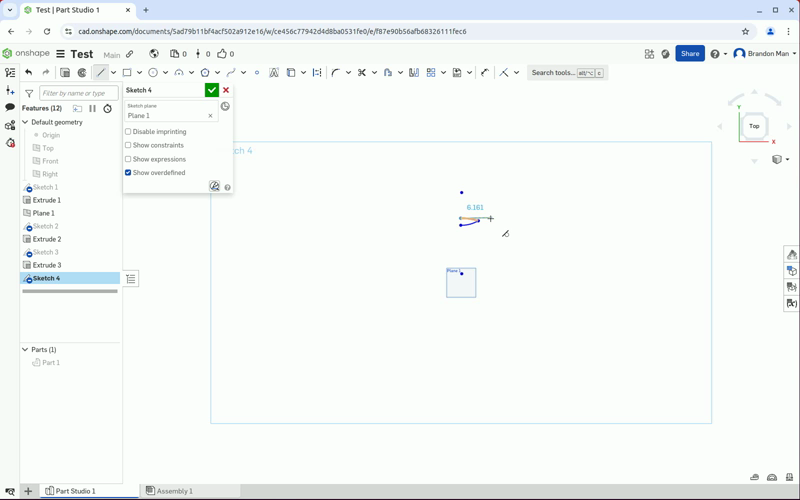
mouse_move(460, 225)
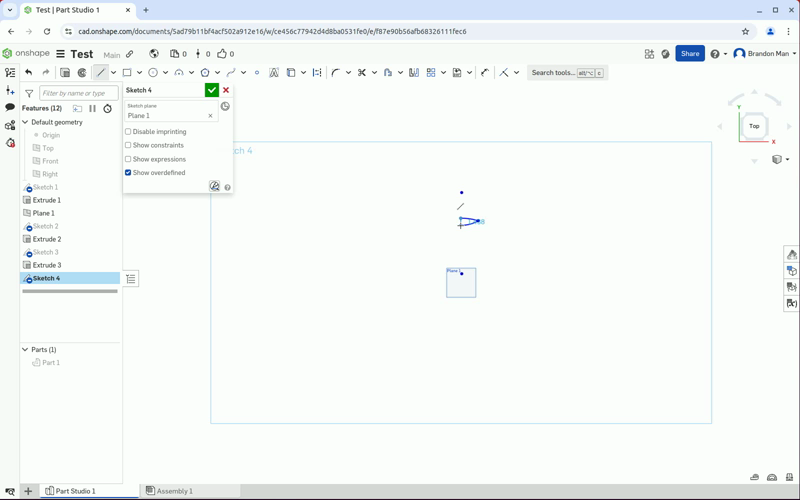
scroll(6)
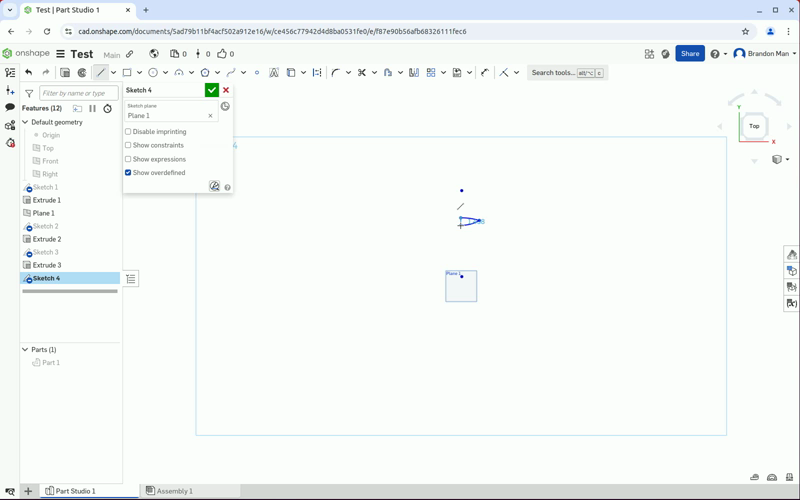
scroll(6)
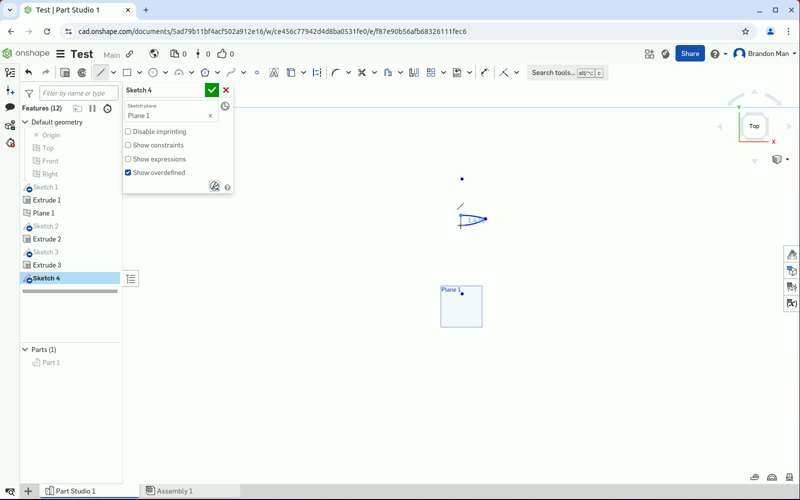
scroll(6)
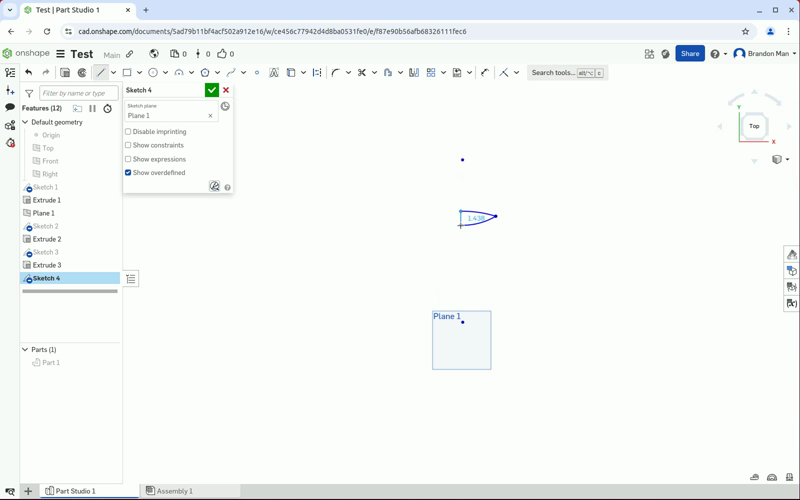
scroll(6)
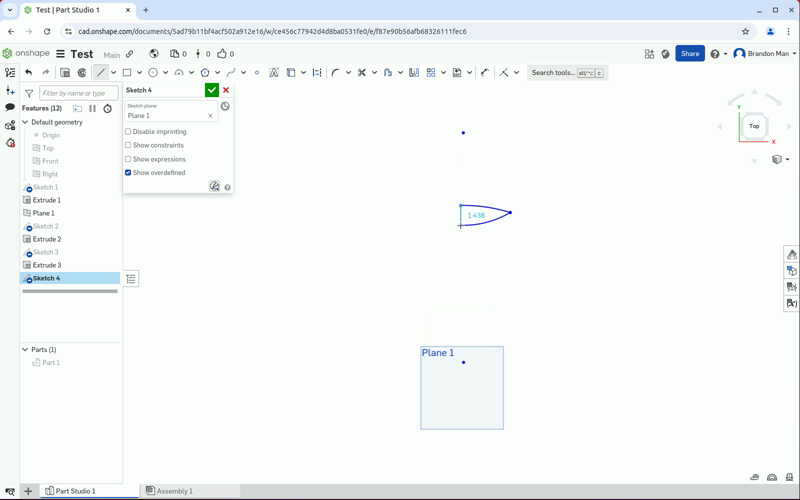
scroll(6)
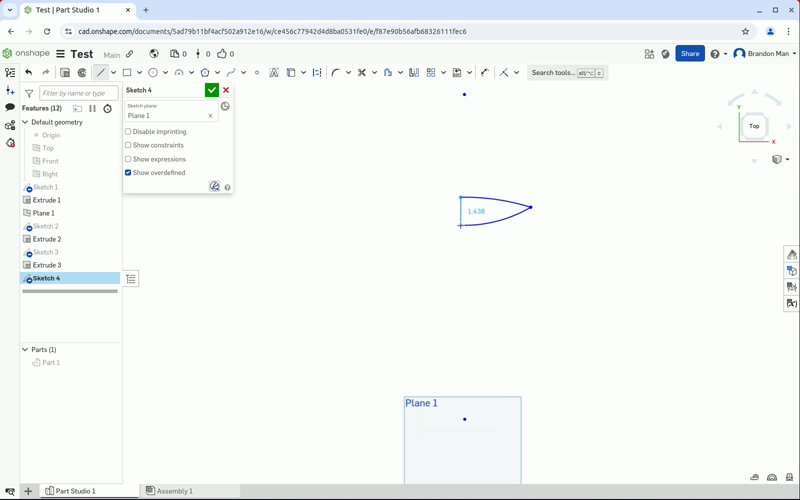
scroll(6)
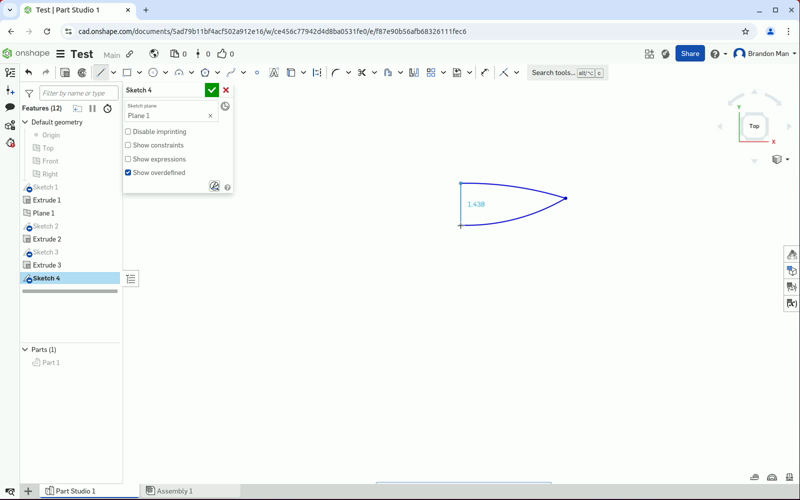
scroll(6)
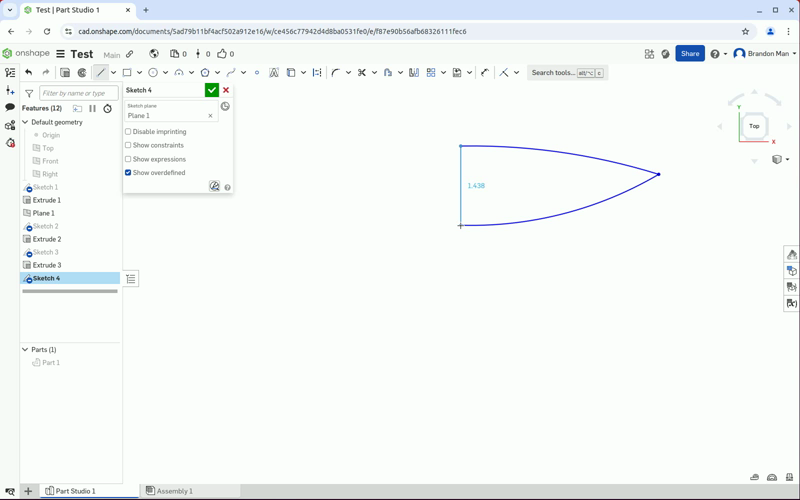
key_up(shift)
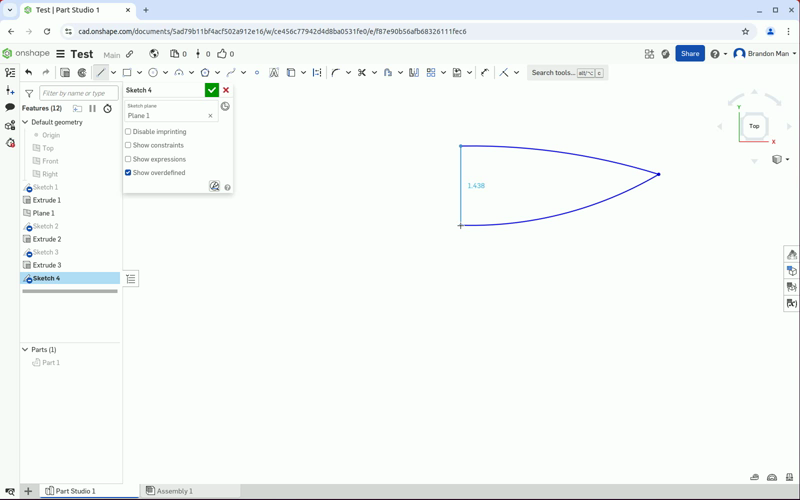
click(460, 225)
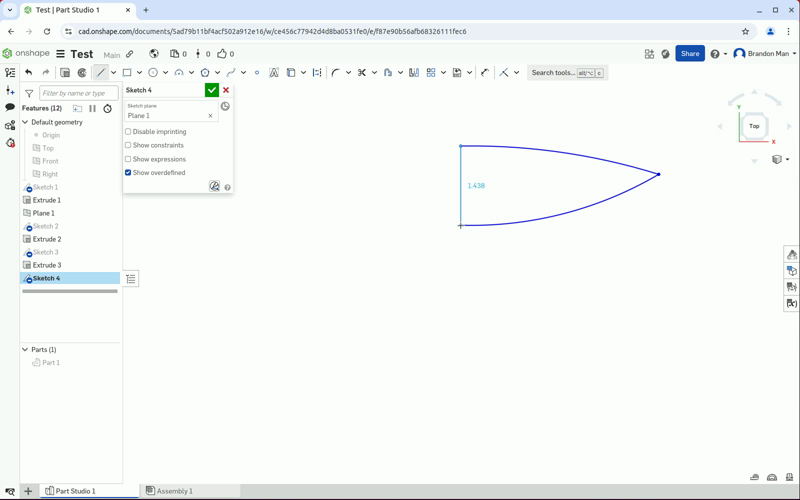
scroll(-6)
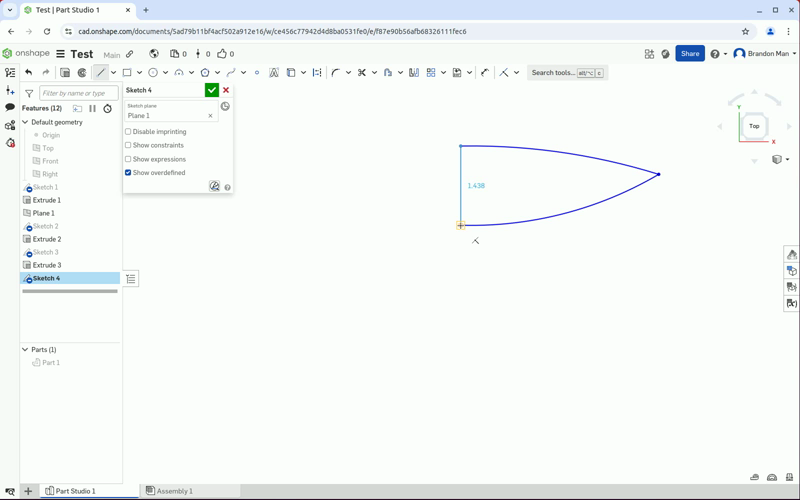
scroll(-6)
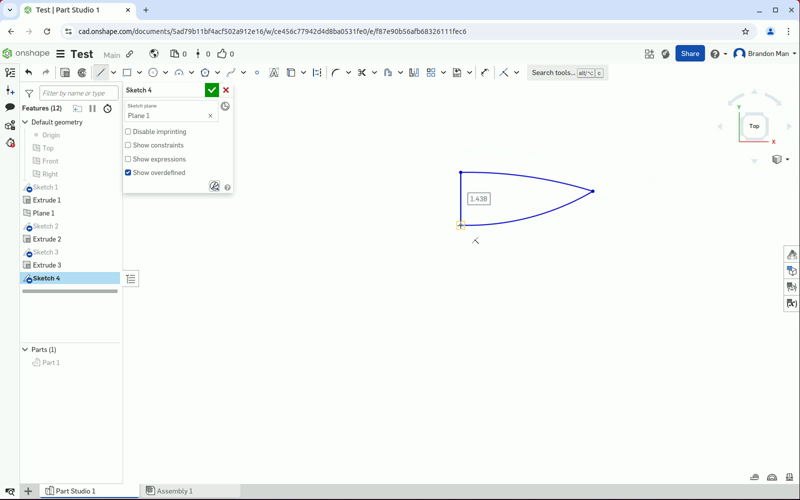
scroll(-6)
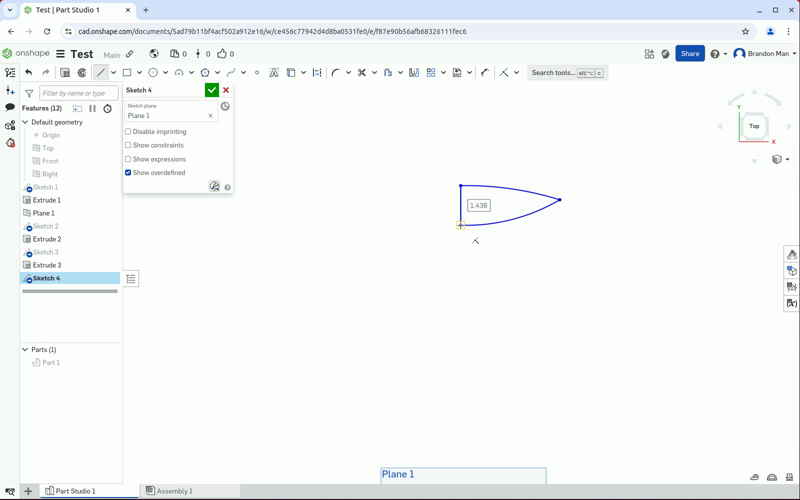
scroll(-6)
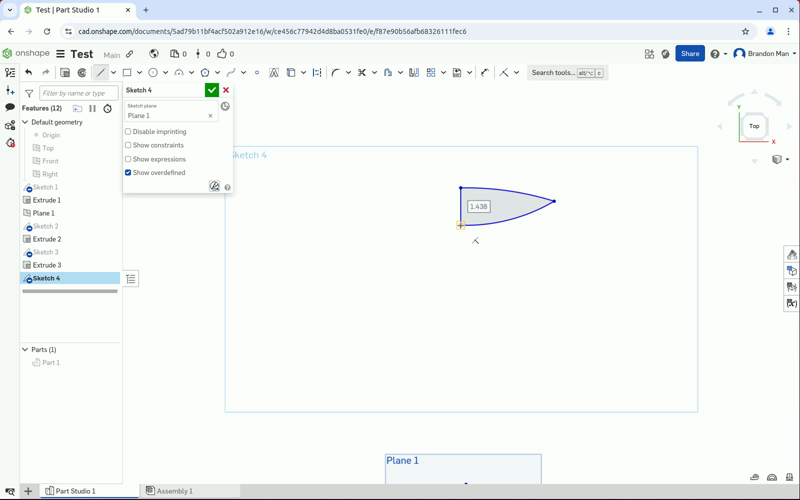
scroll(-6)
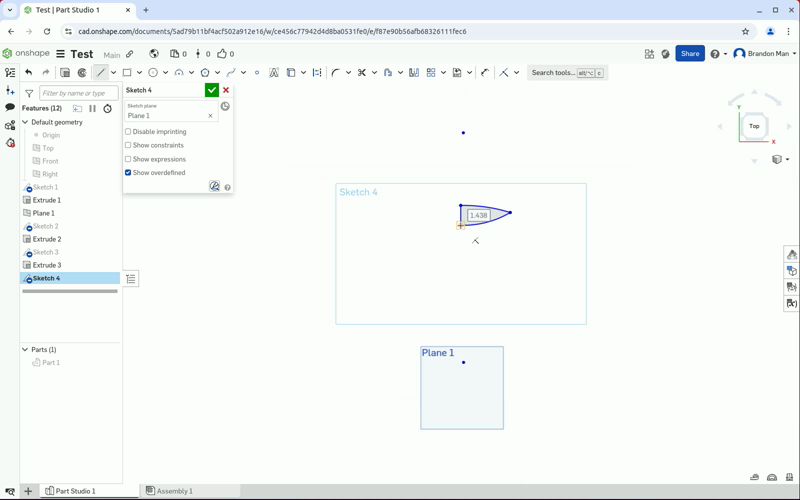
scroll(-6)
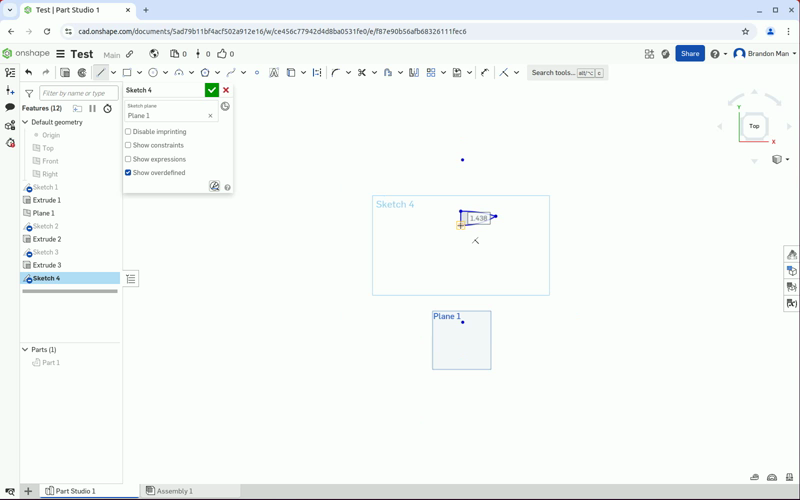
scroll(-6)
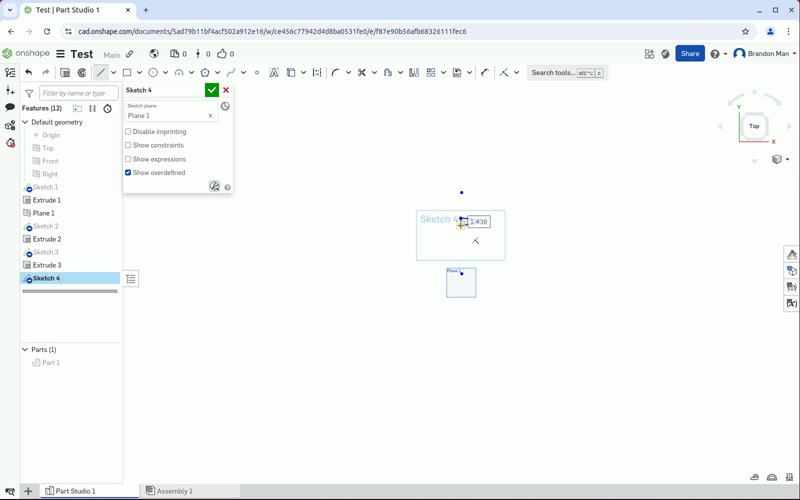
key(esc)
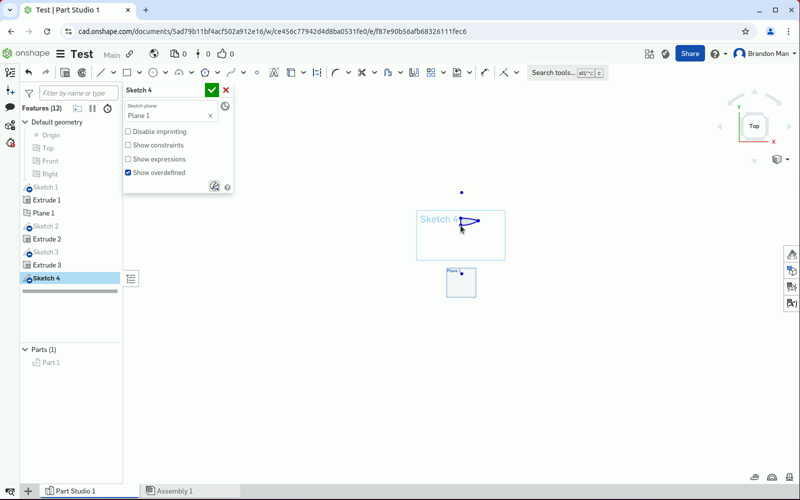
mouse_move(461, 220)
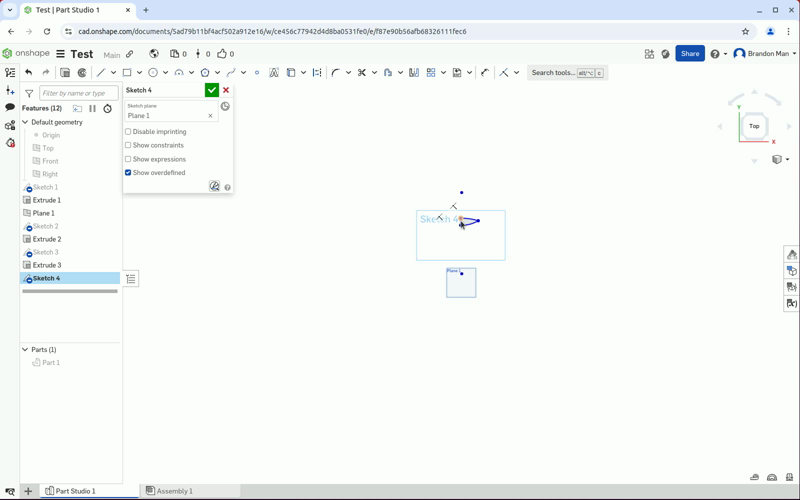
scroll(6)
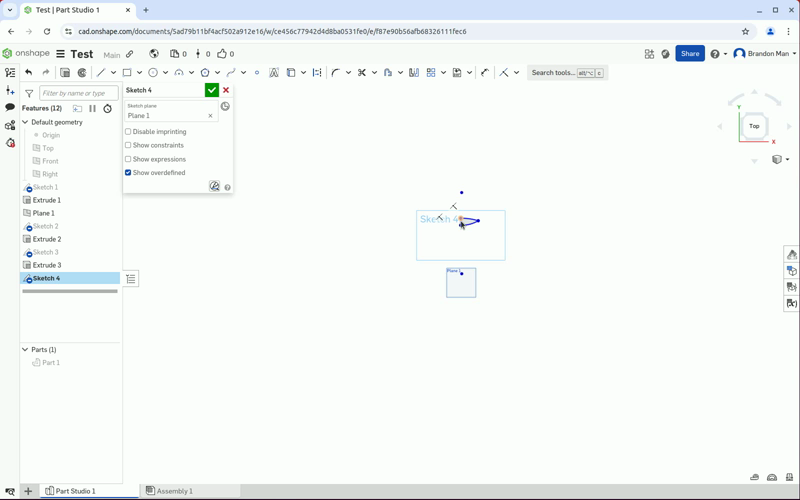
scroll(6)
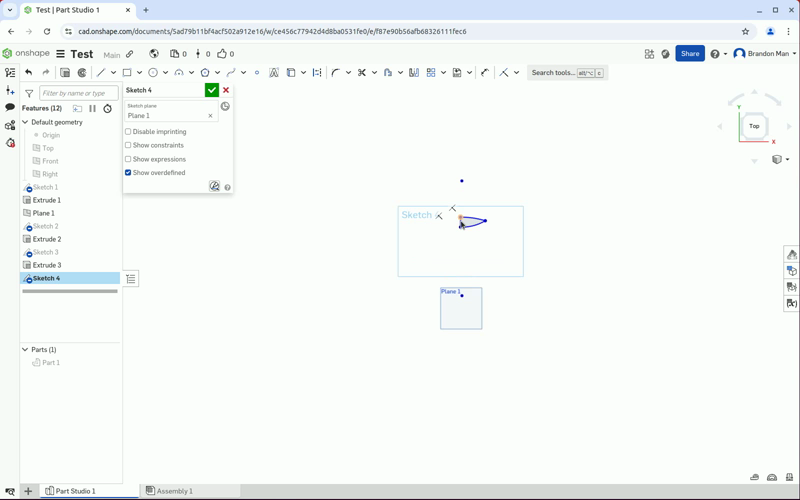
scroll(6)
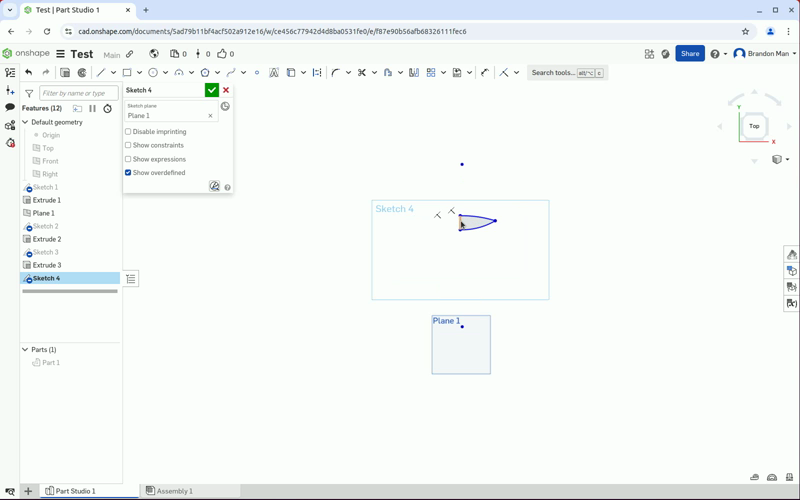
scroll(6)
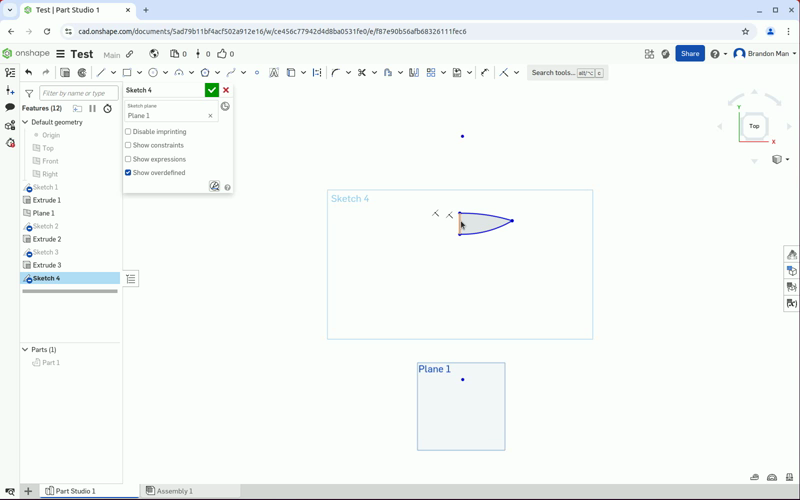
scroll(6)
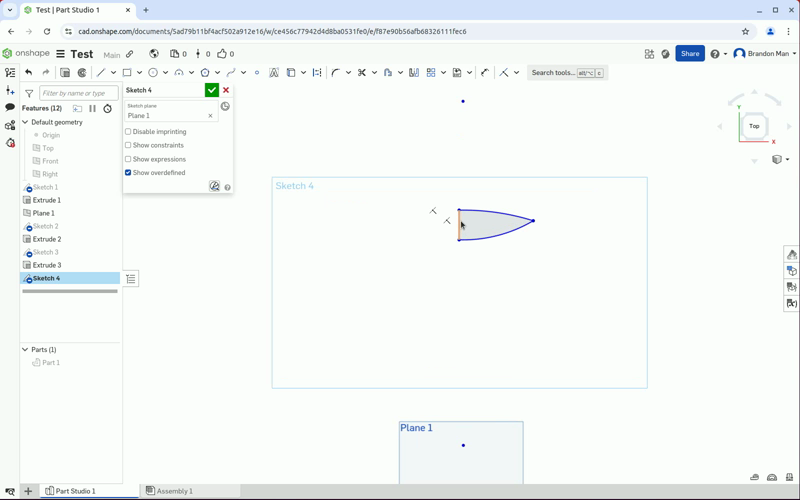
scroll(6)
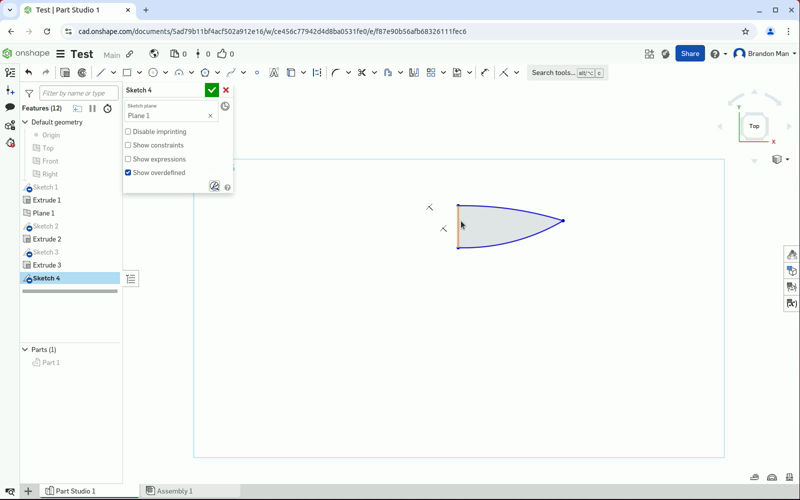
scroll(6)
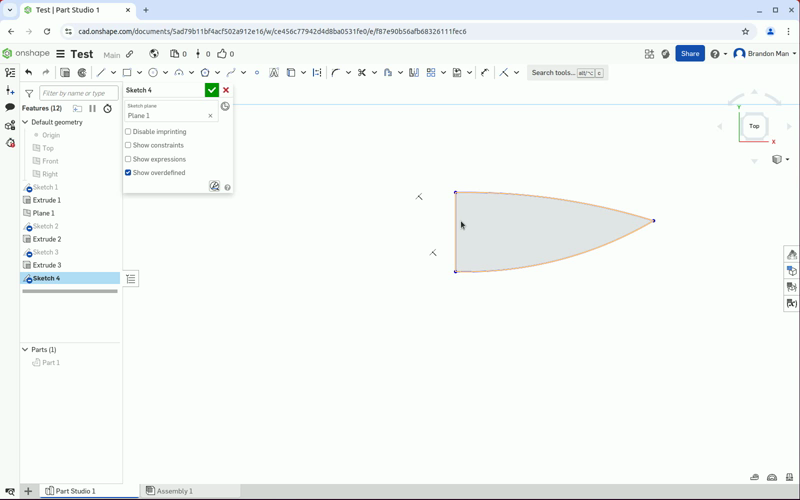
click(461, 220)
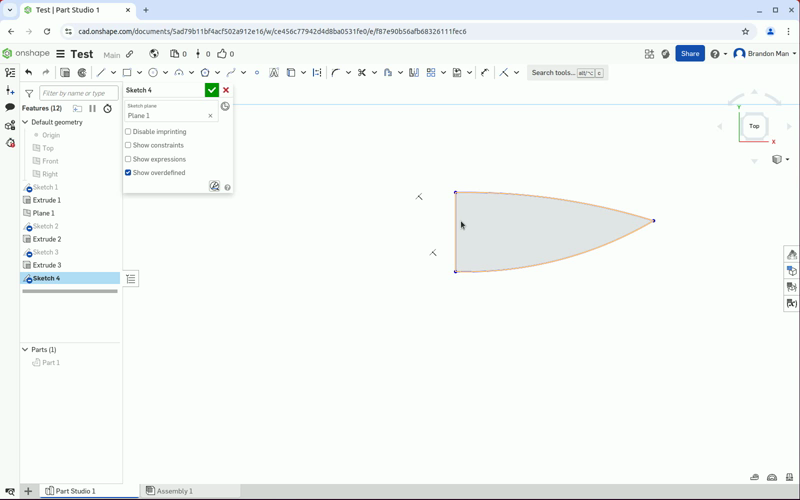
scroll(-6)
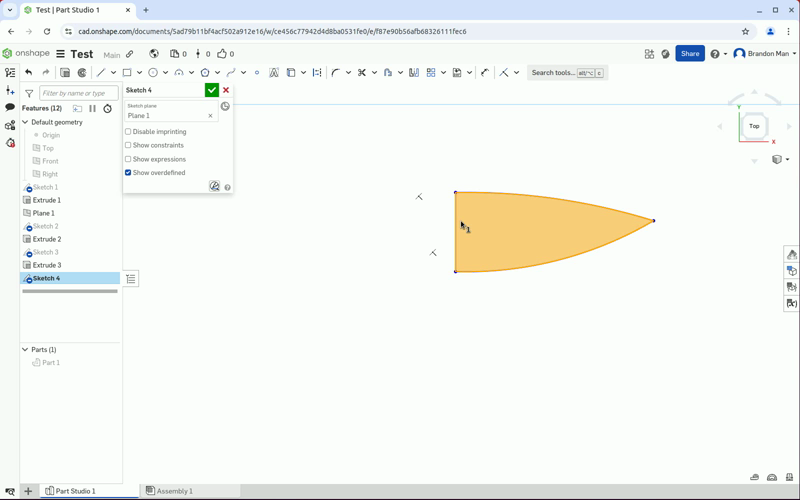
scroll(-6)
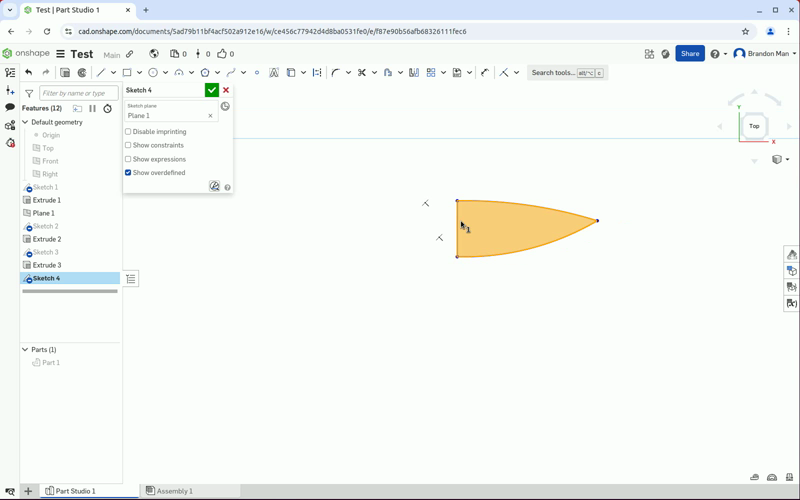
scroll(-6)
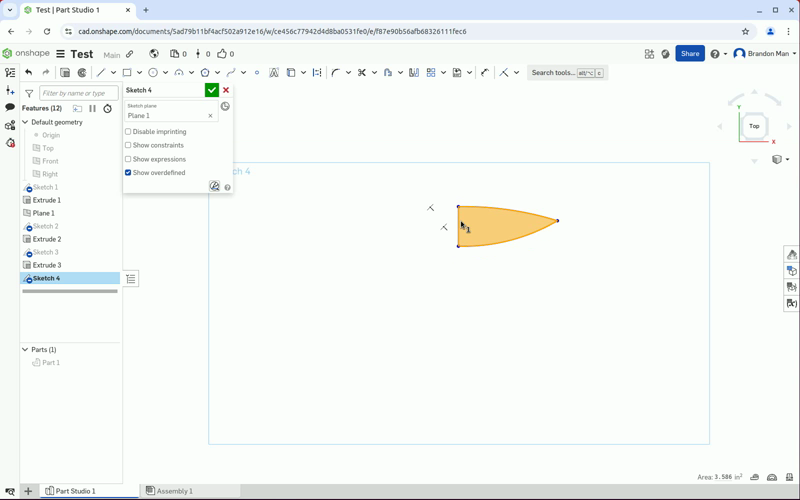
scroll(-6)
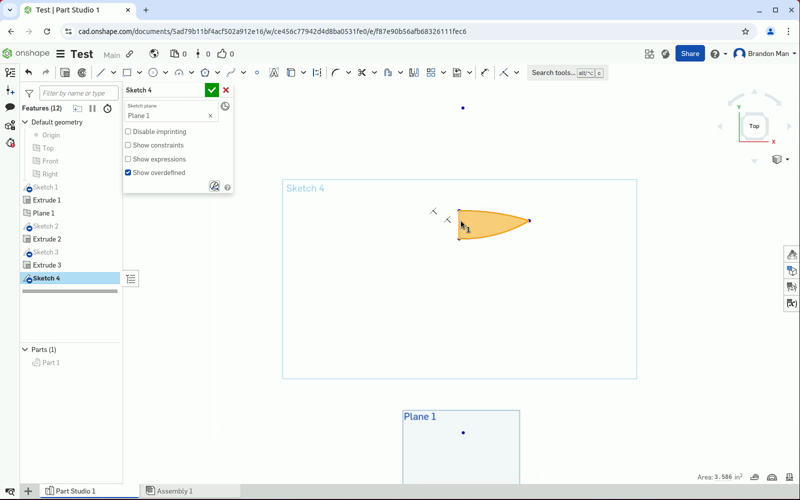
scroll(-6)
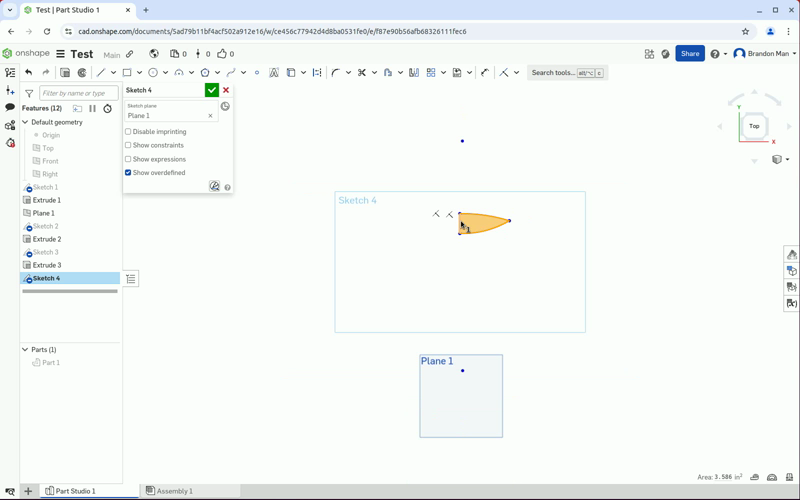
scroll(-6)
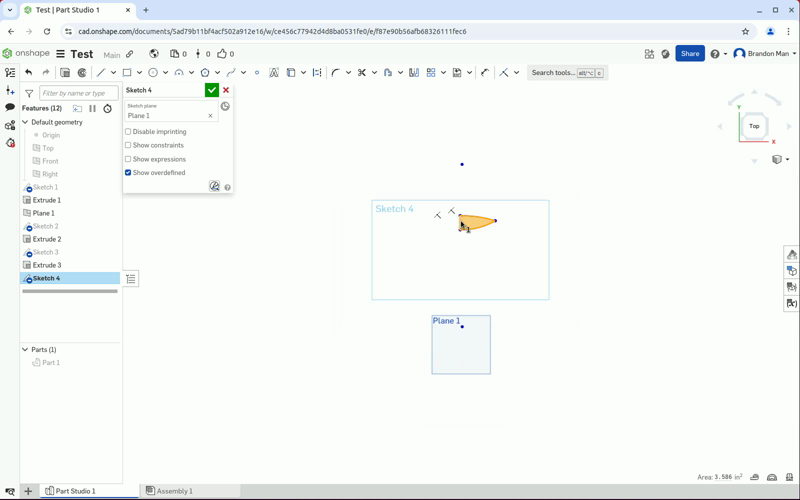
scroll(-6)
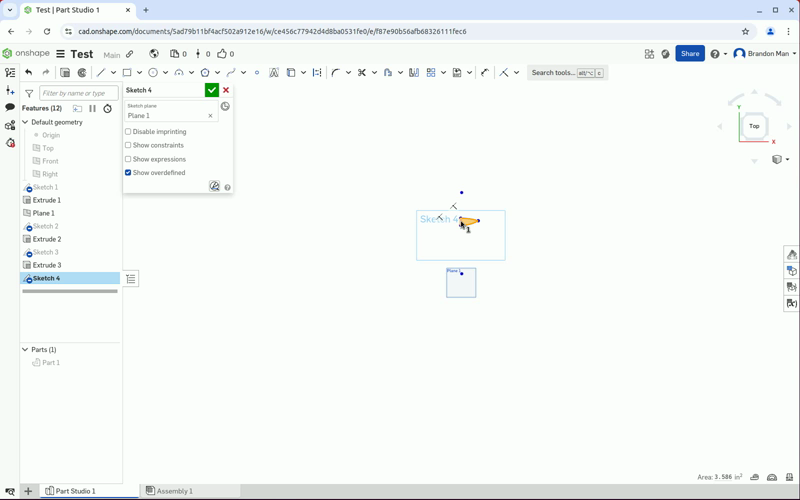
mouse_move(73, 352)
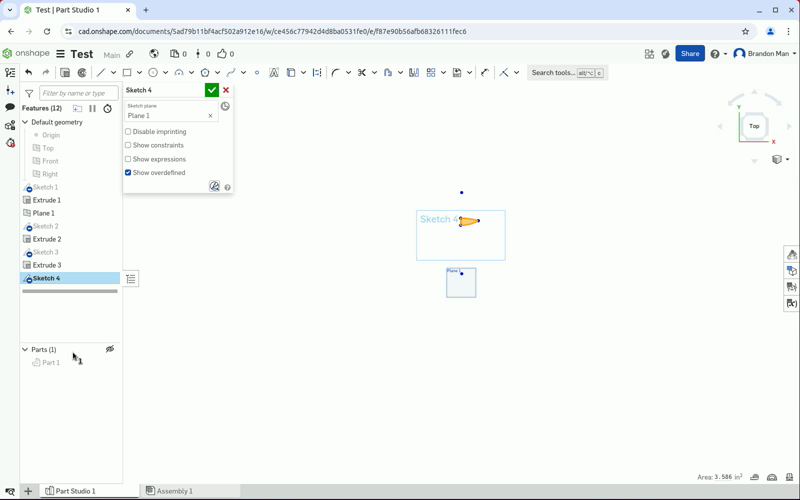
key(shift+y)
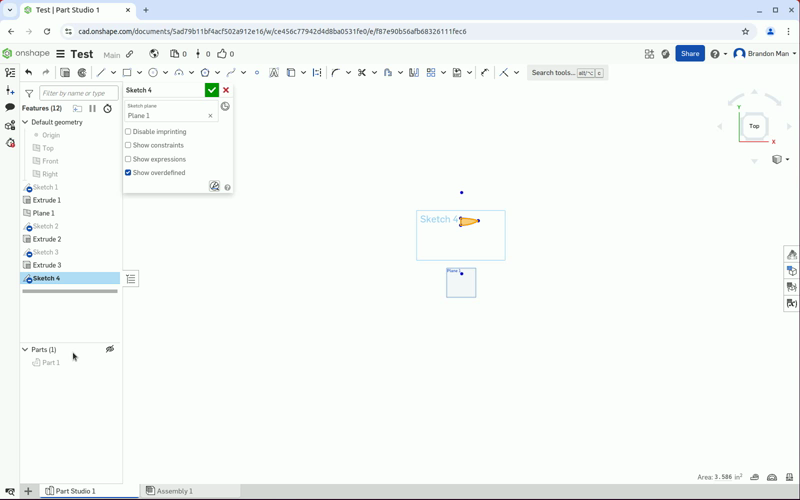
key(shift+e)
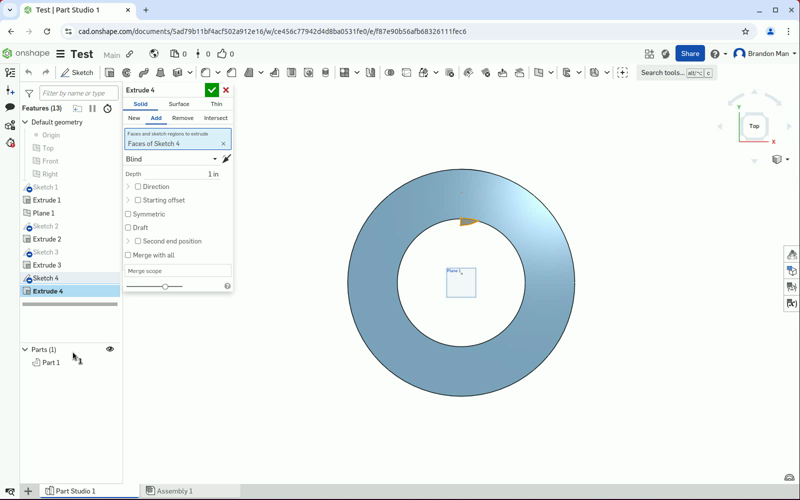
mouse_move(143, 106)
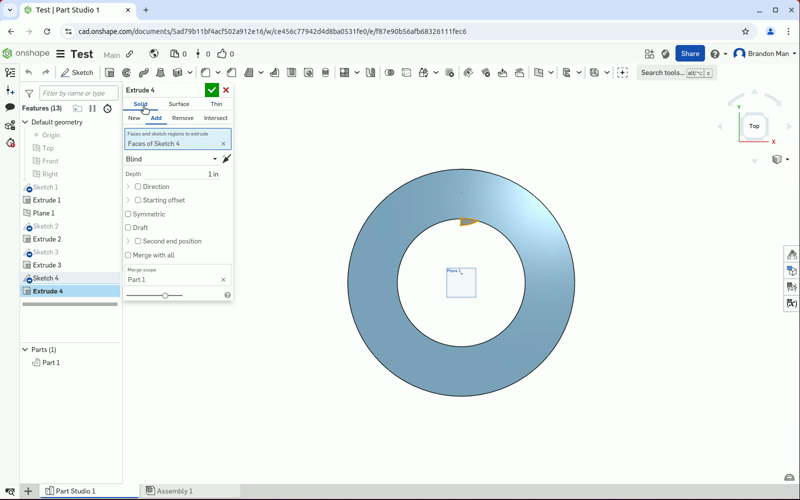
click(143, 106)
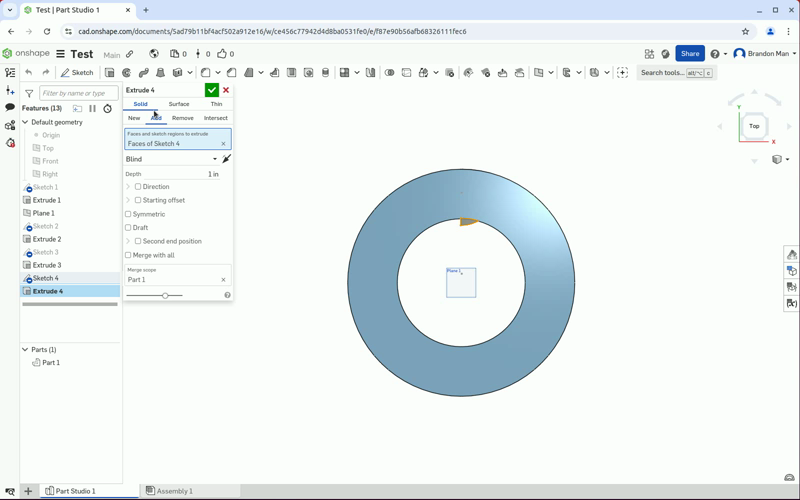
mouse_move(186, 120)
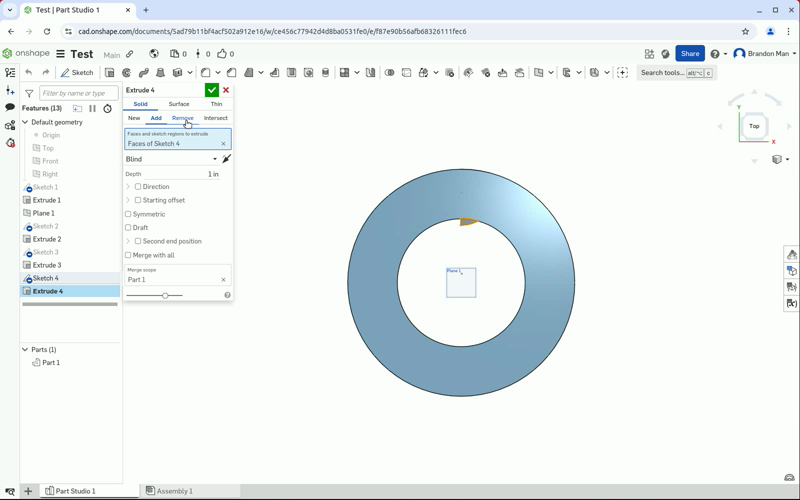
click(186, 120)
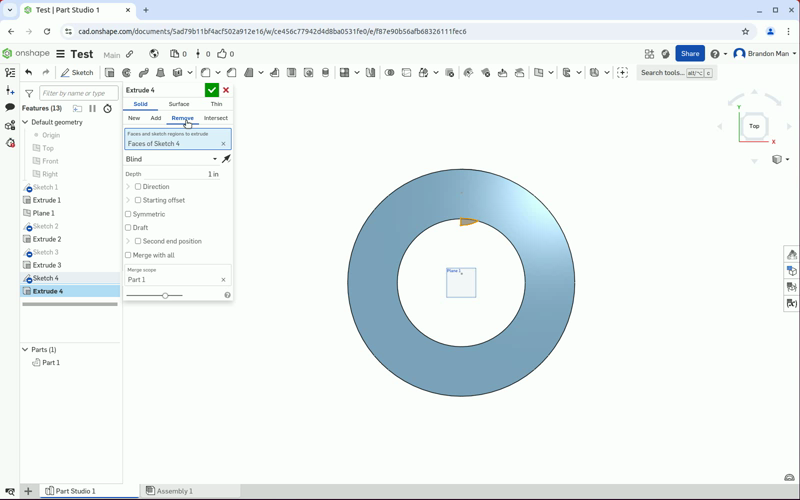
key(tab, 4)
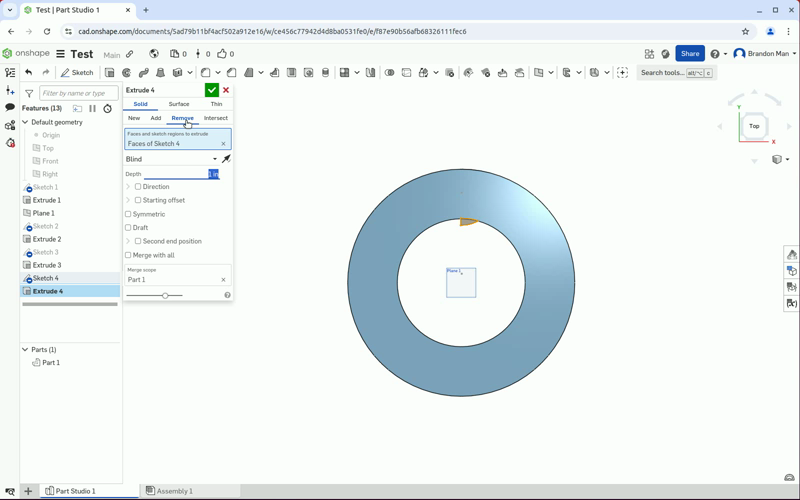
text(3.611)
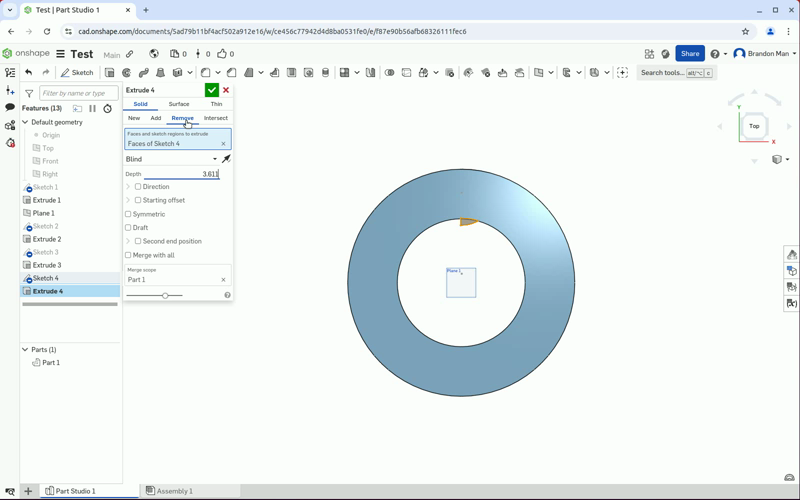
key(tab, 6)
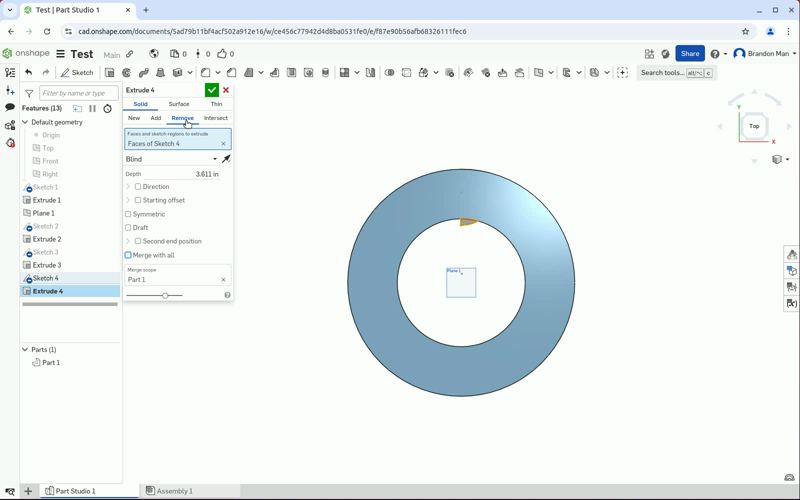
key(space)
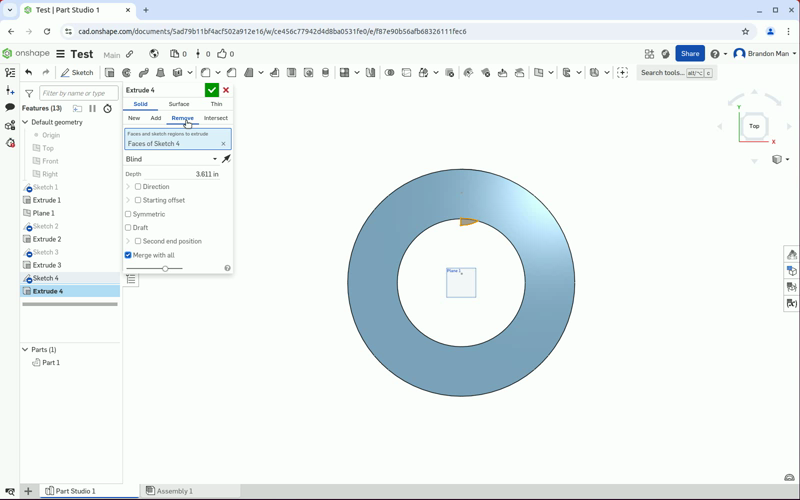
key(enter)
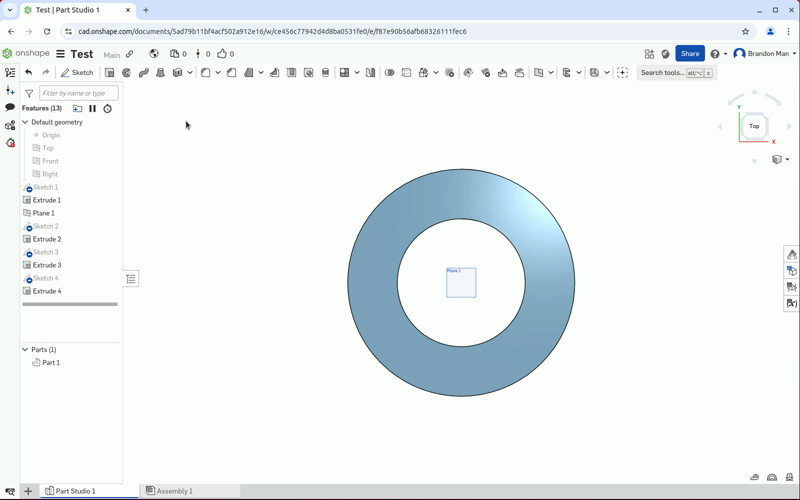
key(shift+h)
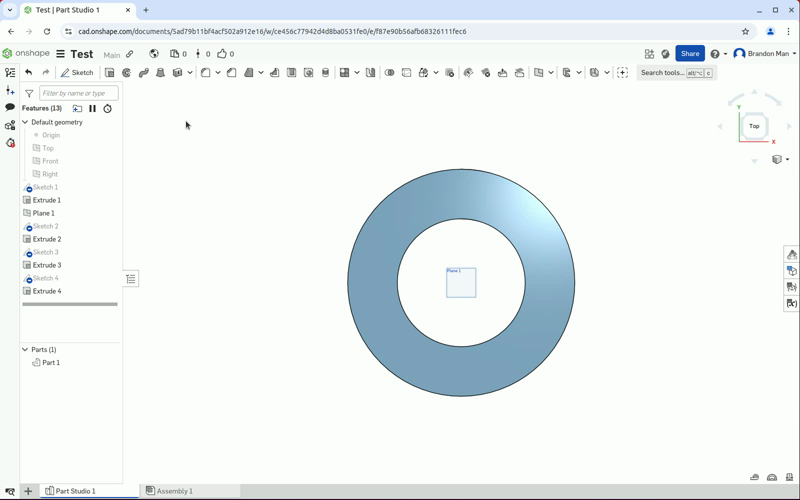
key(shift+h)
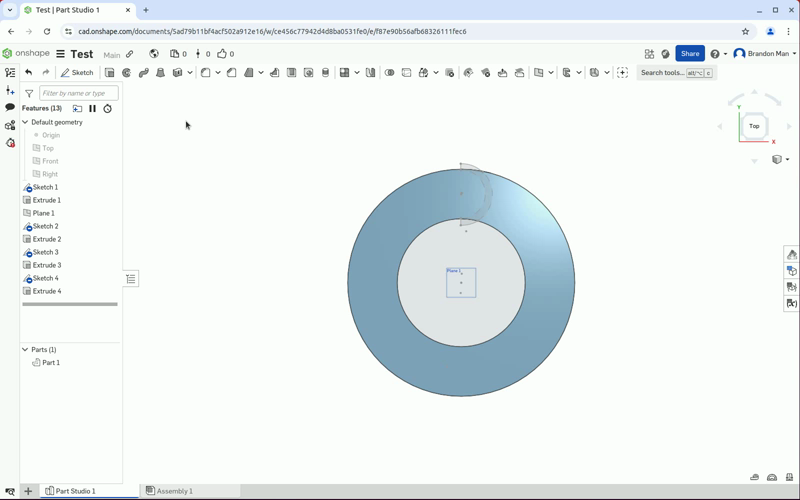
key(shift+7)
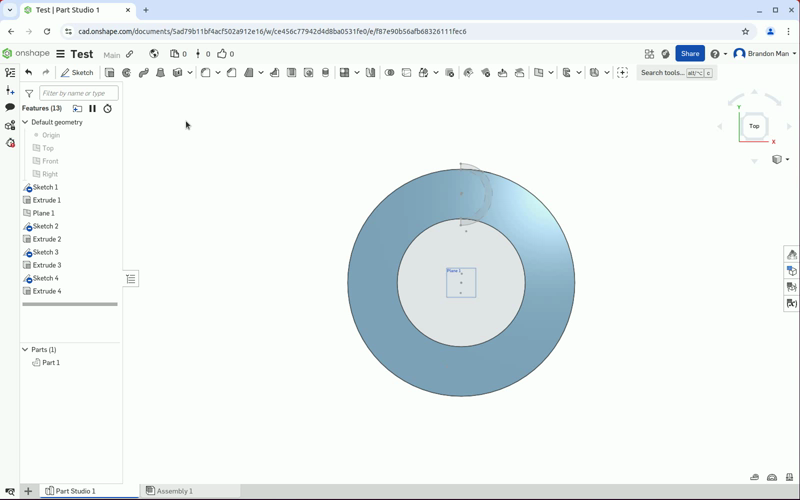
key(up, 3)
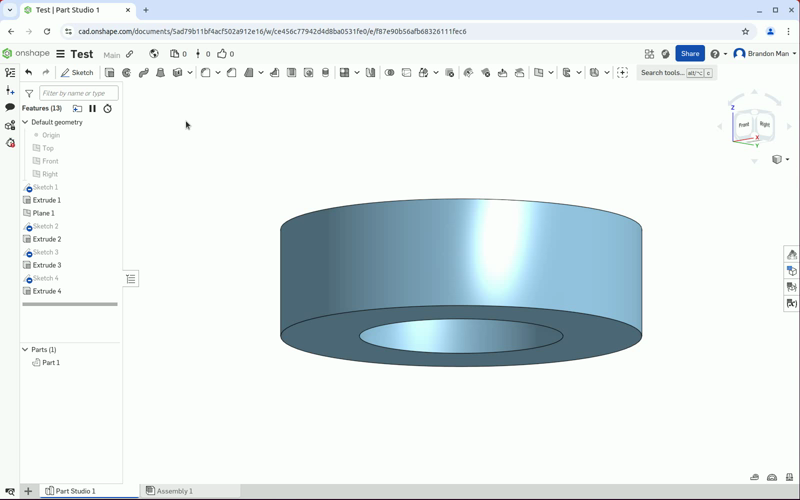
key(left, 3)
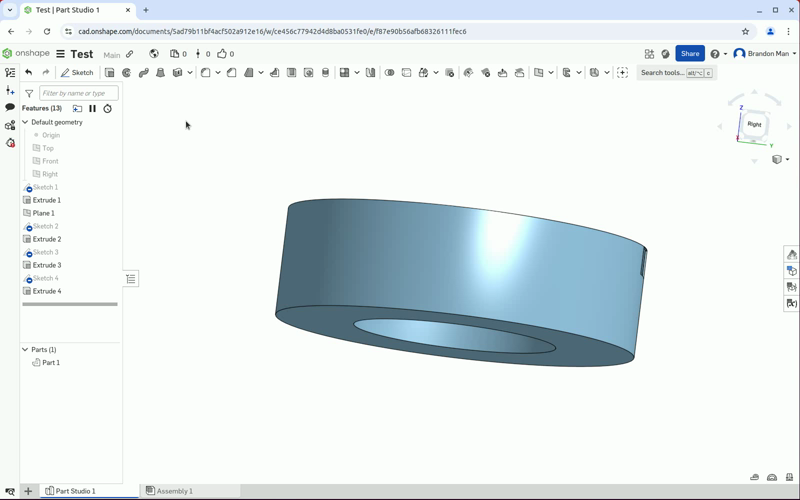
key(right, 3)
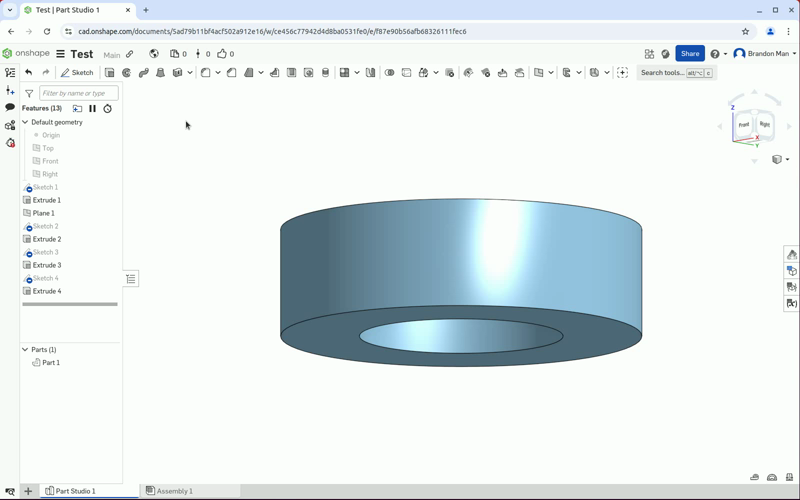
key(down, 3)
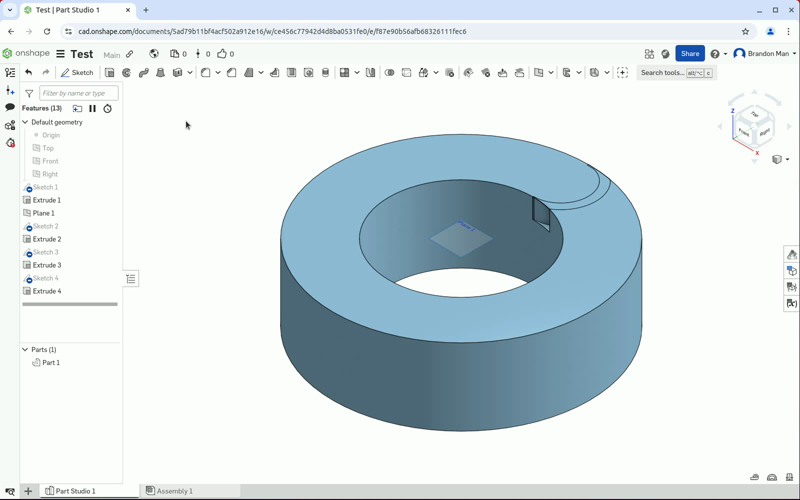
mouse_move(73, 189)
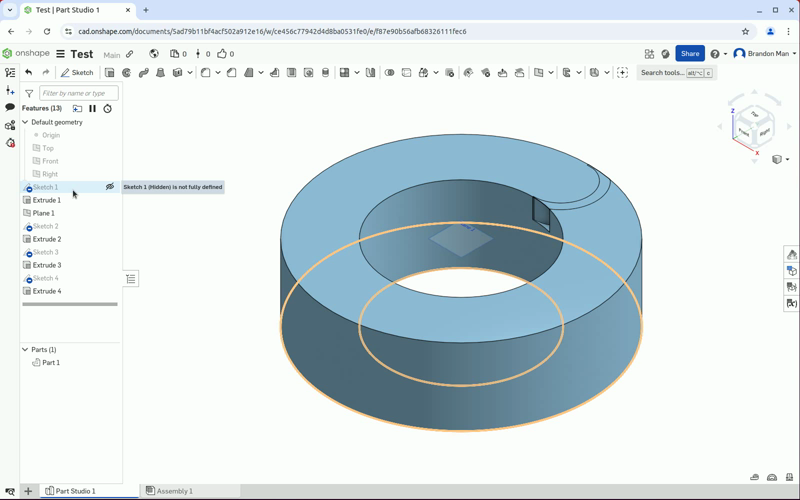
click(73, 189)